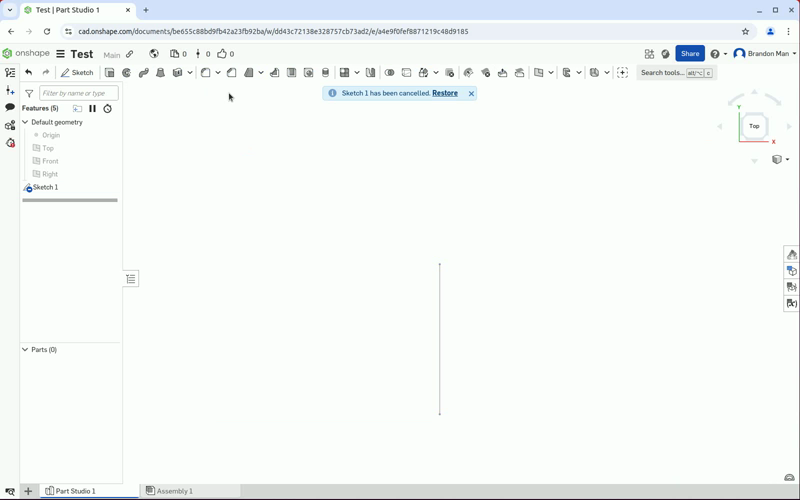
key(shift+h)
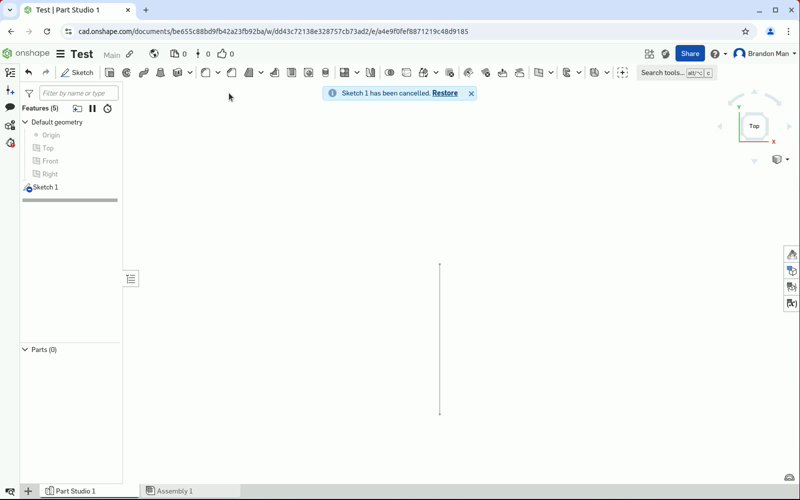
key(shift+s)
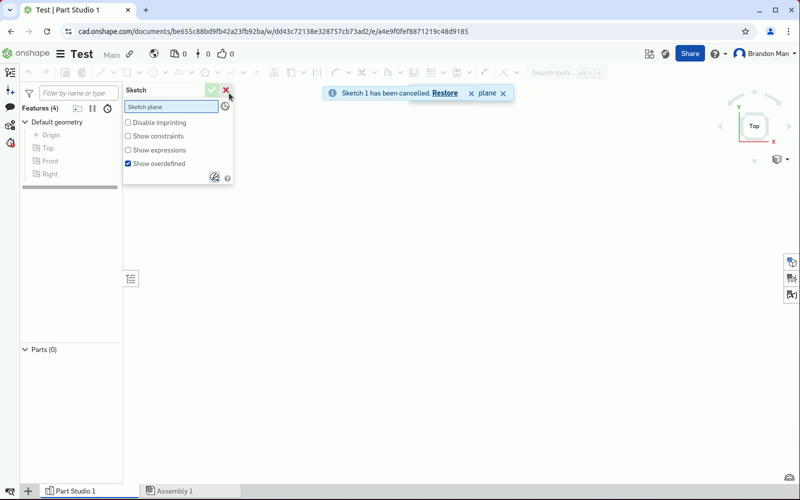
mouse_move(73, 150)
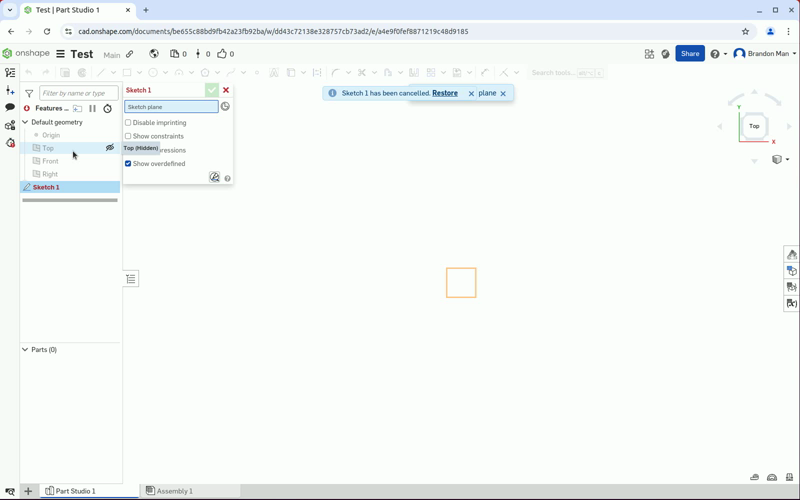
click(73, 150)
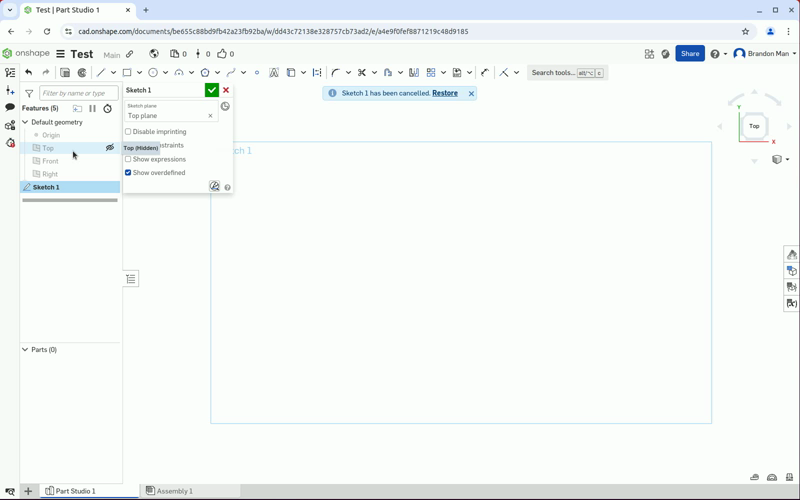
mouse_move(73, 352)
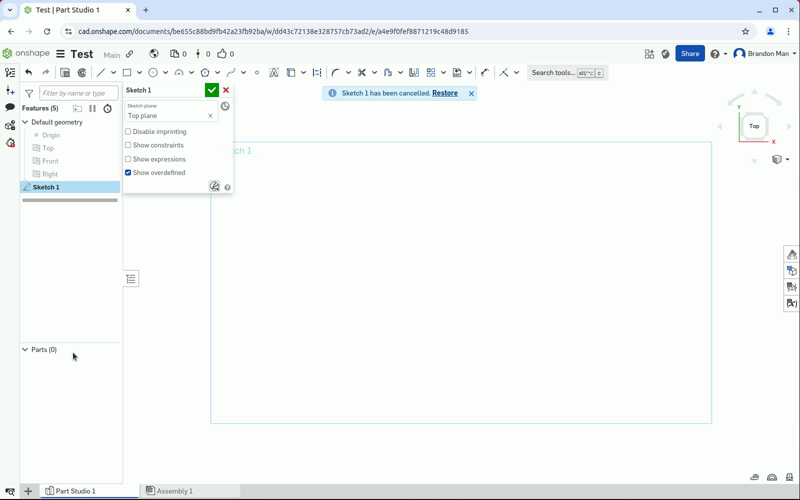
key(y)
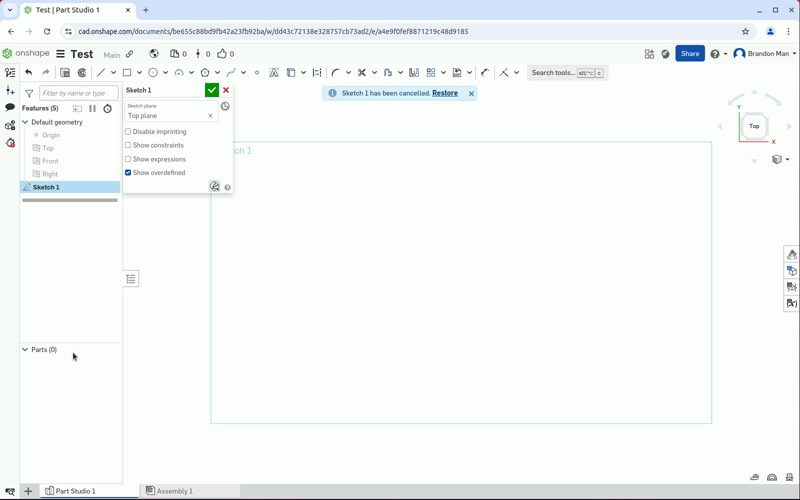
key(l)
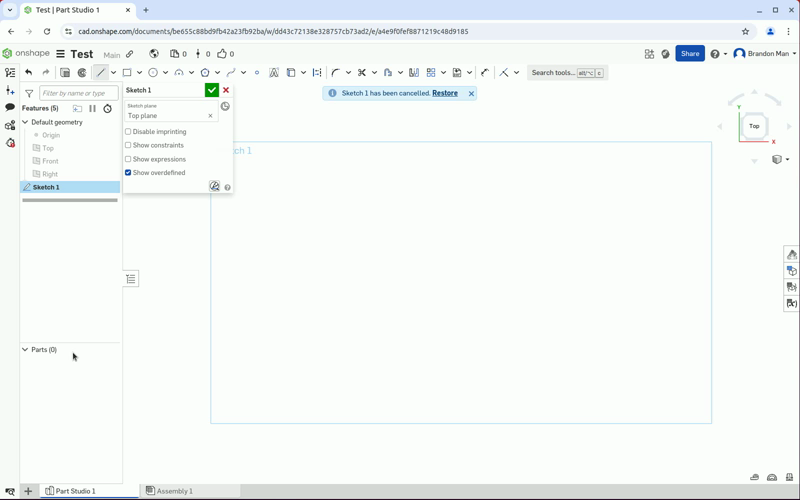
key_down(shift)
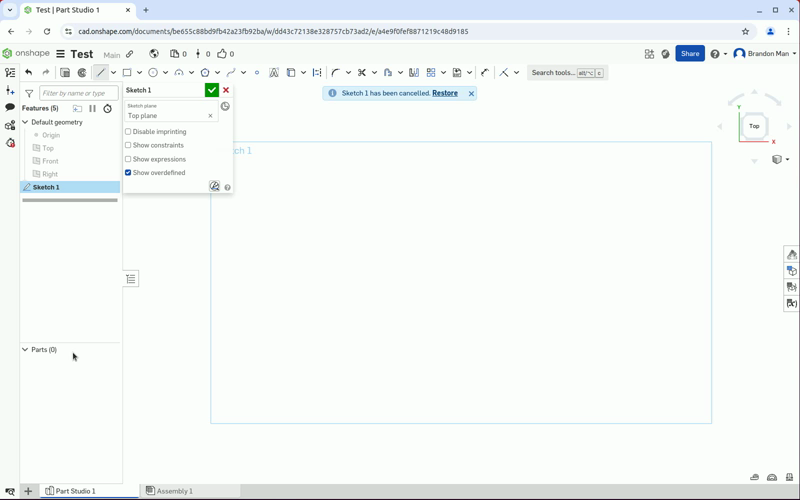
mouse_move(466, 282)
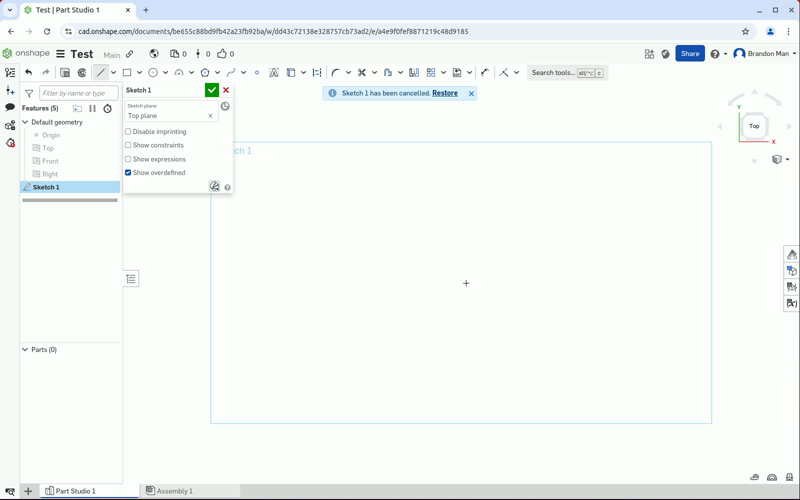
click(466, 282)
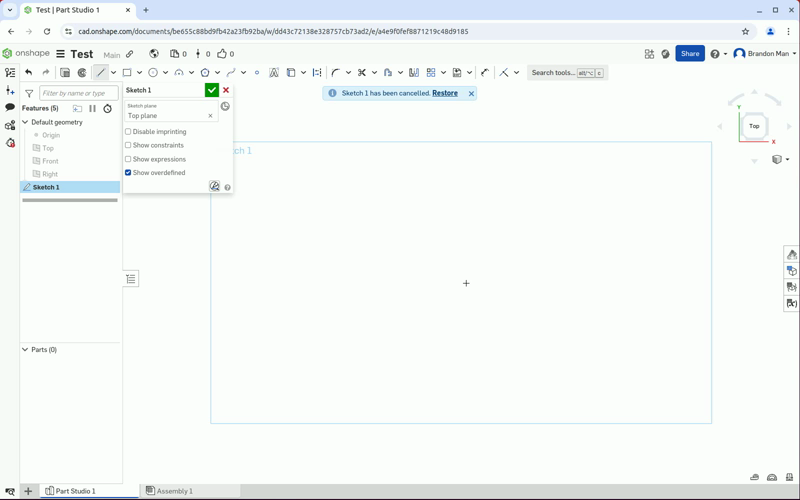
key_up(shift)
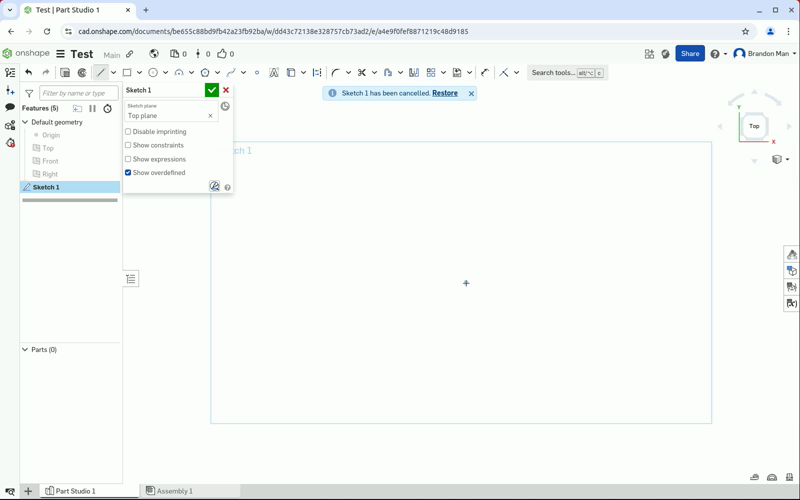
key_down(shift)
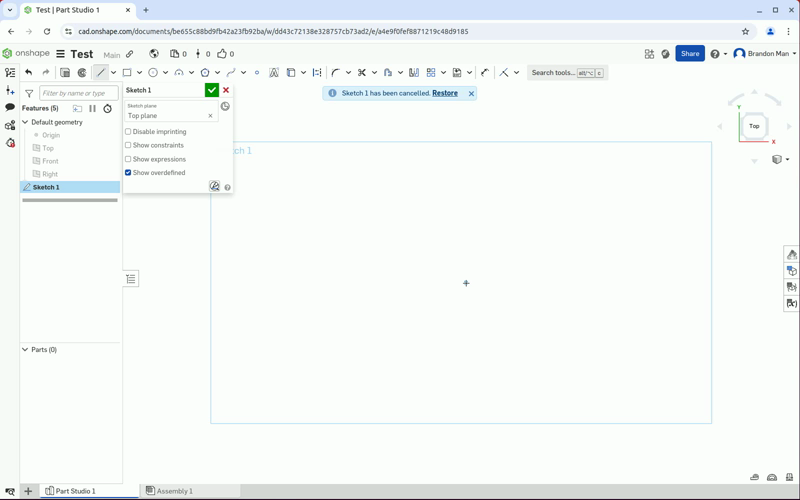
mouse_move(573, 282)
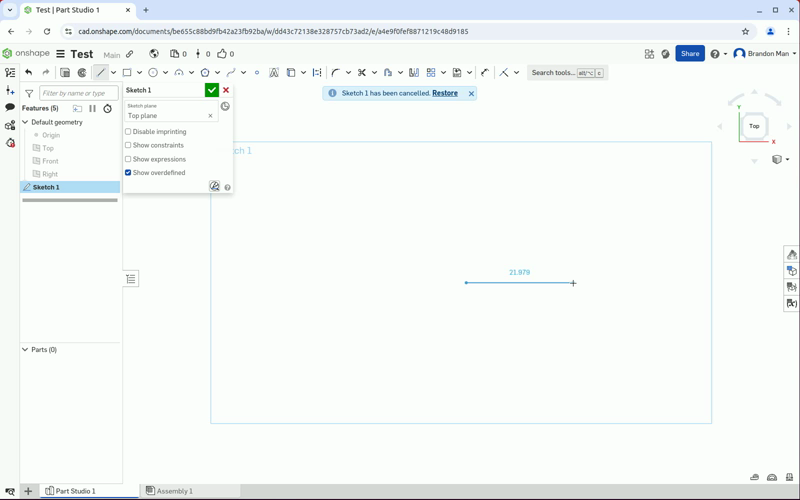
click(573, 282)
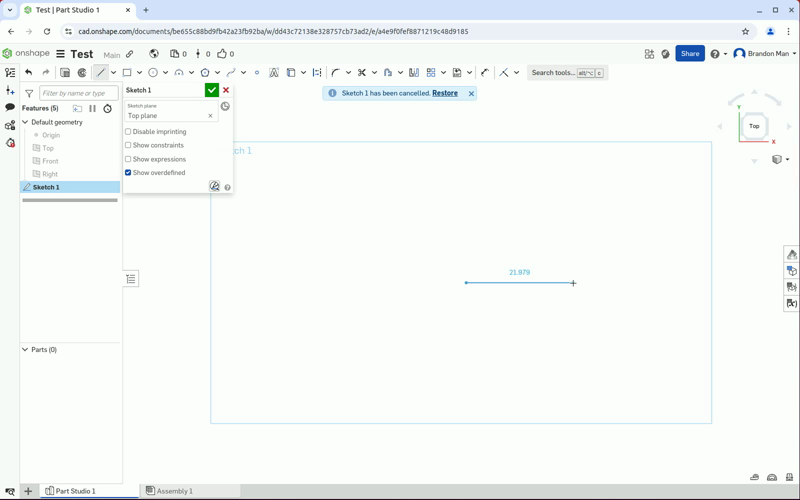
key_up(shift)
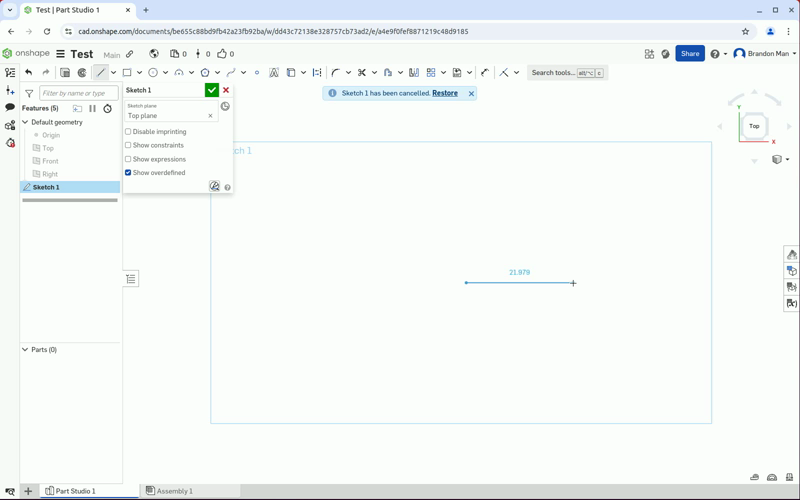
key_down(shift)
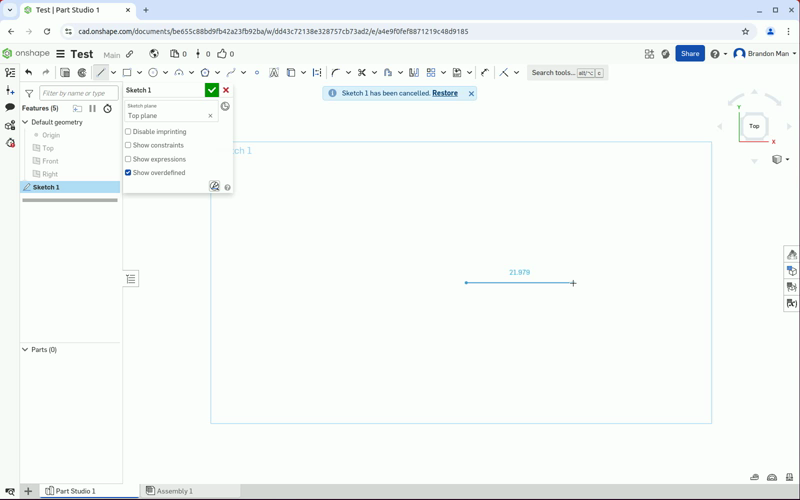
mouse_move(589, 282)
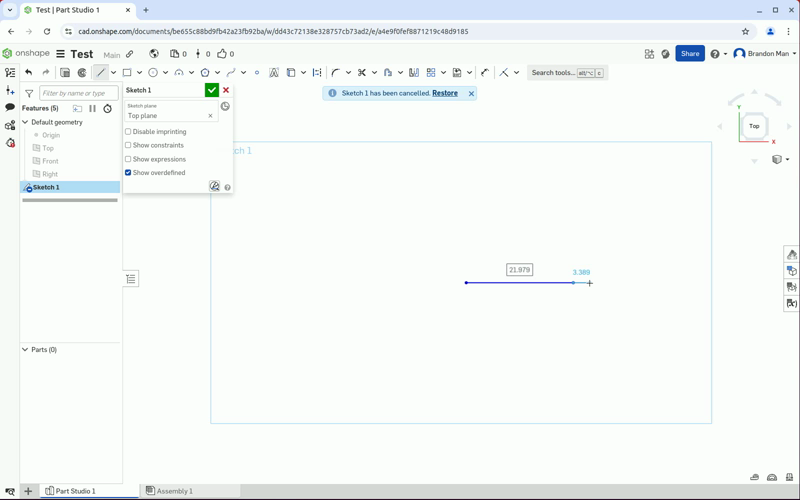
mouse_move(573, 261)
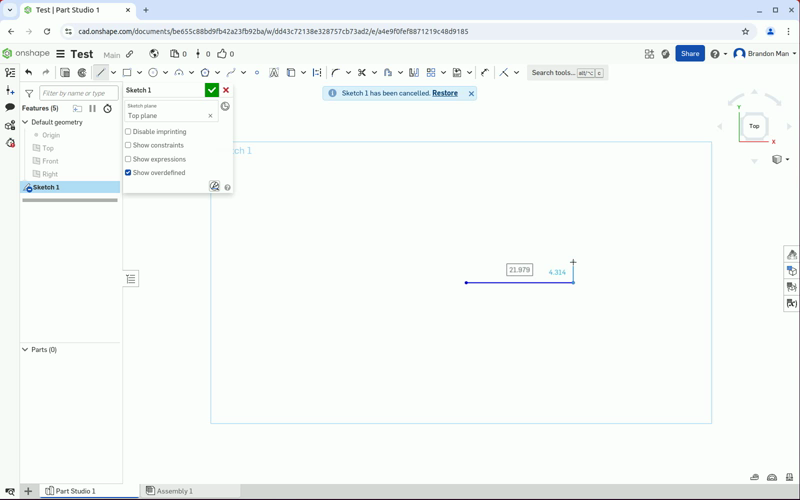
click(573, 261)
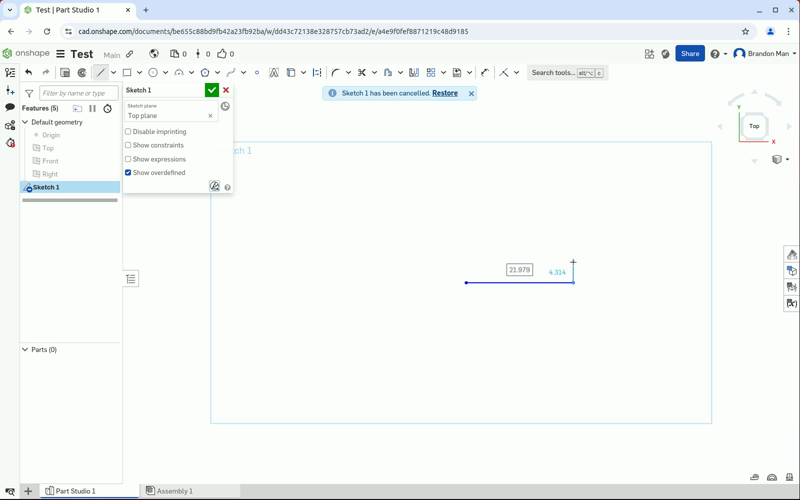
key_up(shift)
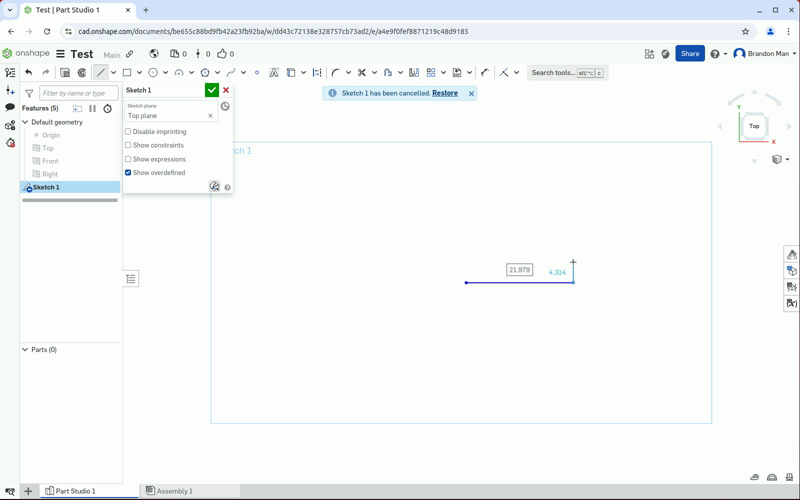
key_down(shift)
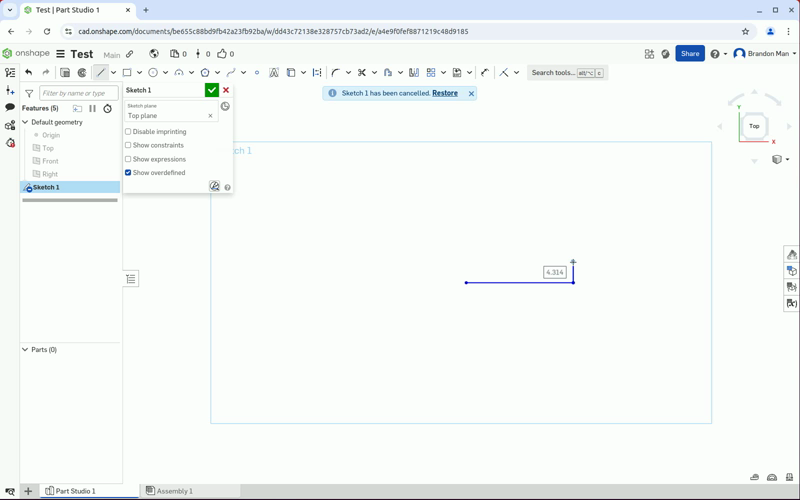
mouse_move(589, 261)
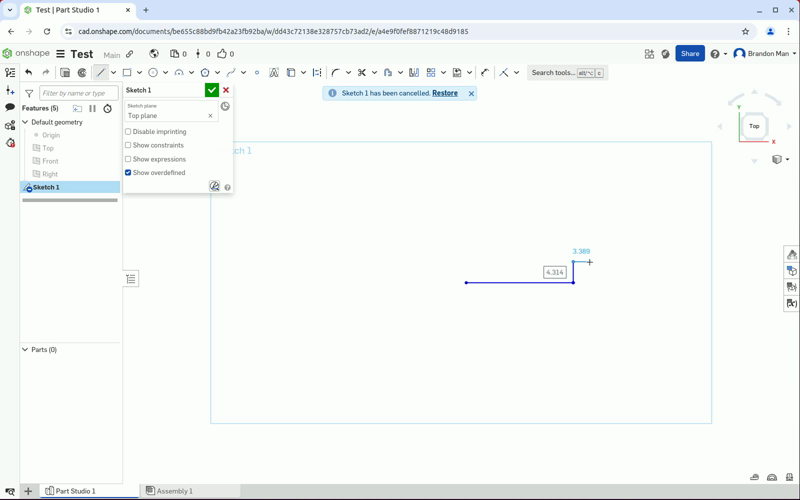
mouse_move(567, 261)
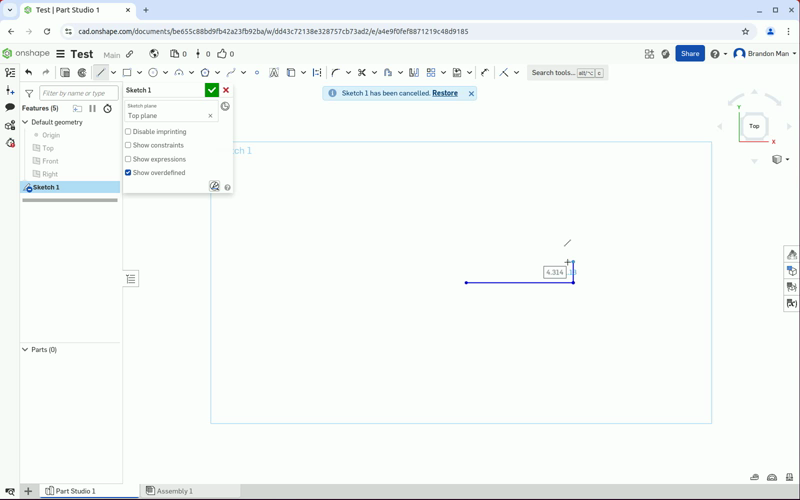
scroll(6)
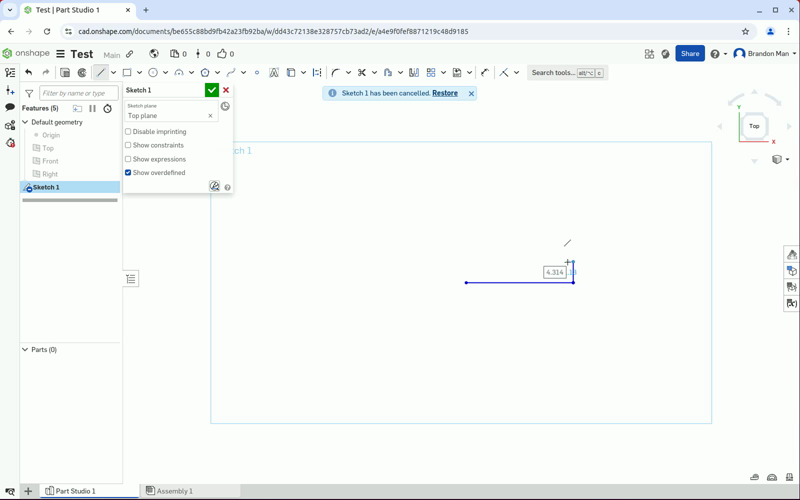
scroll(6)
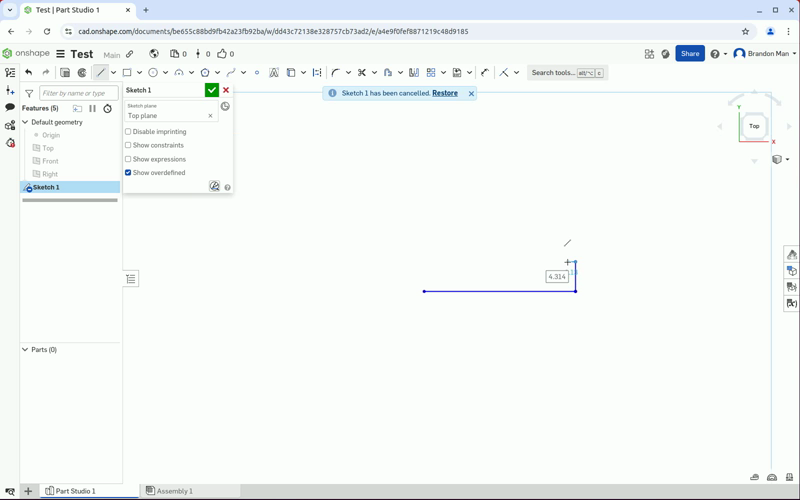
scroll(6)
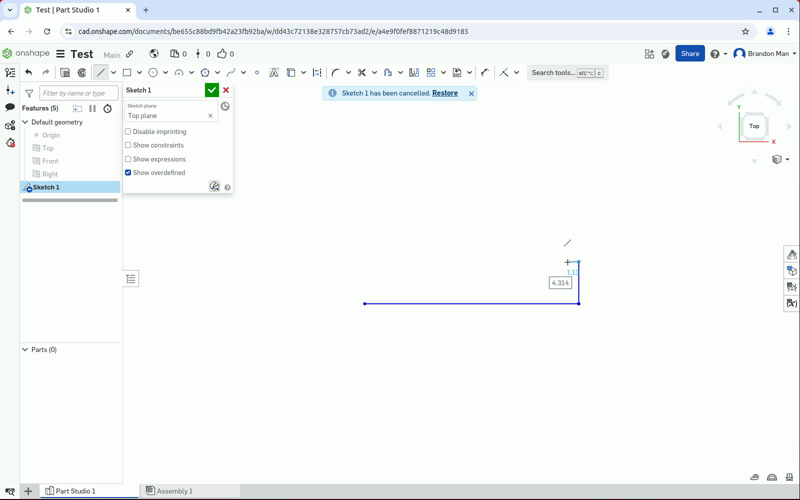
scroll(6)
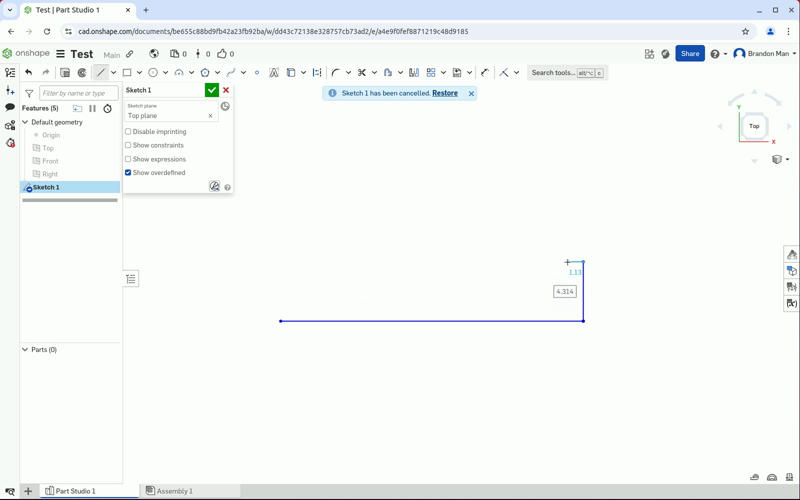
scroll(6)
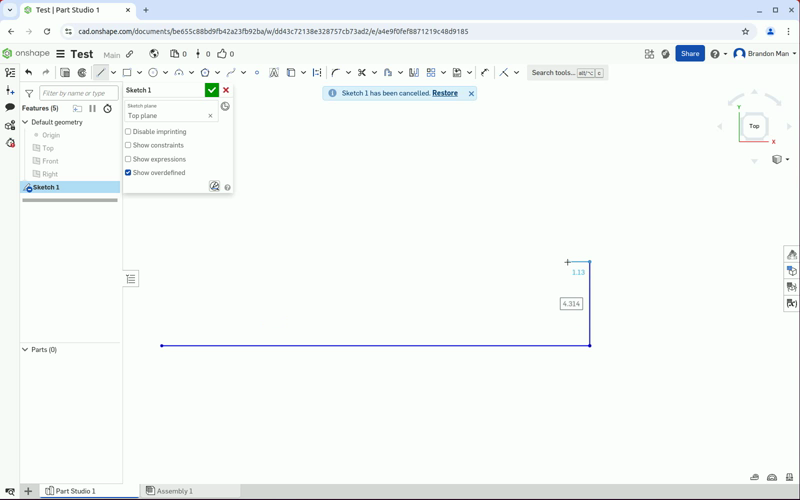
scroll(6)
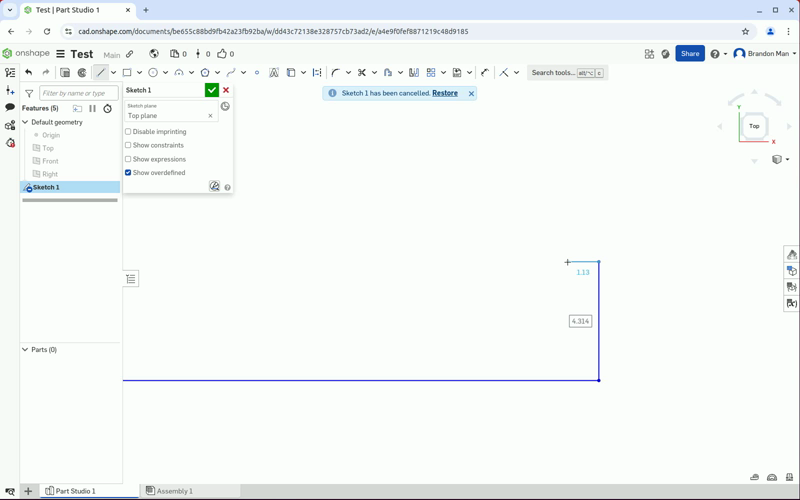
scroll(6)
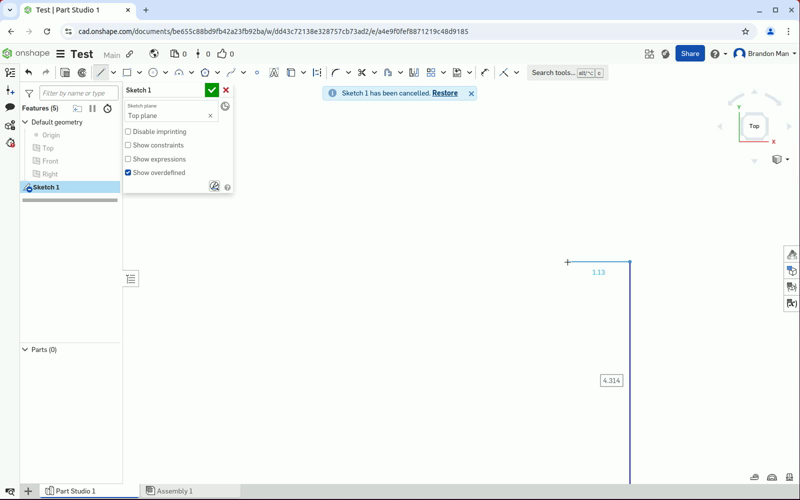
click(567, 261)
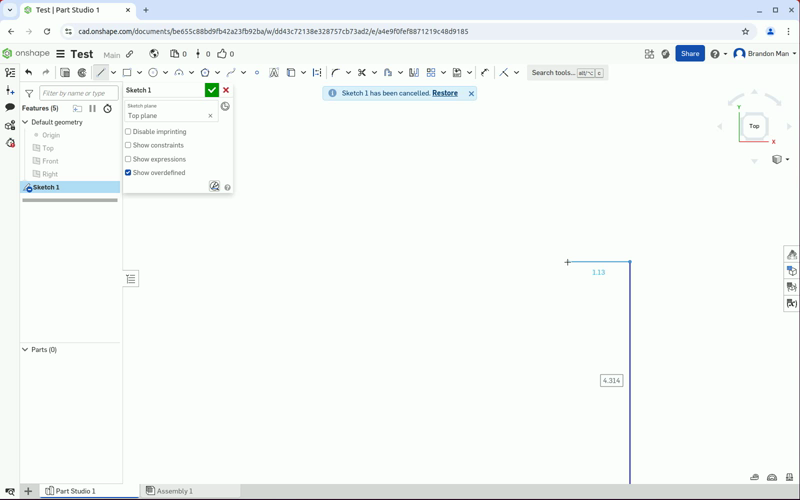
scroll(-6)
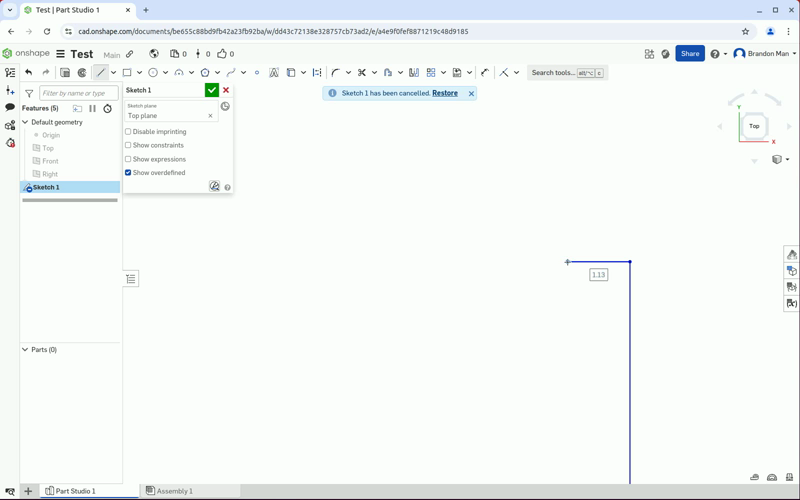
scroll(-6)
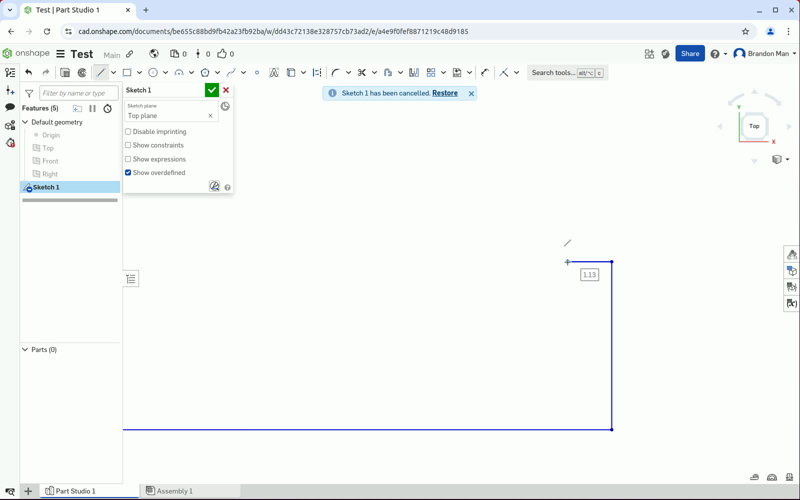
scroll(-6)
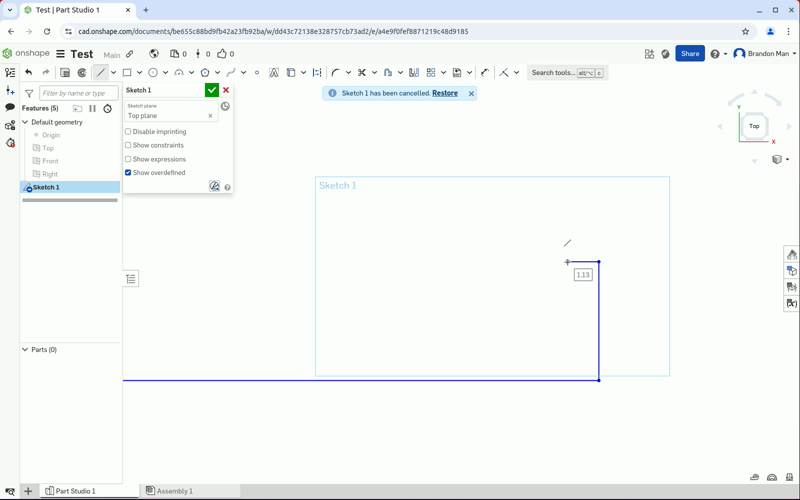
scroll(-6)
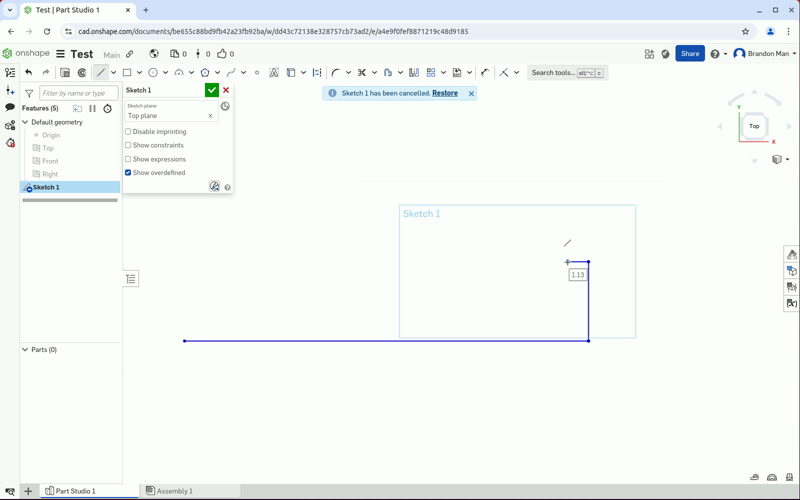
scroll(-6)
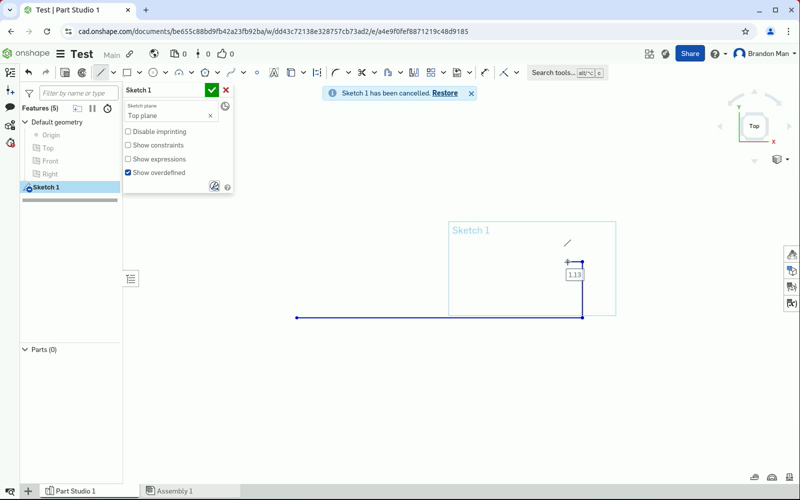
scroll(-6)
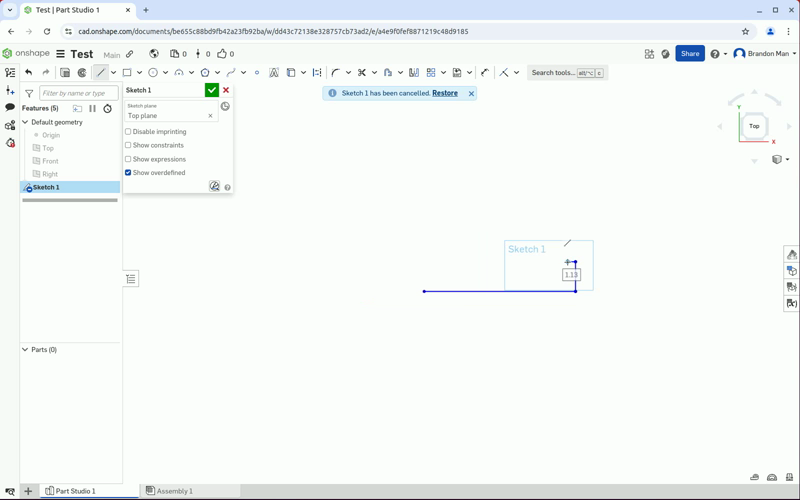
scroll(-6)
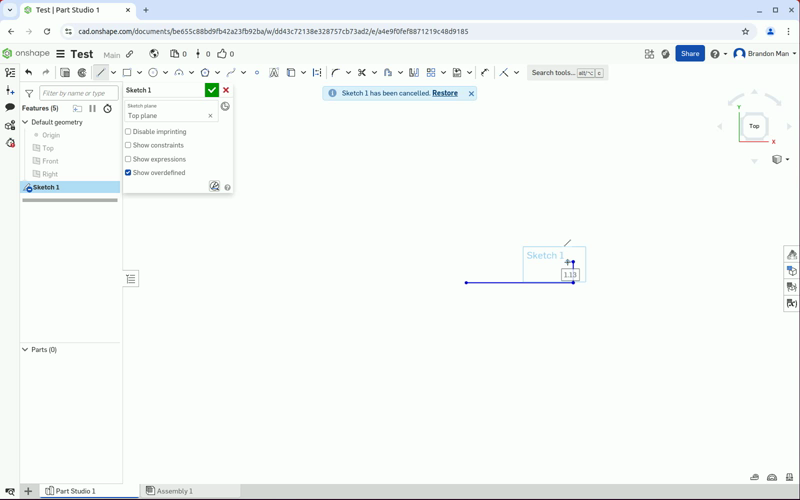
key_up(shift)
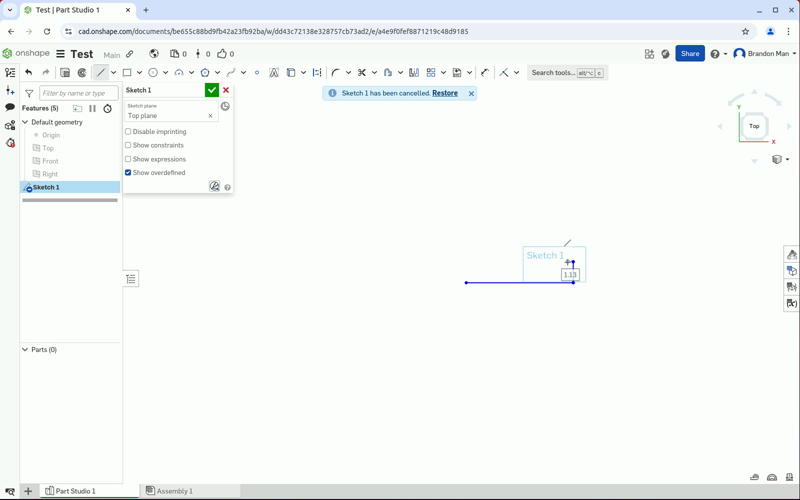
key_down(shift)
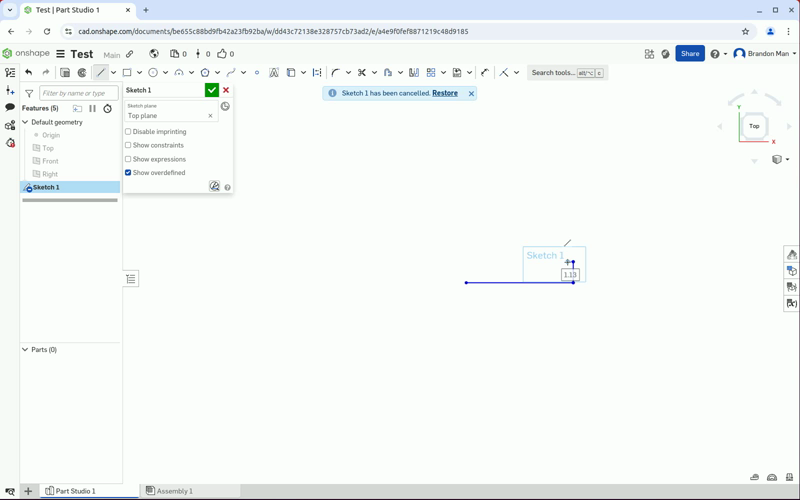
mouse_move(589, 261)
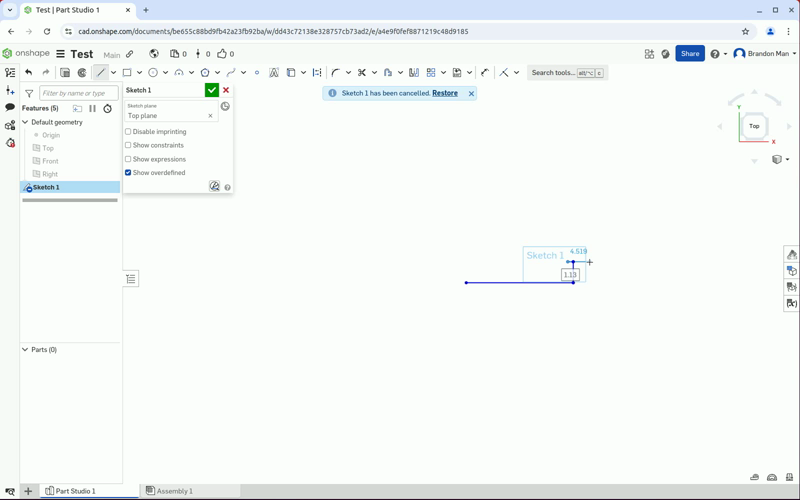
mouse_move(567, 240)
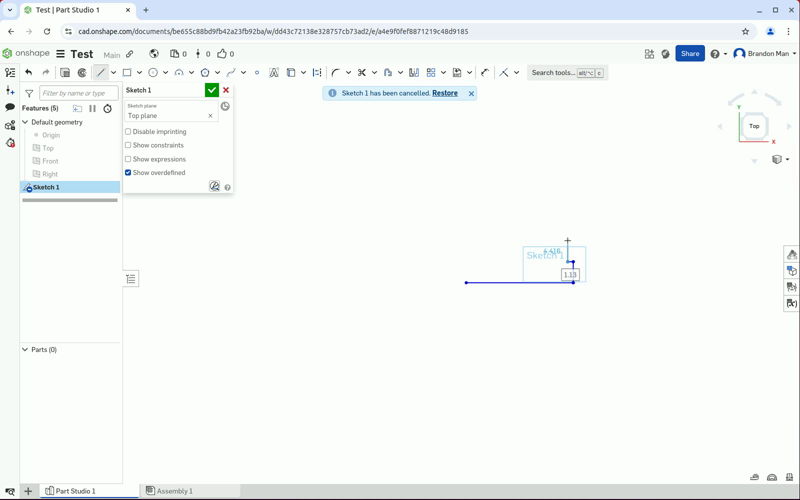
click(567, 240)
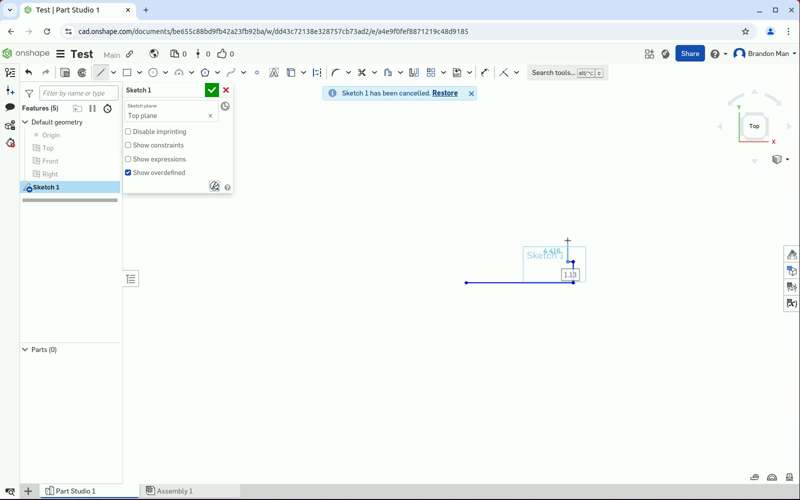
key_up(shift)
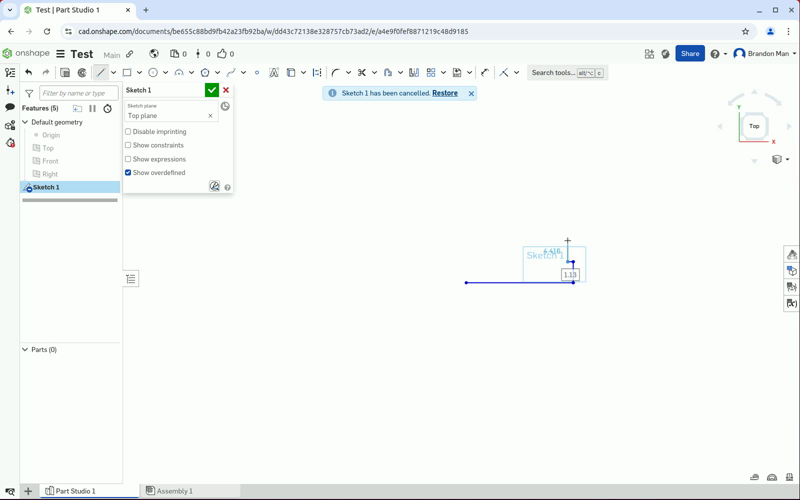
key_down(shift)
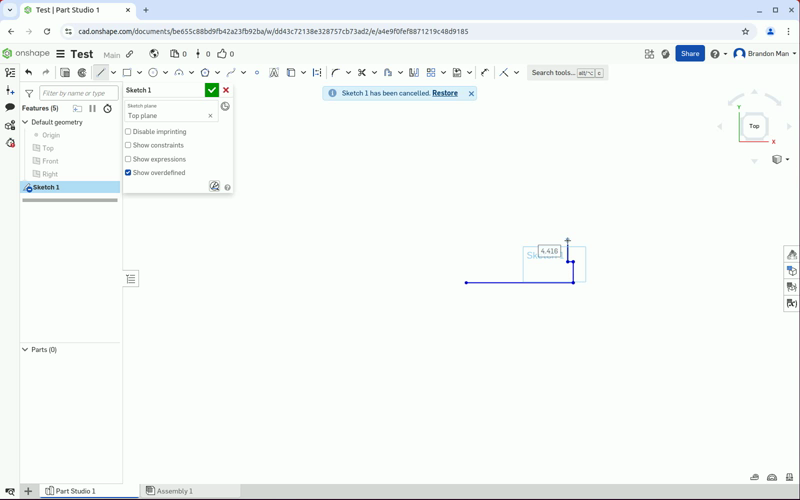
mouse_move(589, 240)
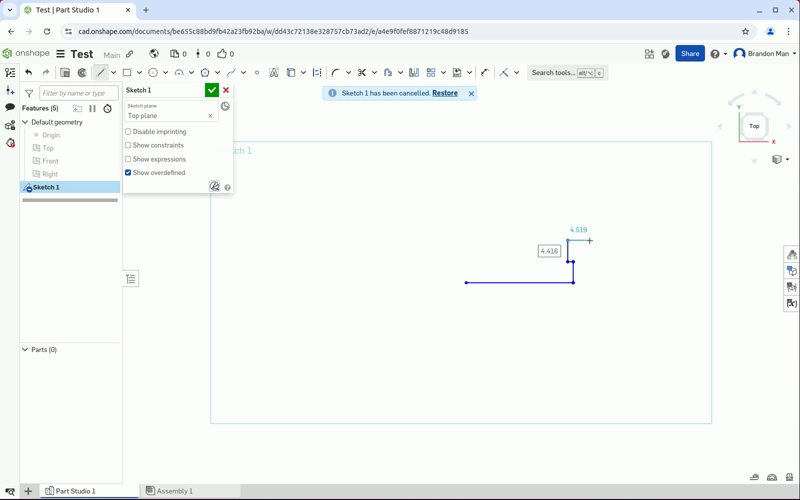
mouse_move(573, 240)
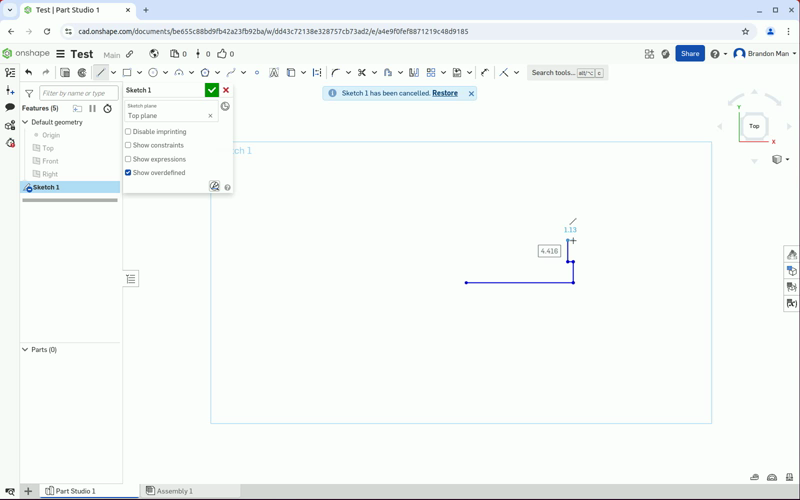
scroll(6)
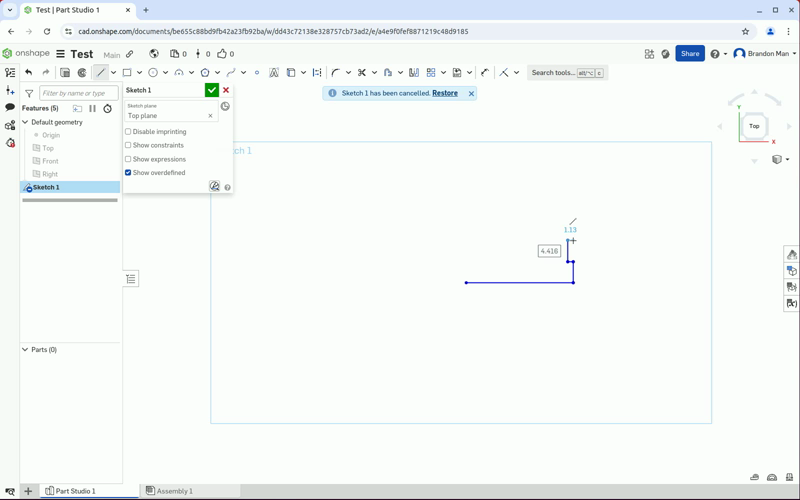
scroll(6)
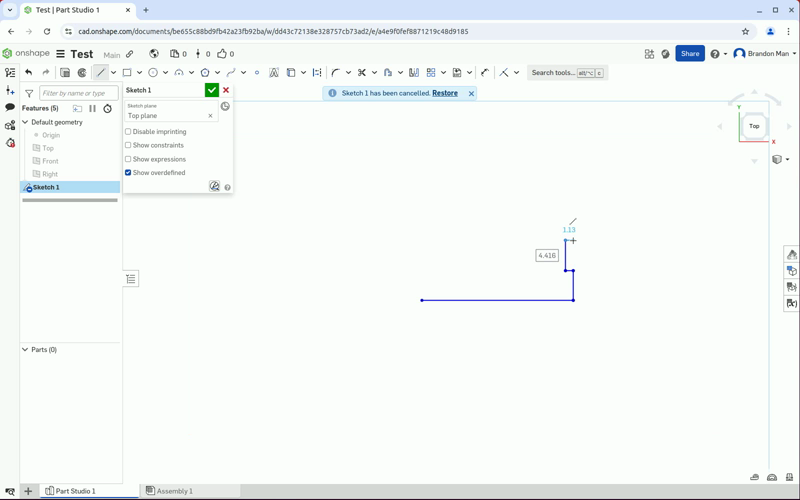
scroll(6)
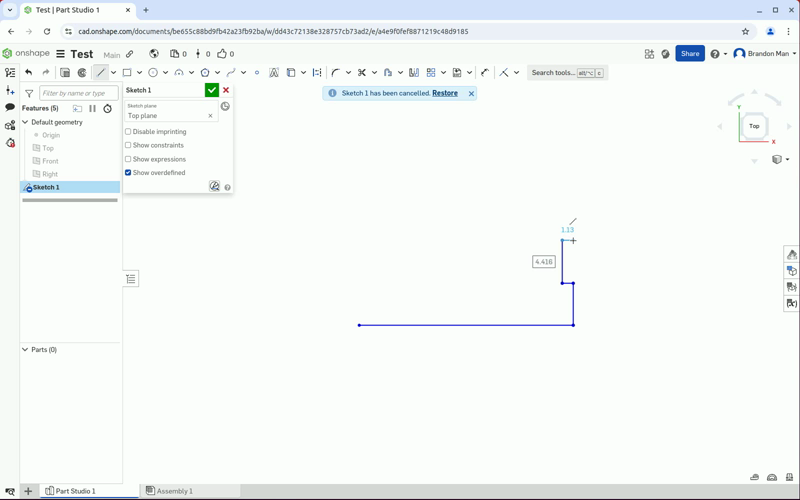
scroll(6)
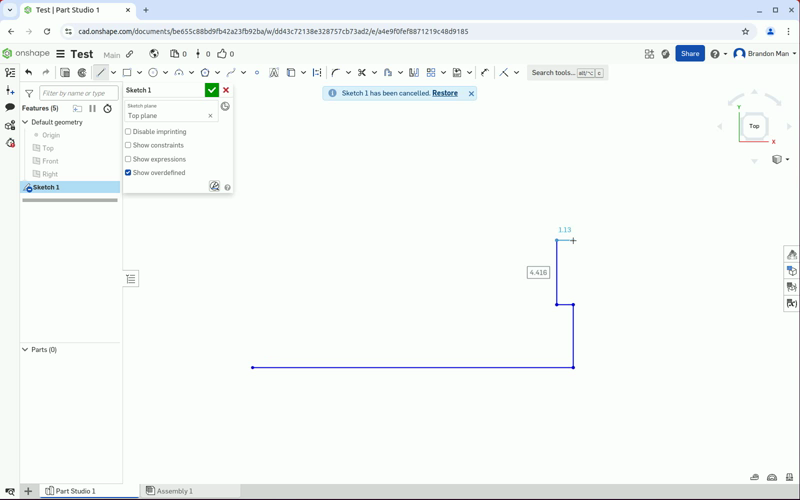
scroll(6)
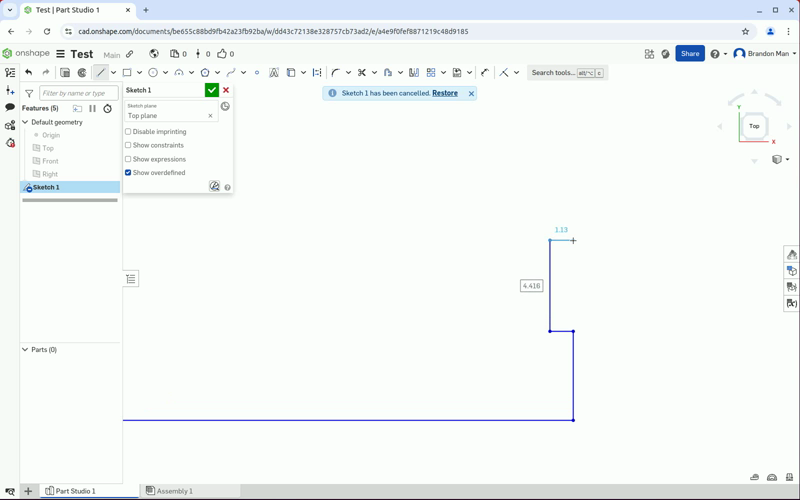
scroll(6)
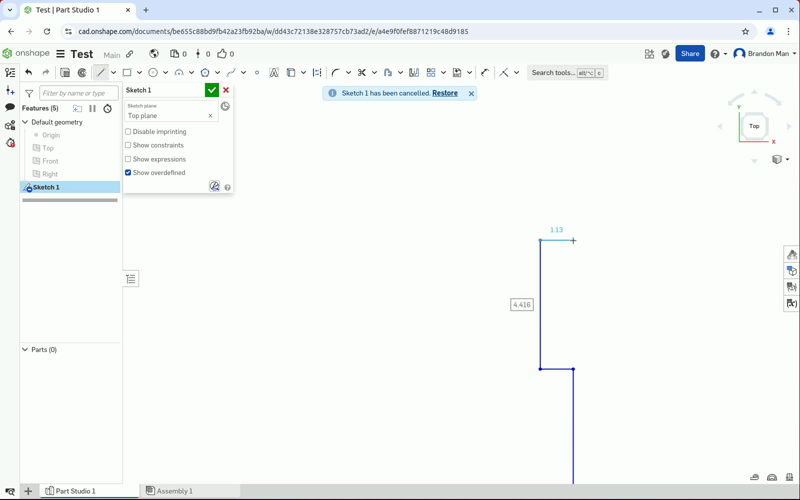
scroll(6)
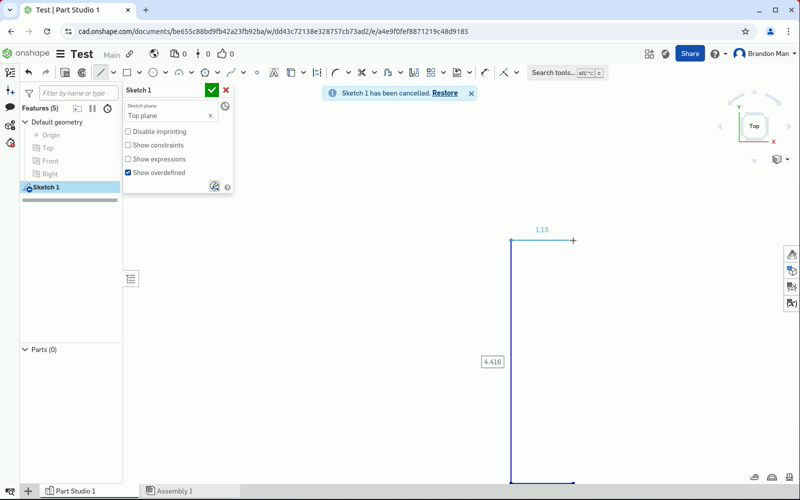
click(573, 240)
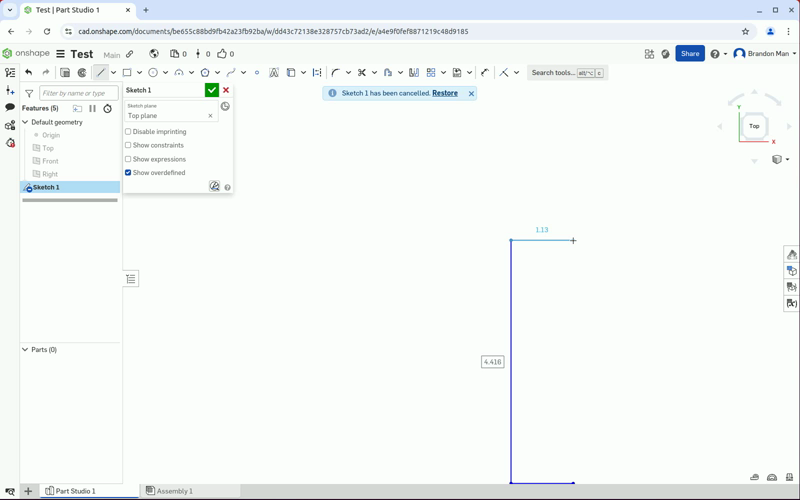
scroll(-6)
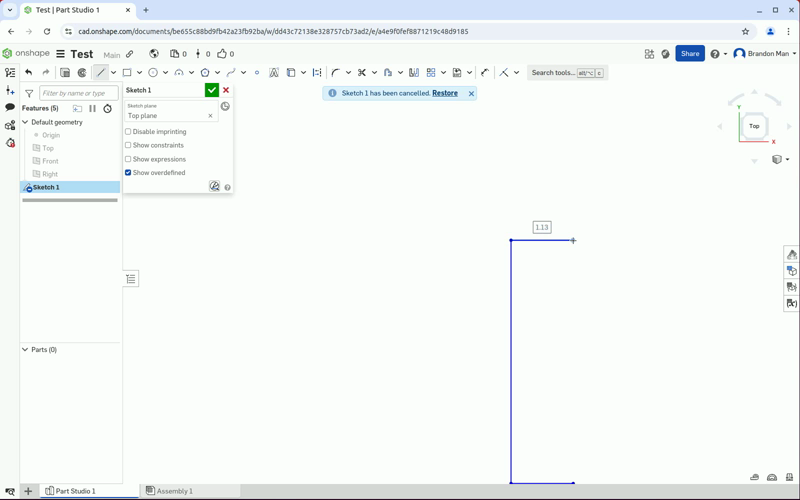
scroll(-6)
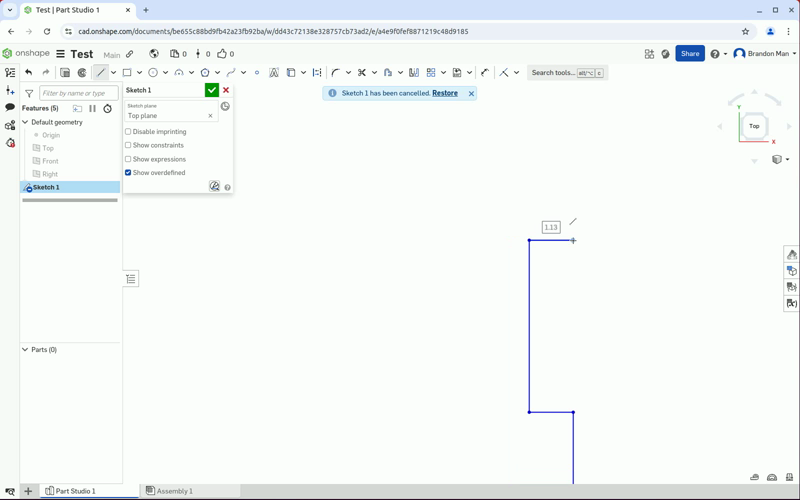
scroll(-6)
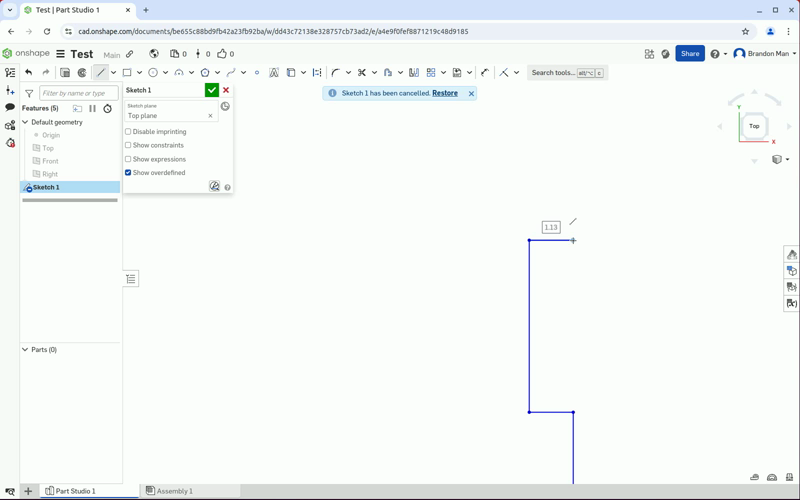
scroll(-6)
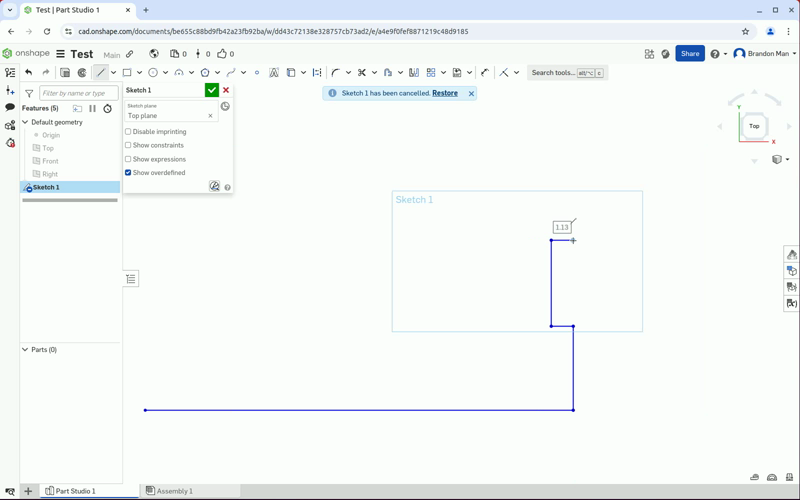
scroll(-6)
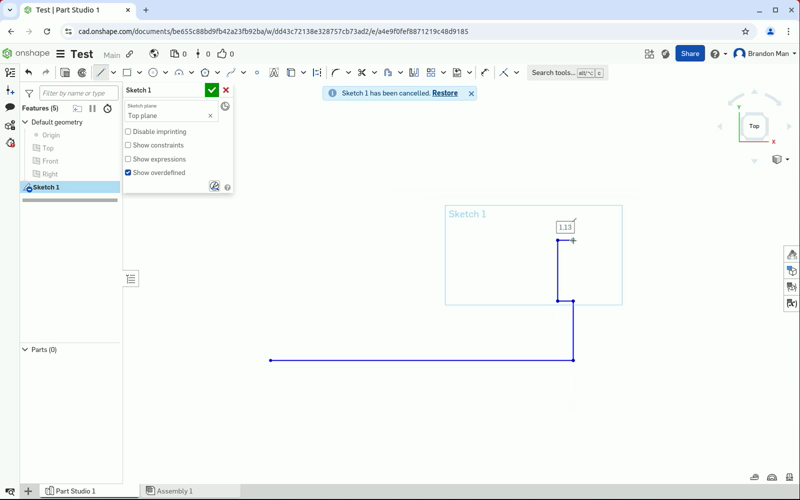
scroll(-6)
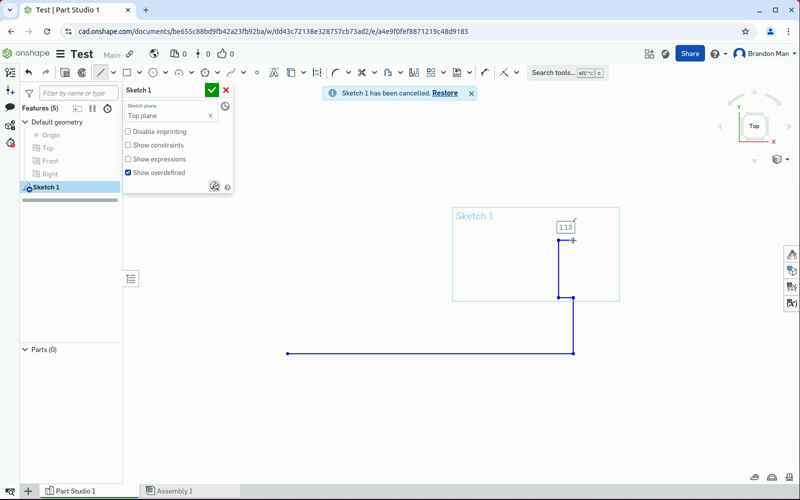
scroll(-6)
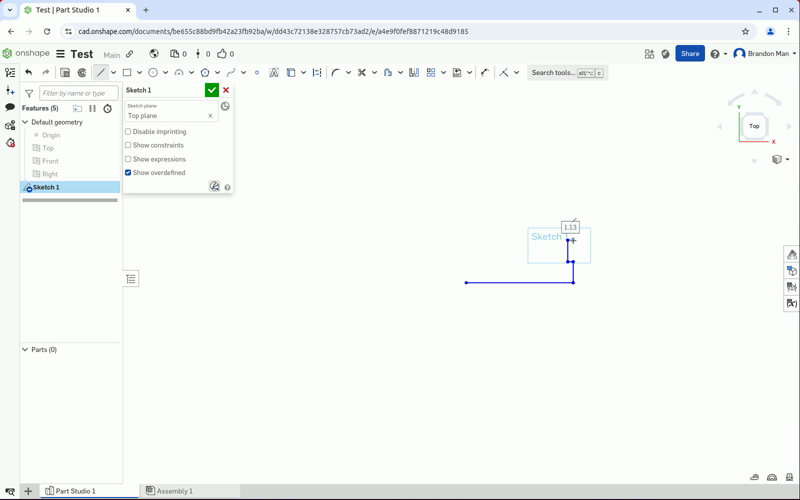
key_up(shift)
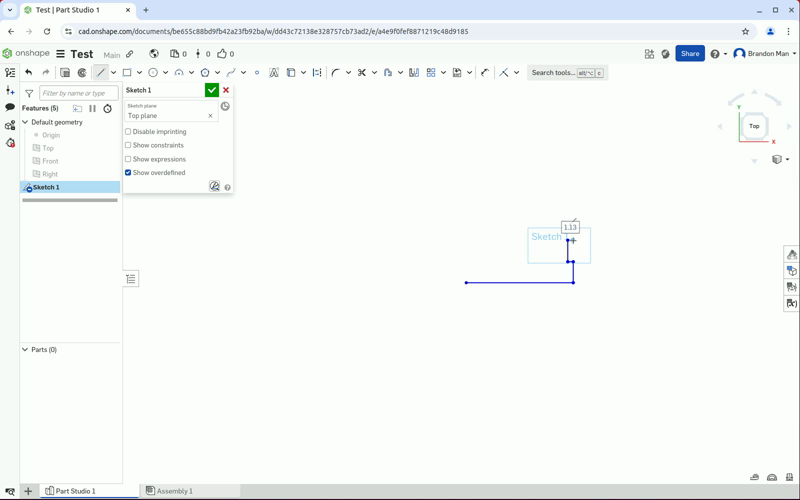
key_down(shift)
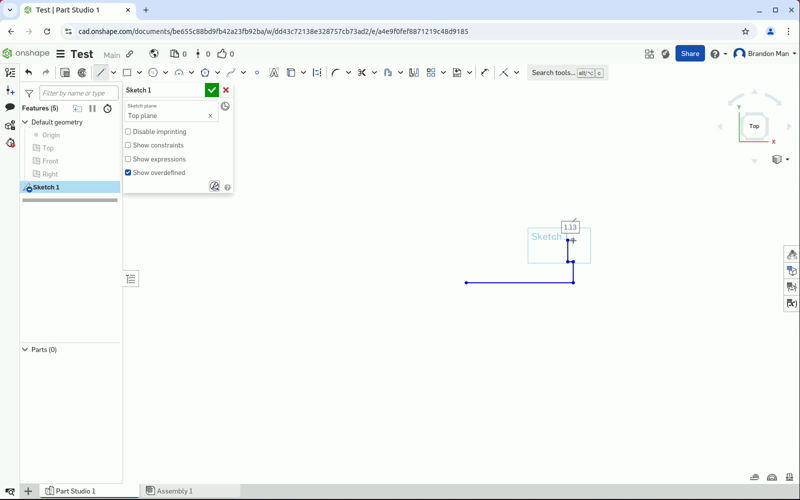
mouse_move(589, 240)
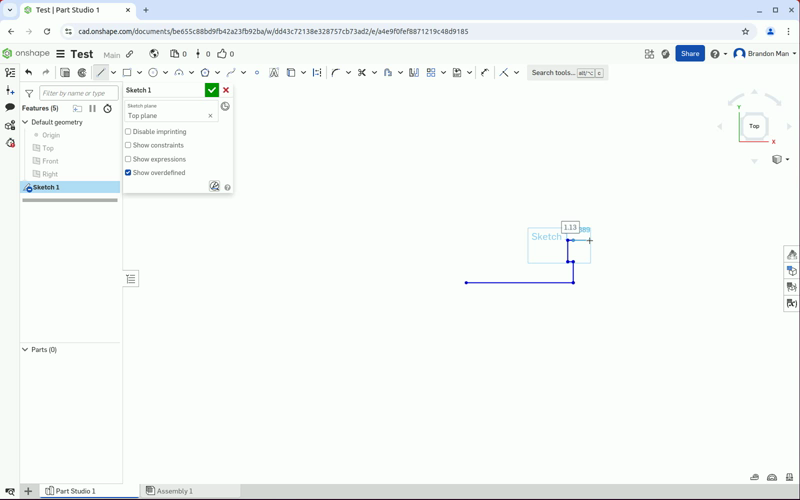
mouse_move(573, 219)
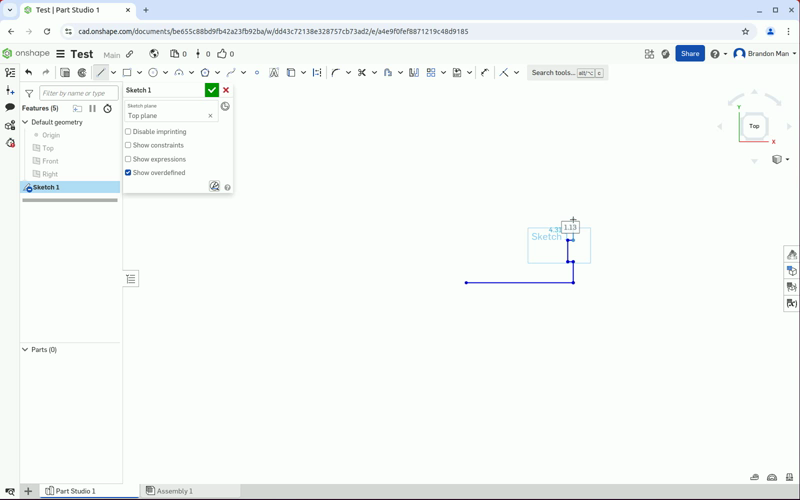
click(573, 219)
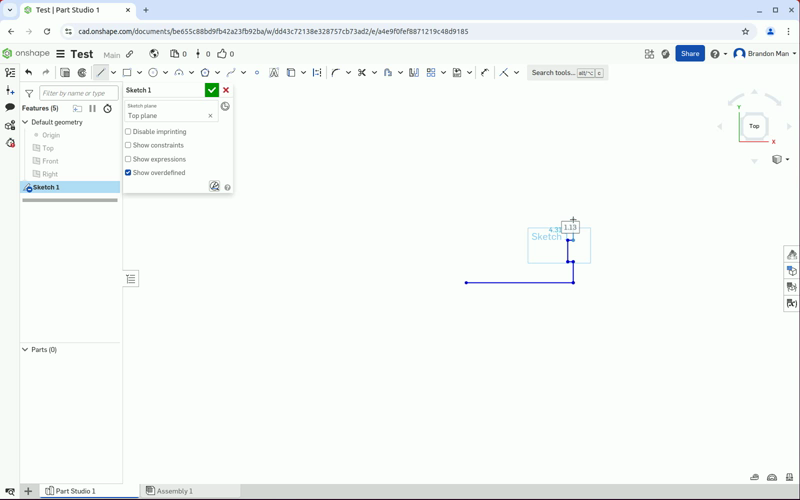
key_up(shift)
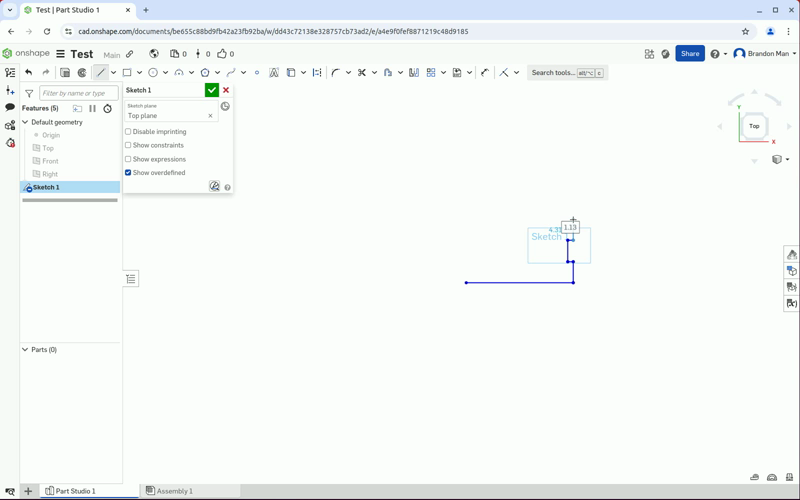
key_down(shift)
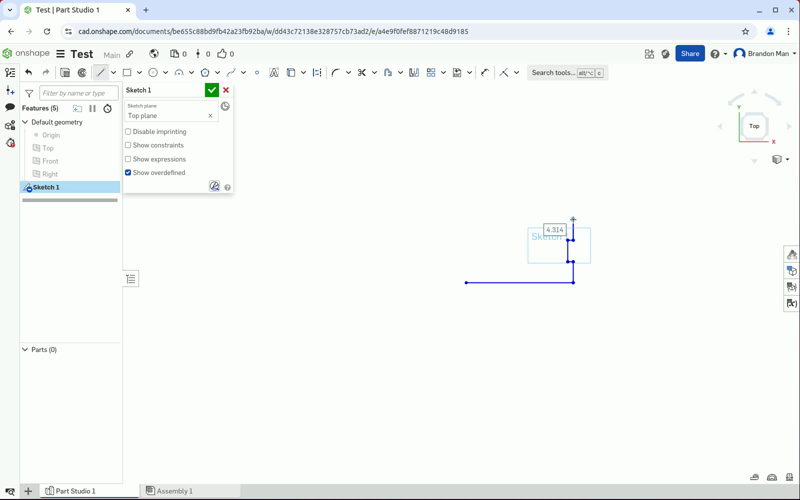
mouse_move(589, 219)
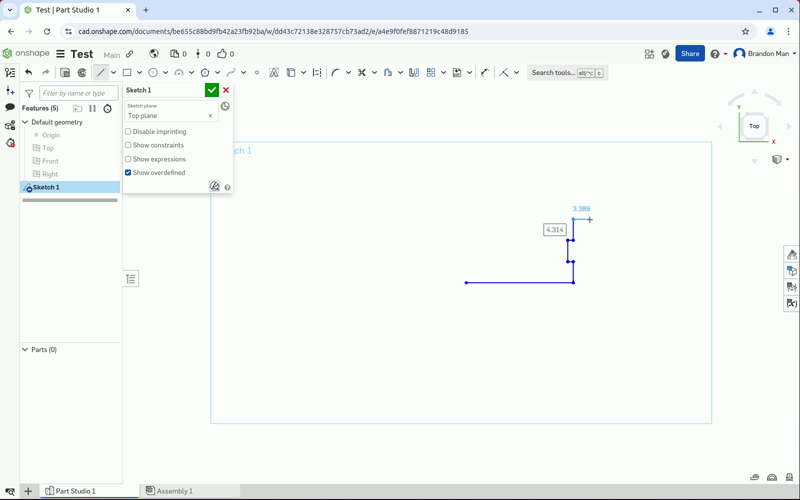
mouse_move(567, 219)
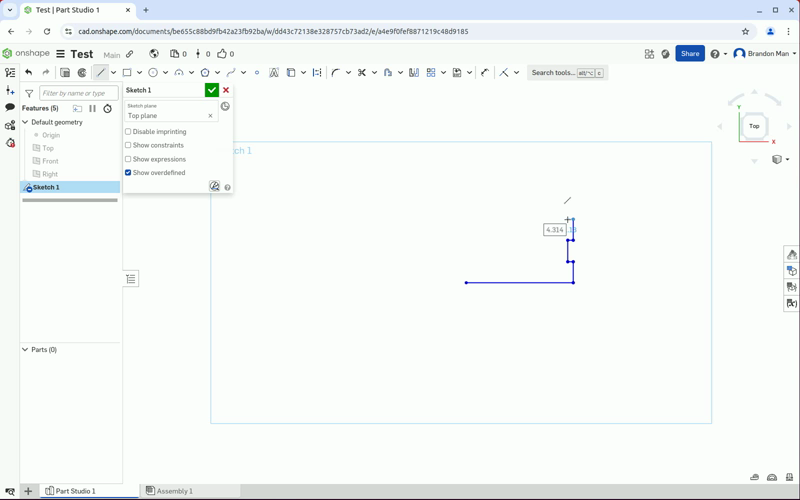
scroll(6)
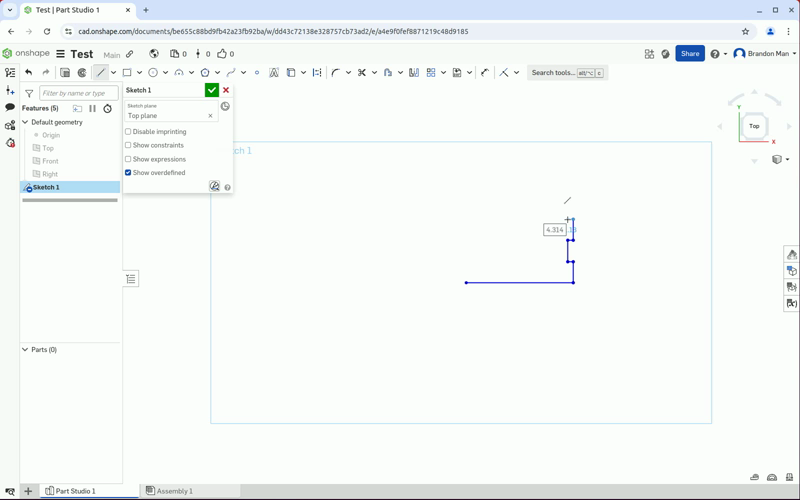
scroll(6)
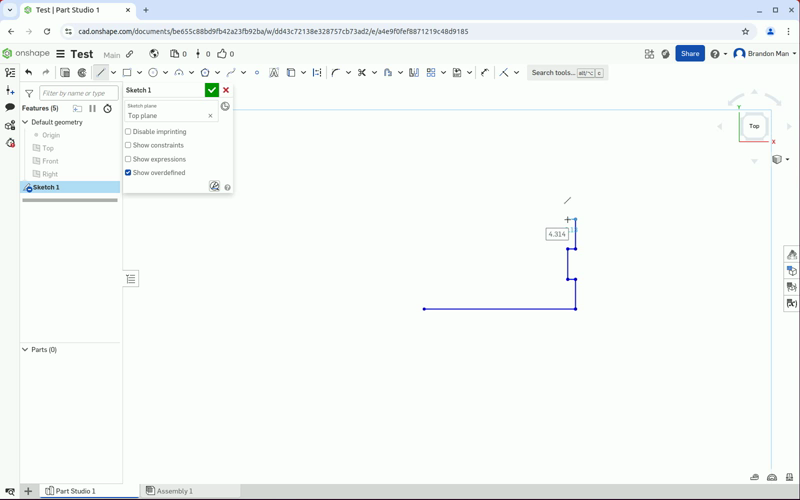
scroll(6)
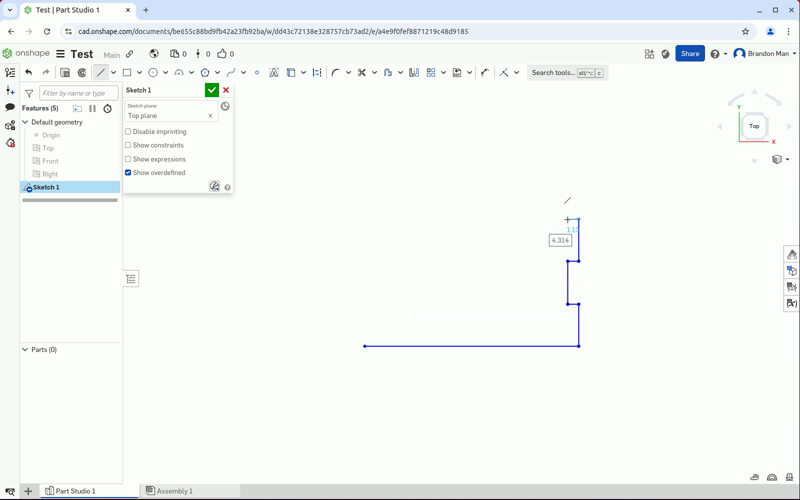
scroll(6)
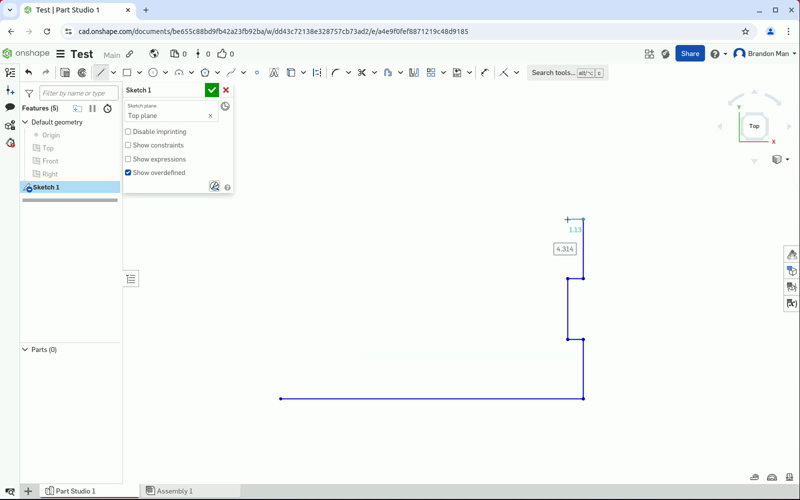
scroll(6)
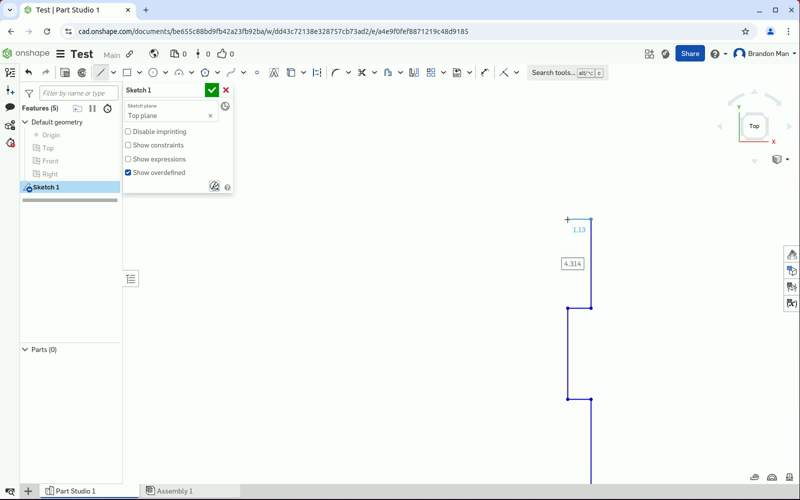
scroll(6)
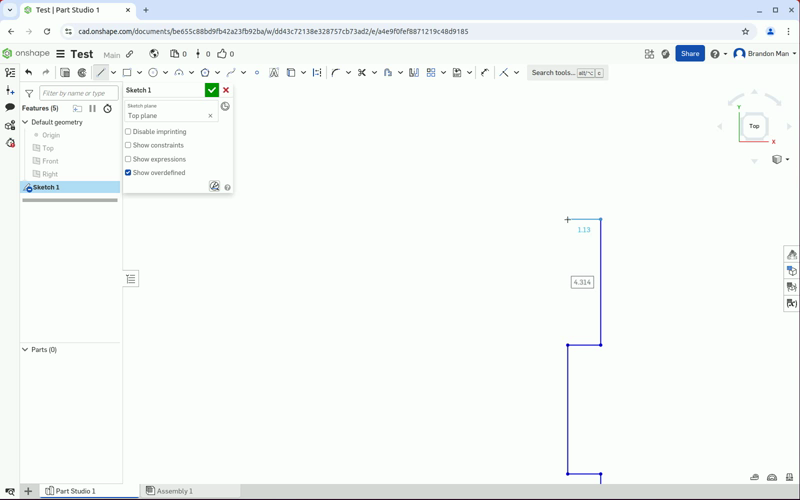
scroll(6)
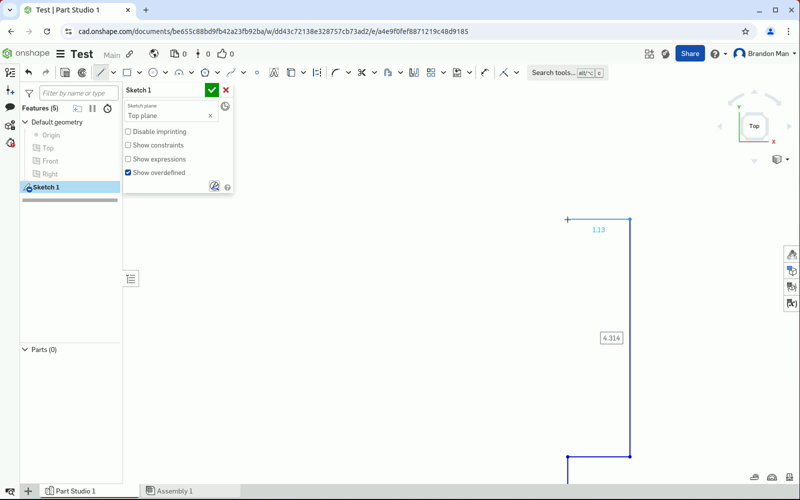
click(567, 219)
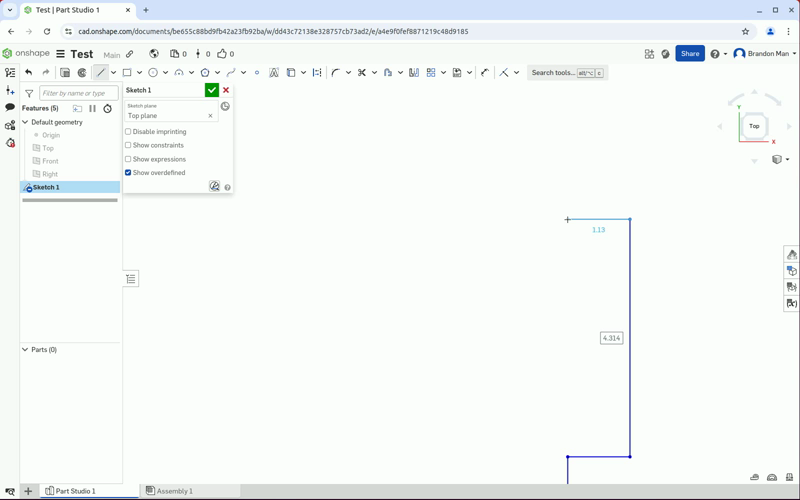
scroll(-6)
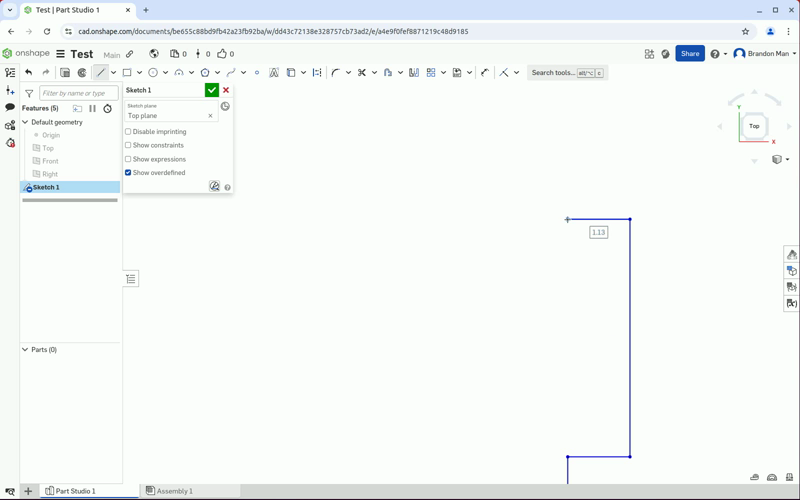
scroll(-6)
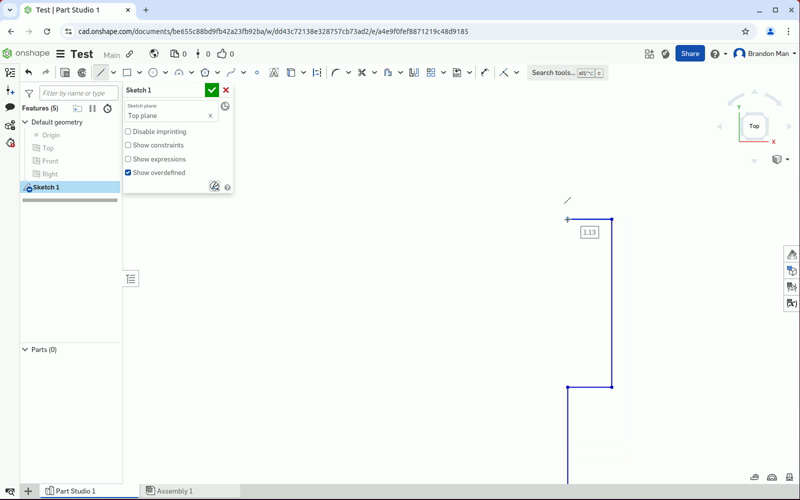
scroll(-6)
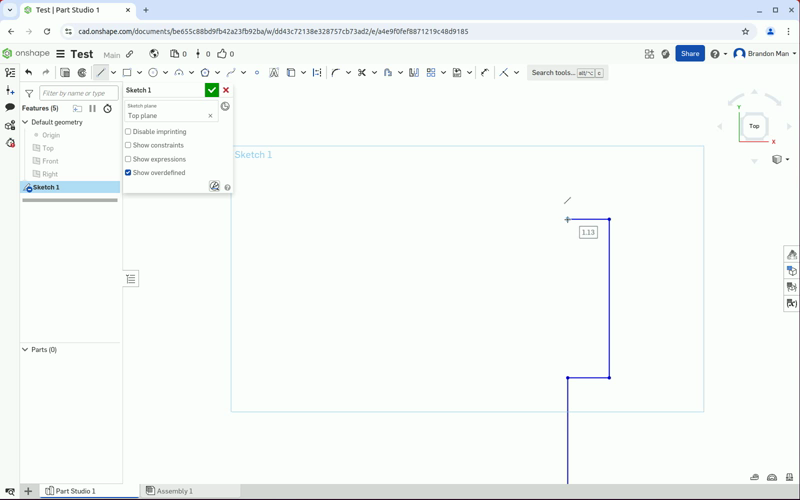
scroll(-6)
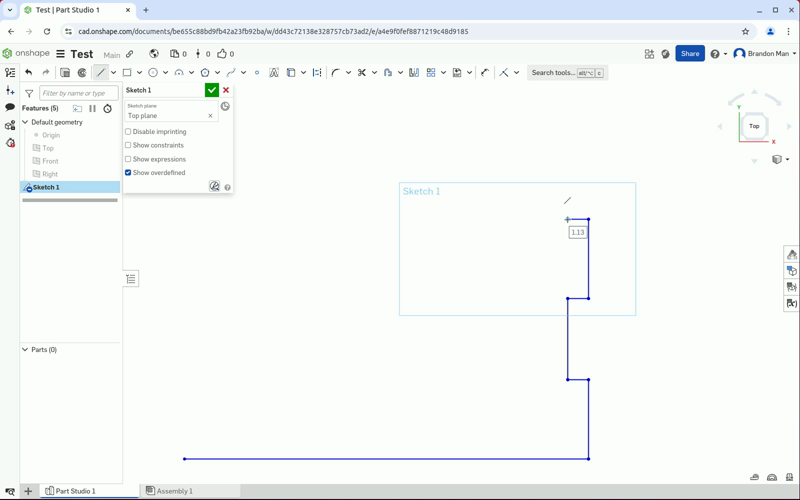
scroll(-6)
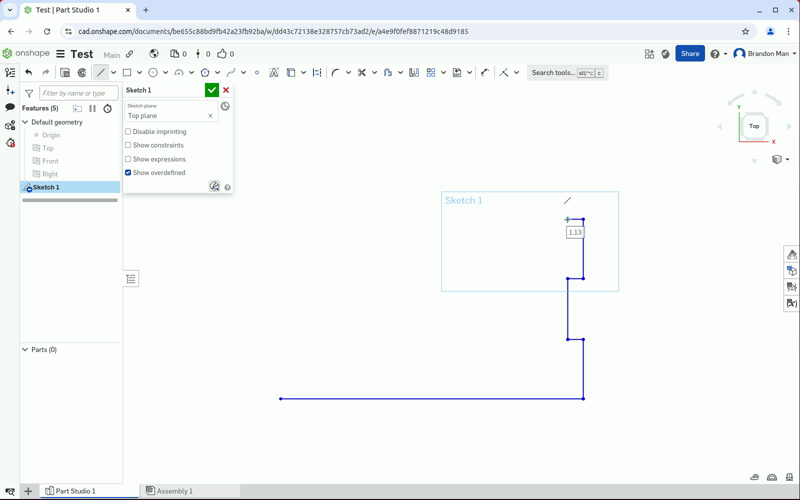
scroll(-6)
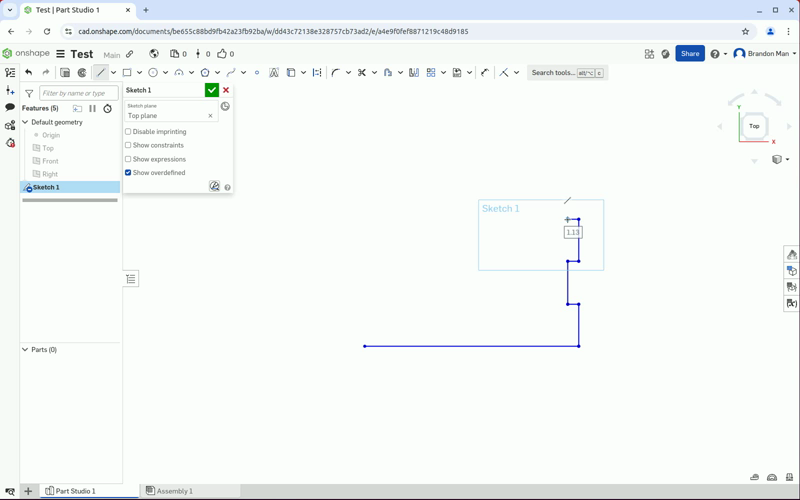
scroll(-6)
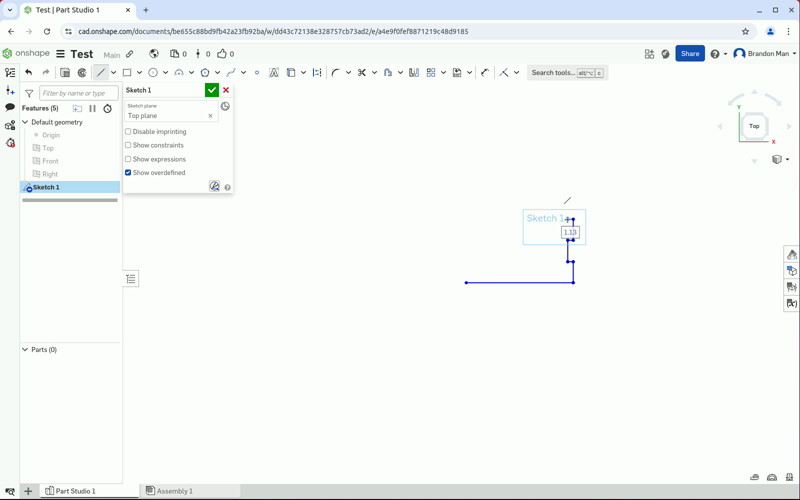
key_up(shift)
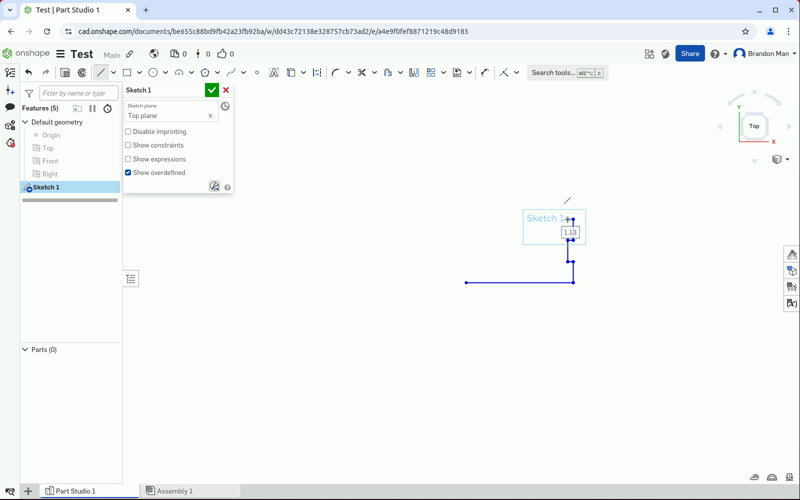
key_down(shift)
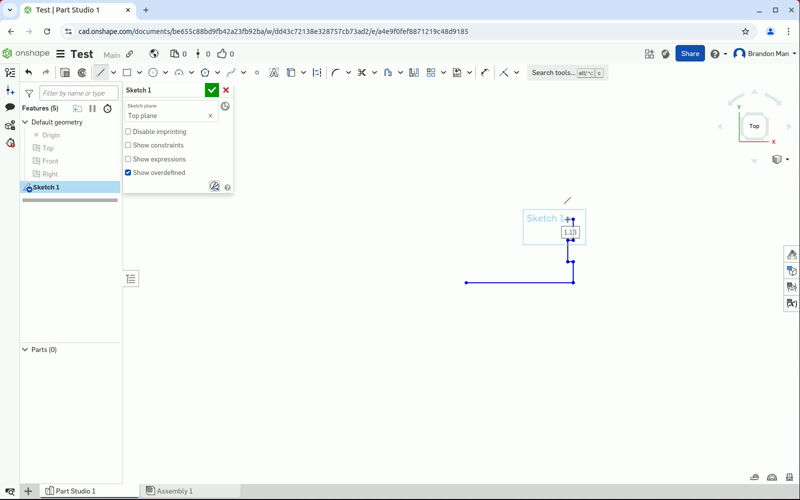
mouse_move(589, 219)
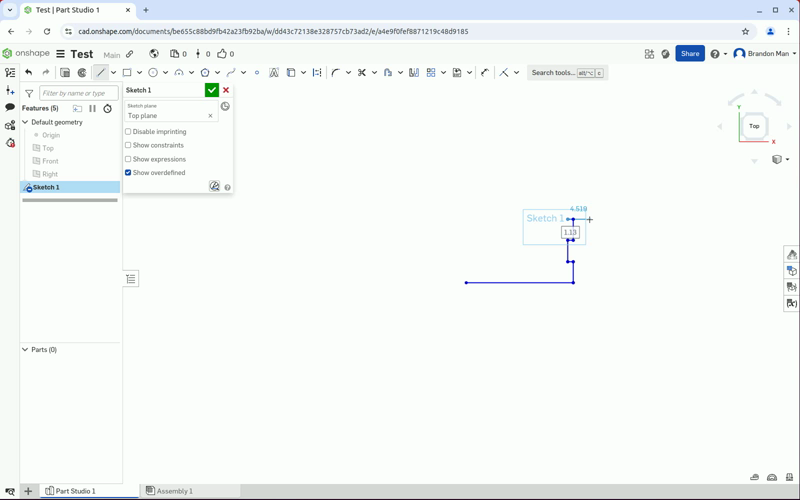
mouse_move(567, 197)
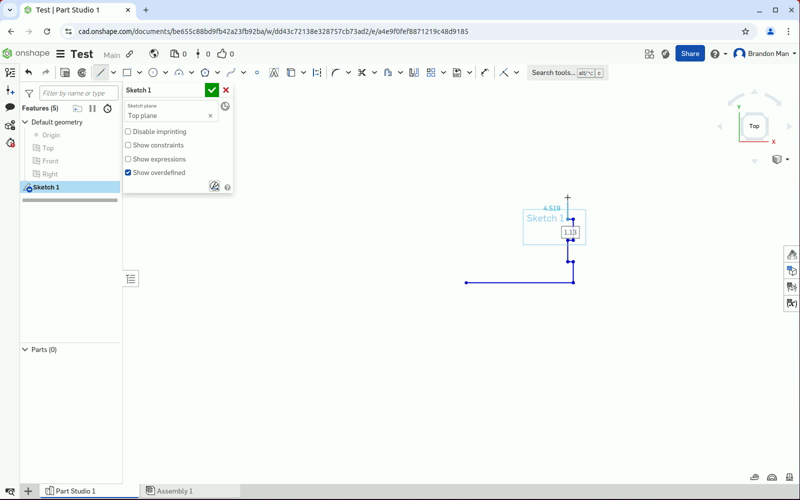
click(567, 197)
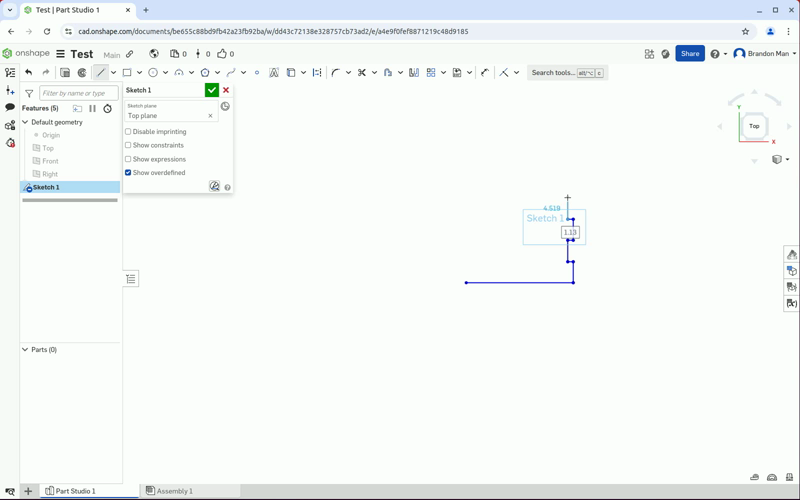
key_up(shift)
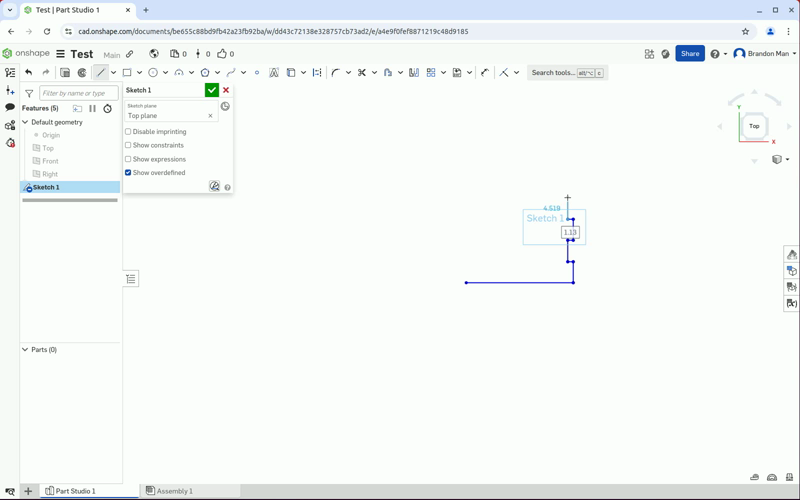
key_down(shift)
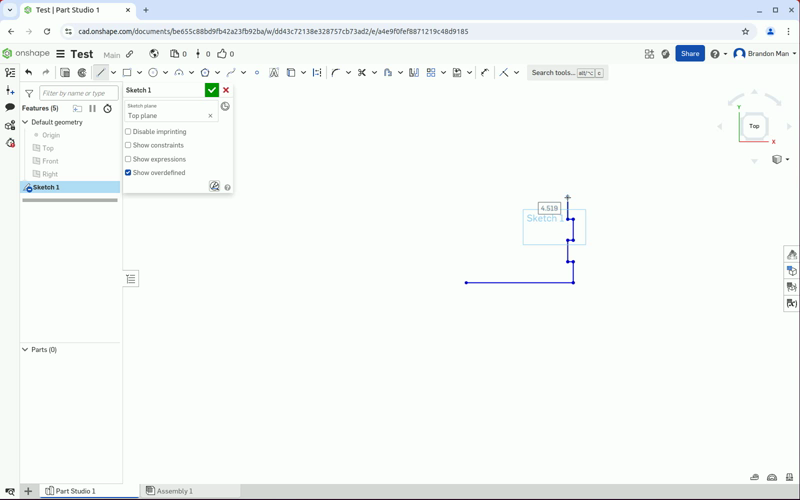
mouse_move(589, 197)
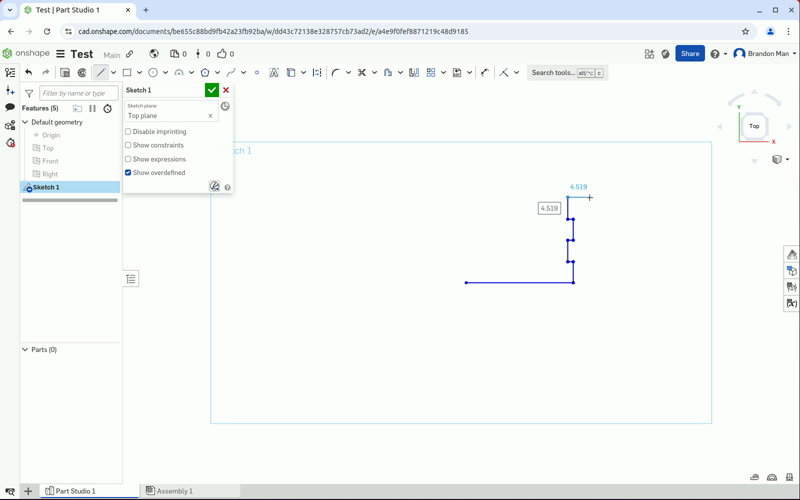
mouse_move(573, 197)
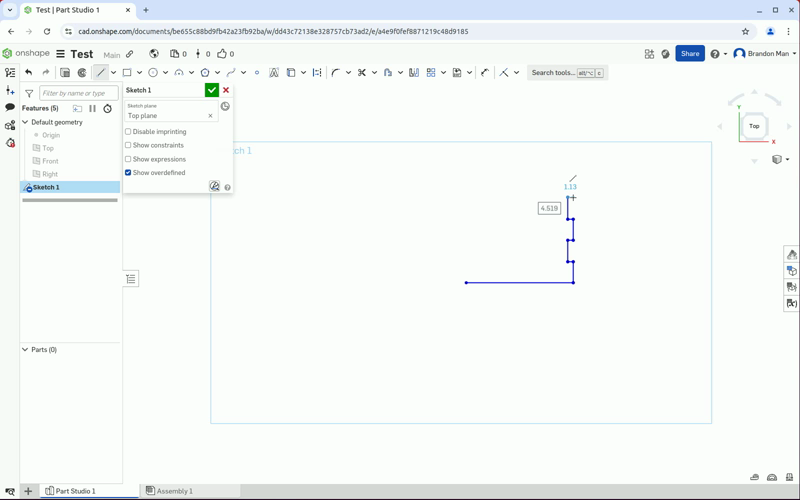
scroll(6)
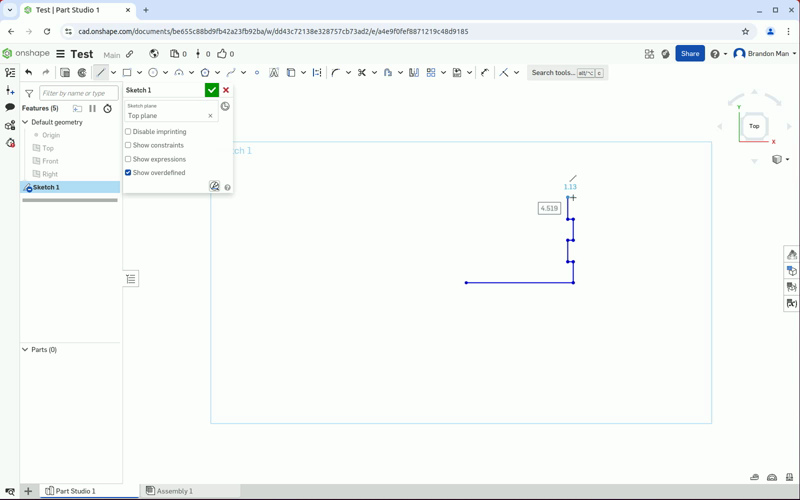
scroll(6)
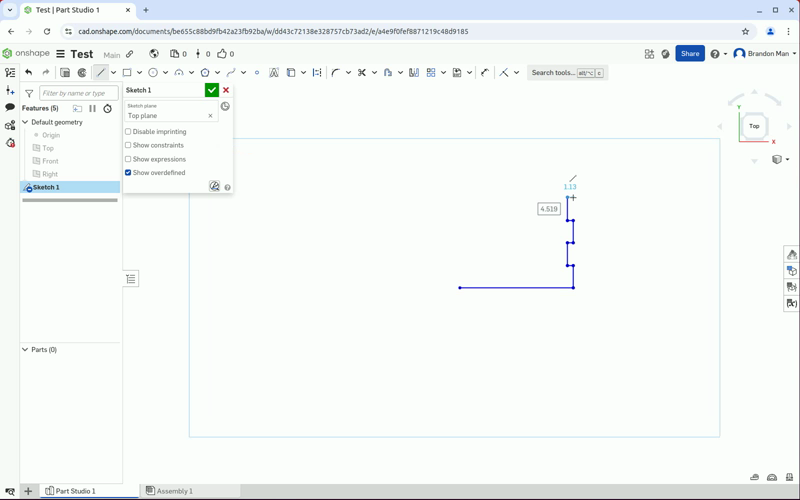
scroll(6)
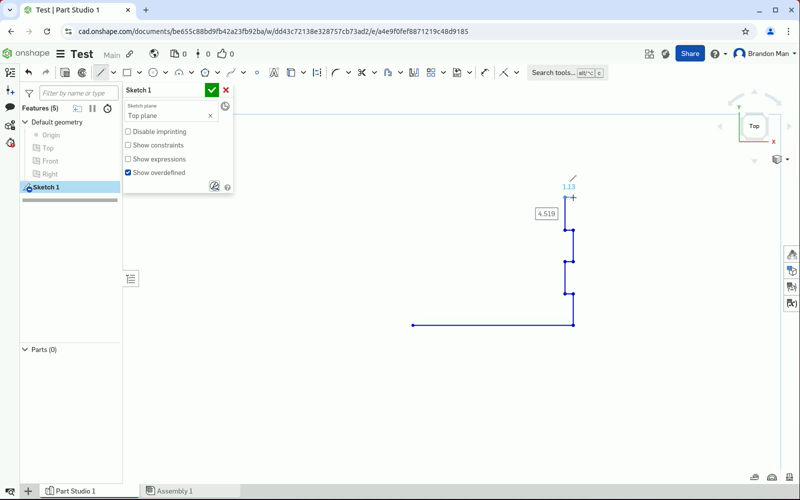
scroll(6)
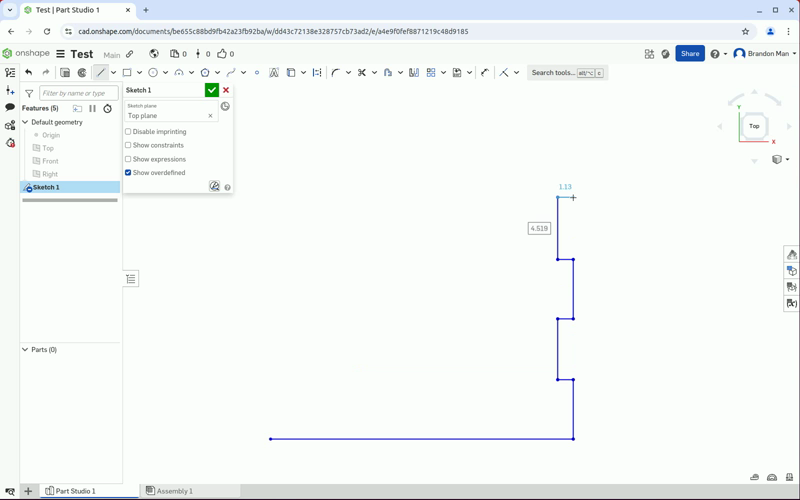
scroll(6)
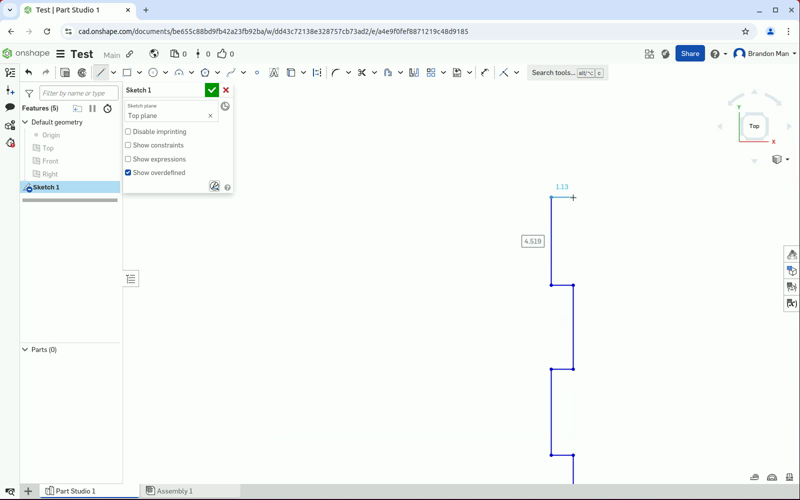
scroll(6)
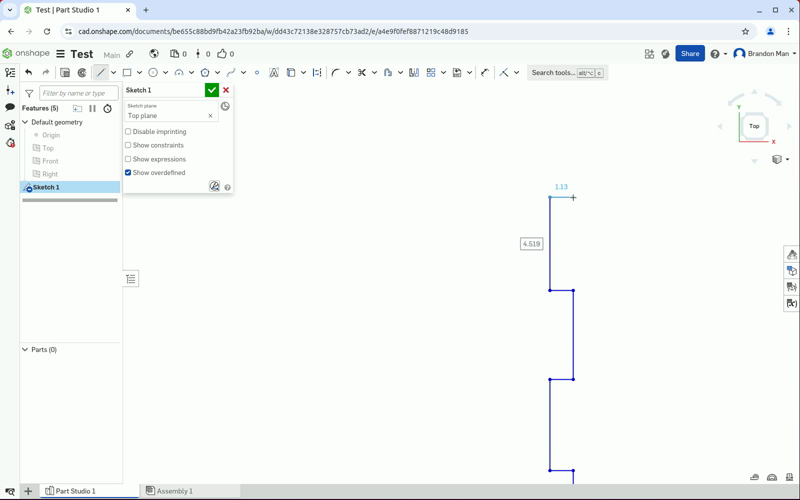
scroll(6)
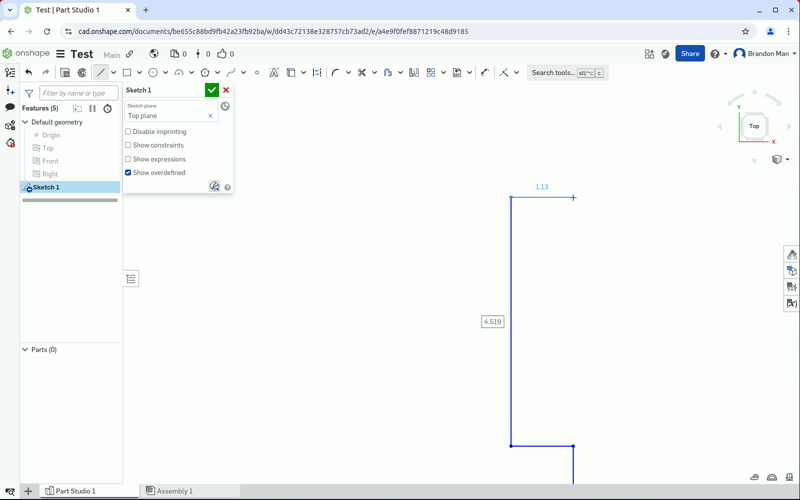
click(573, 197)
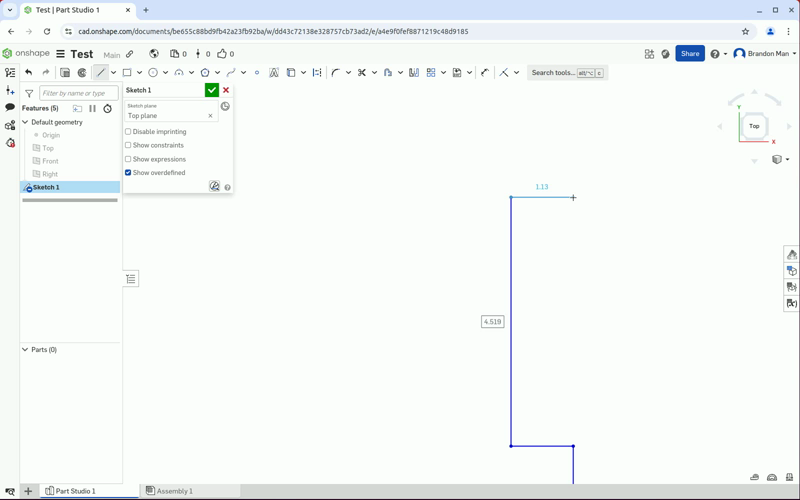
scroll(-6)
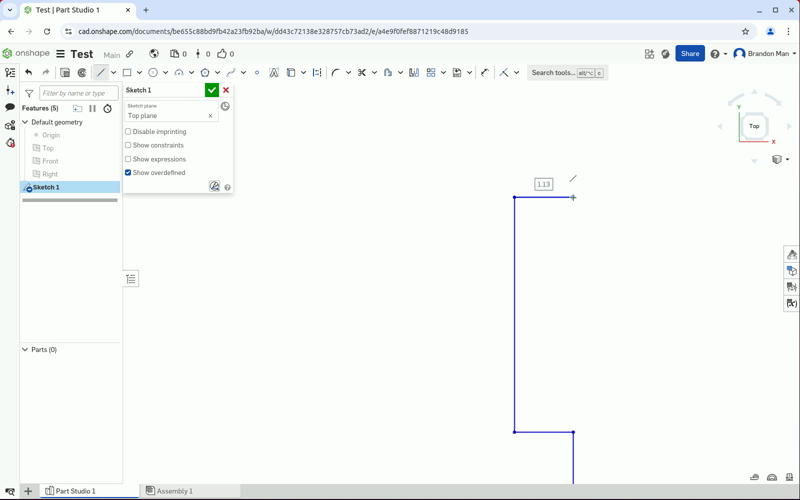
scroll(-6)
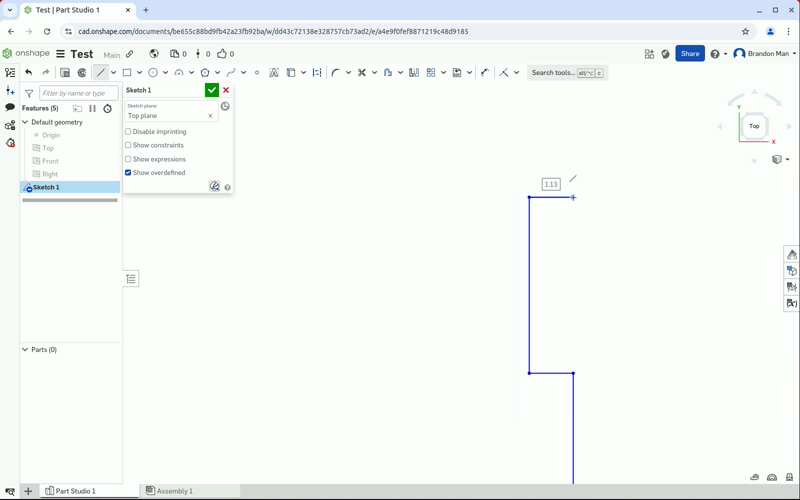
scroll(-6)
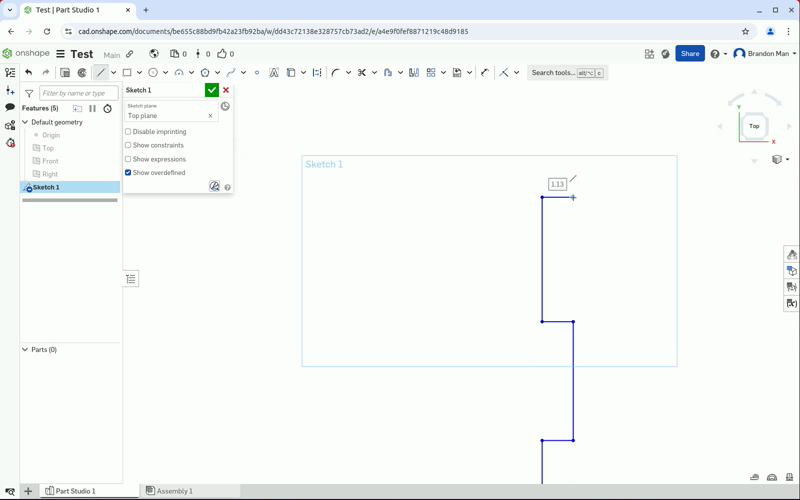
scroll(-6)
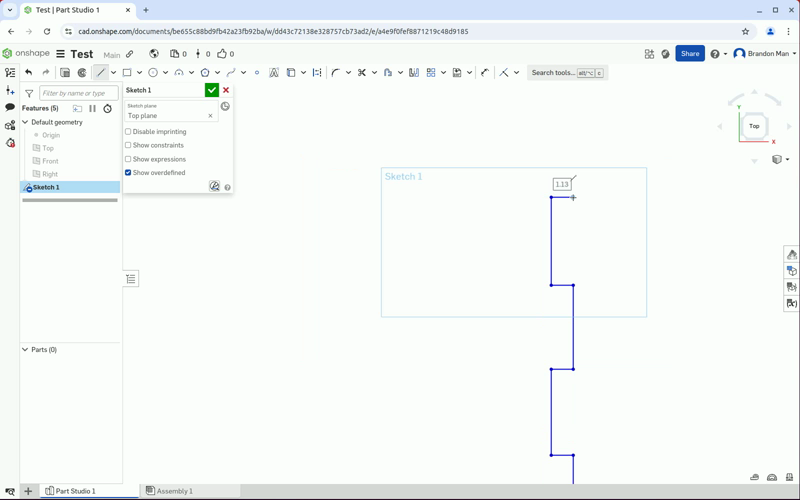
scroll(-6)
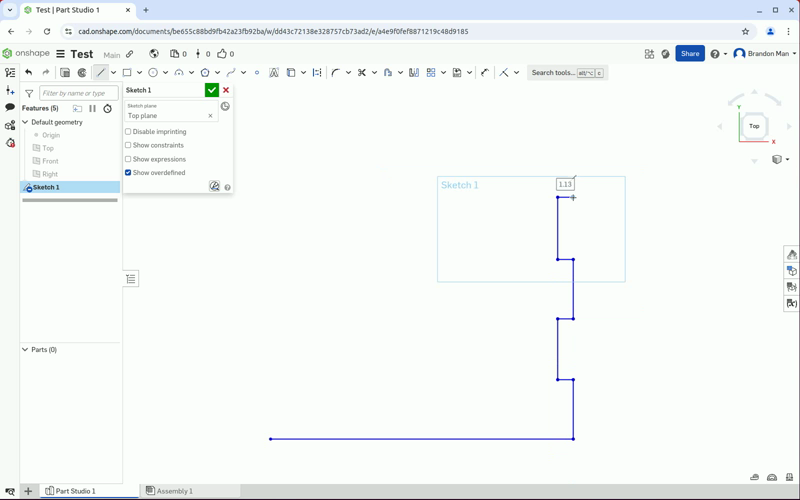
scroll(-6)
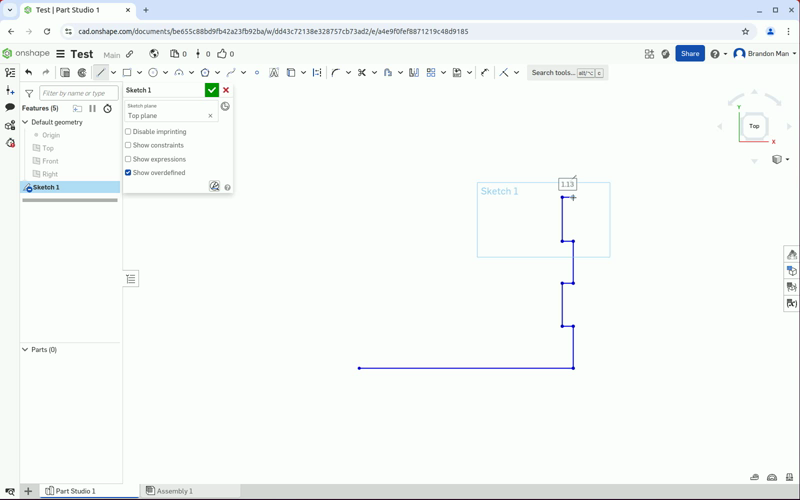
scroll(-6)
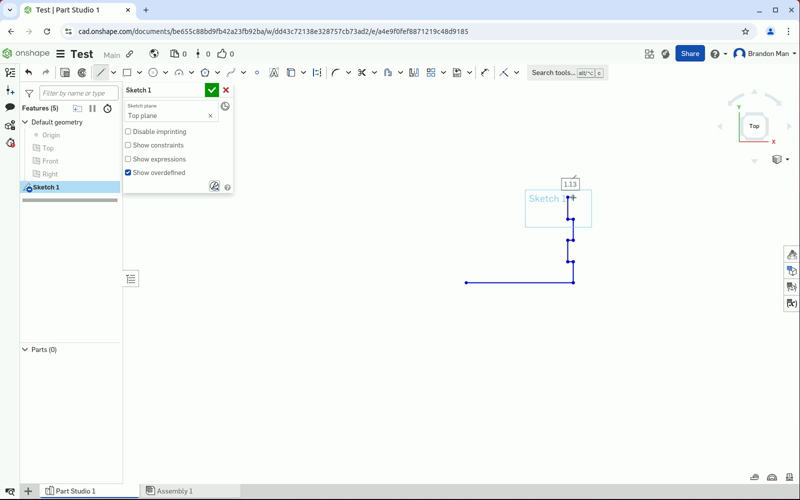
key_up(shift)
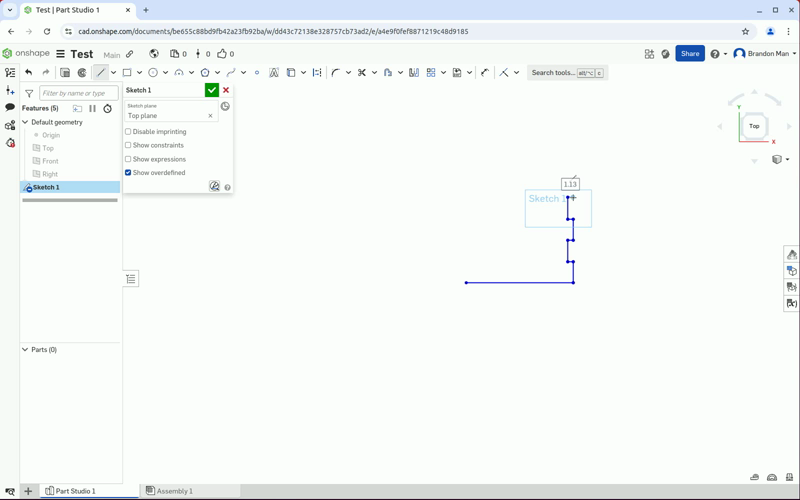
key_down(shift)
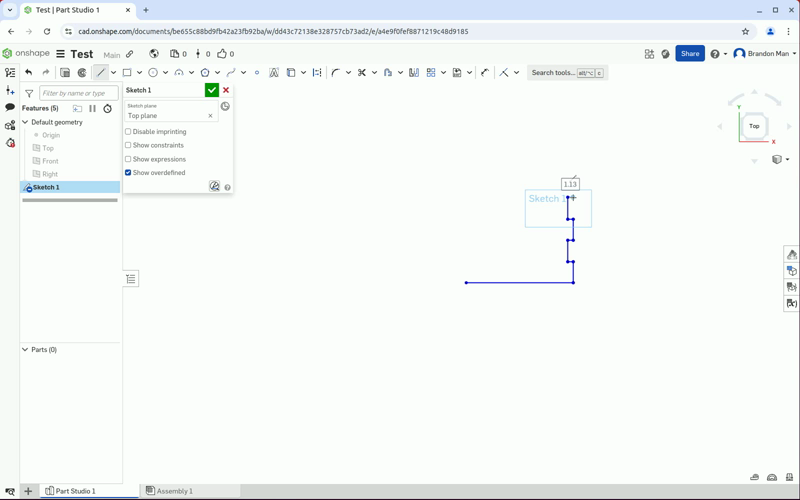
mouse_move(589, 197)
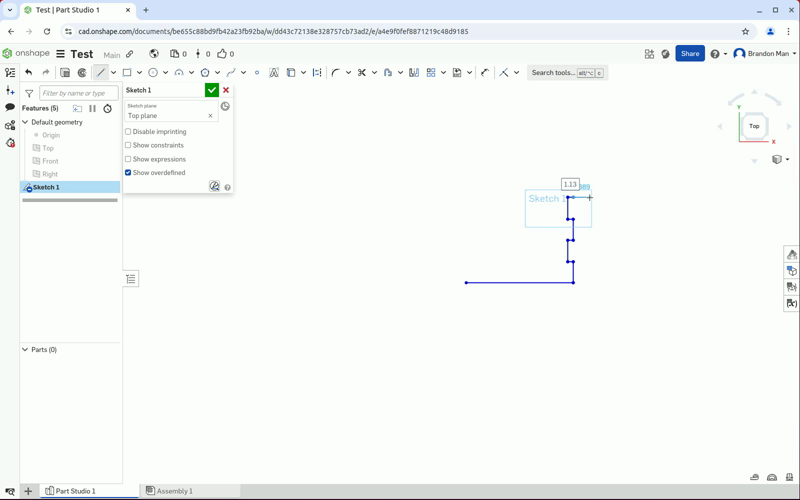
mouse_move(573, 176)
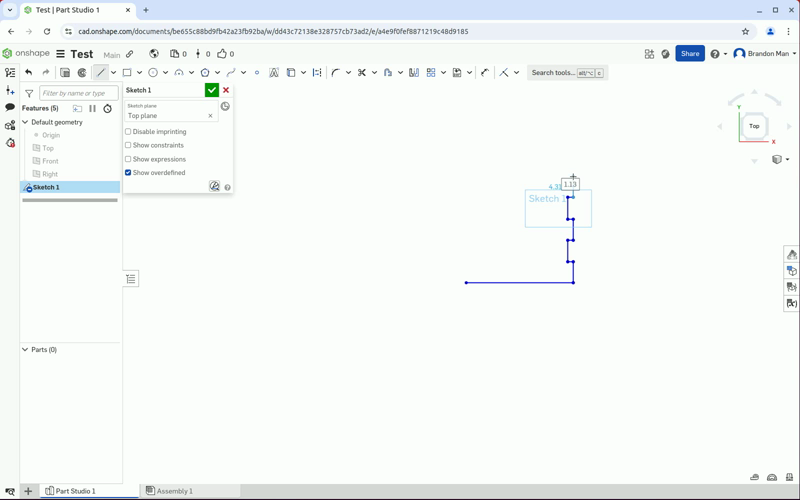
click(573, 176)
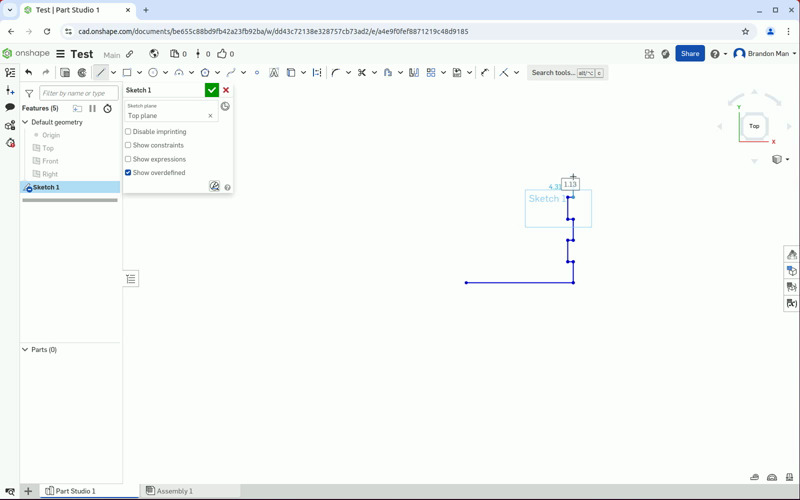
key_up(shift)
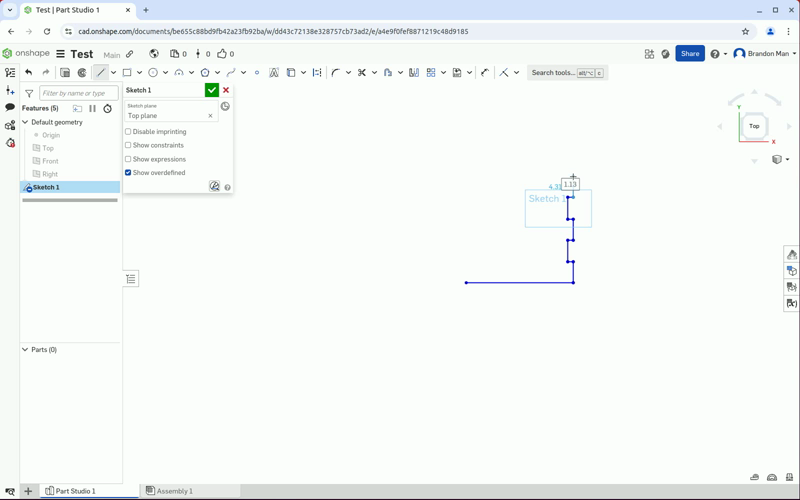
key_down(shift)
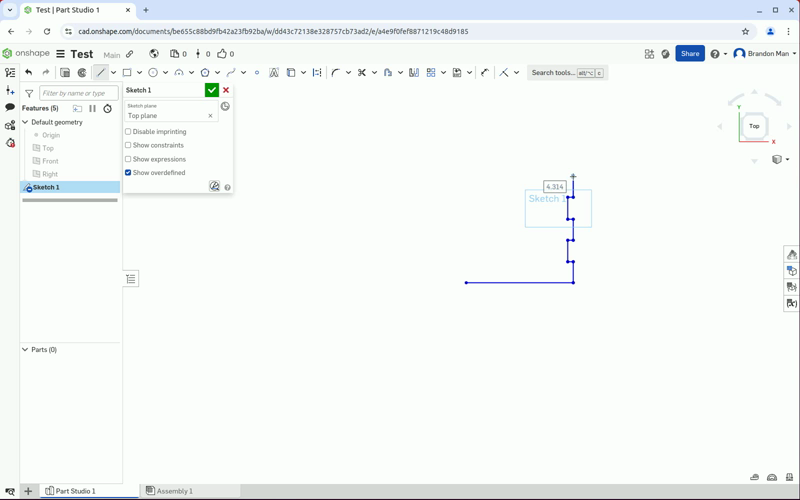
mouse_move(466, 176)
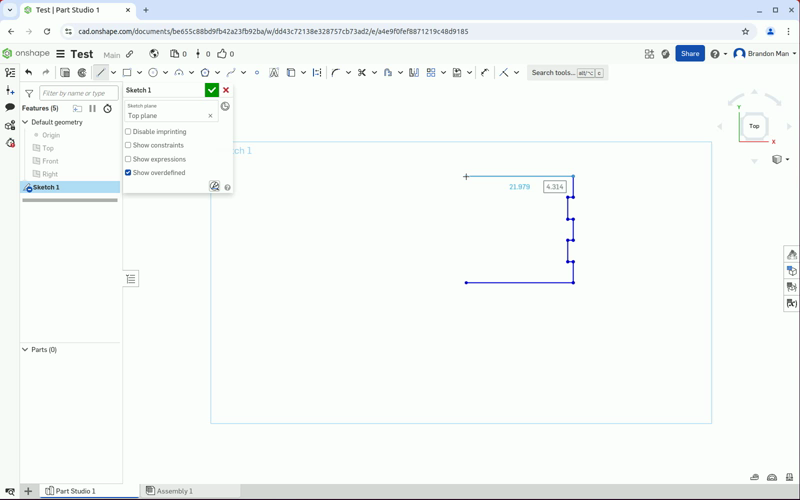
click(466, 176)
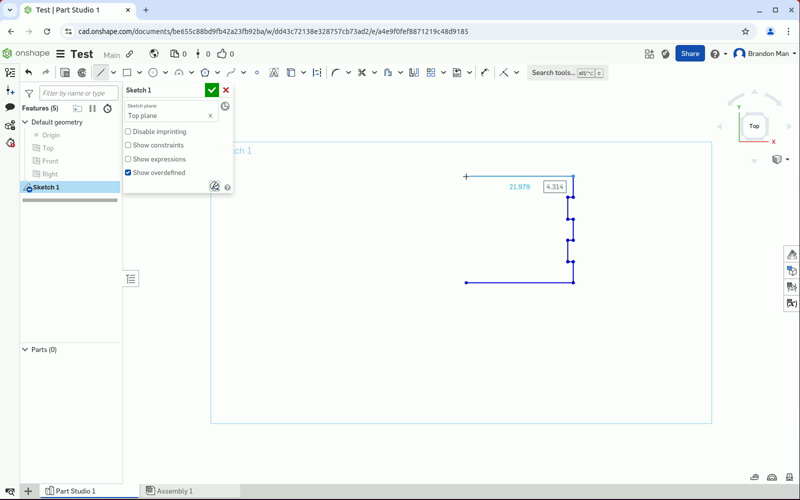
key_up(shift)
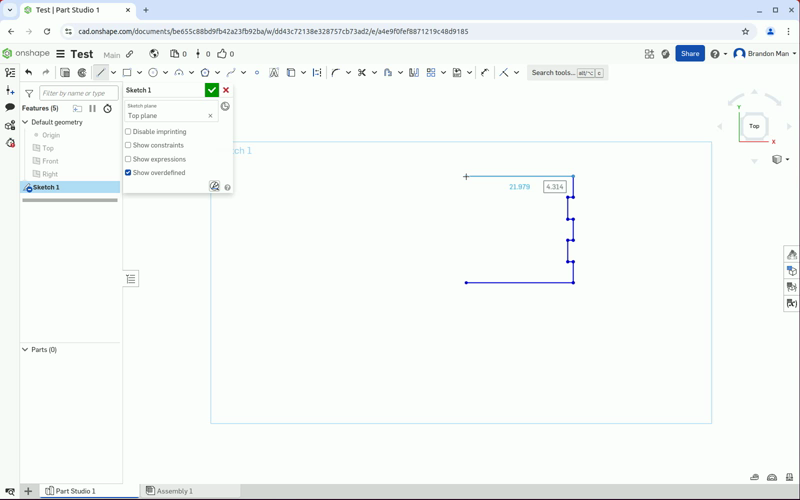
key_down(shift)
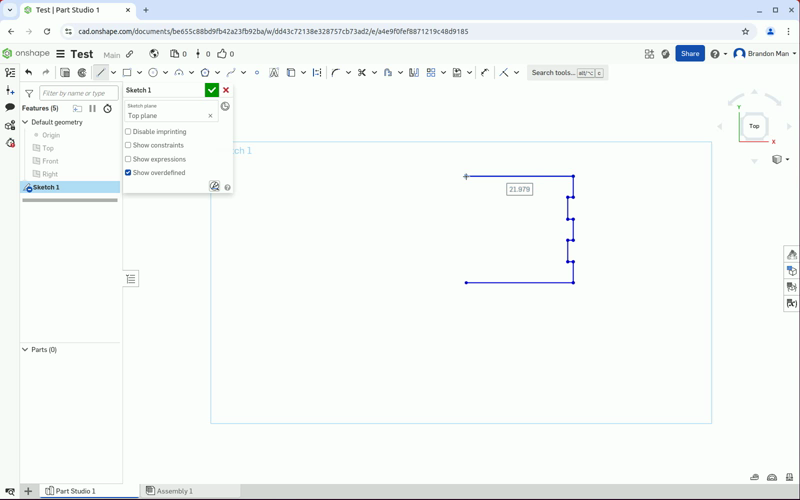
mouse_move(466, 282)
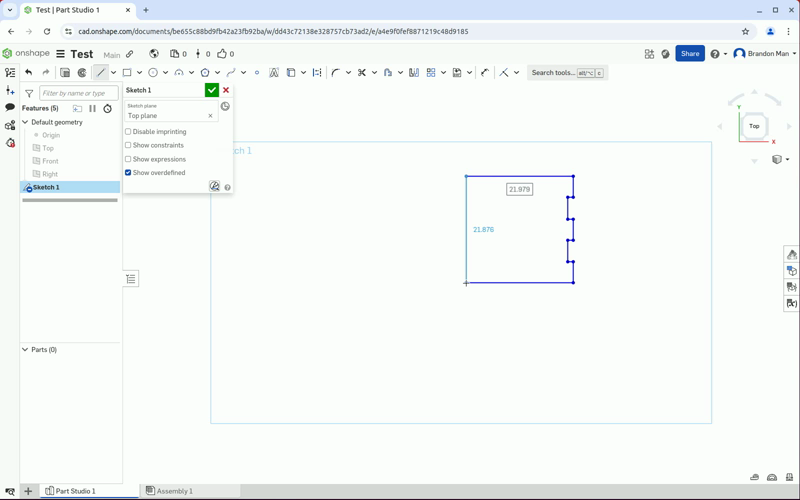
key_up(shift)
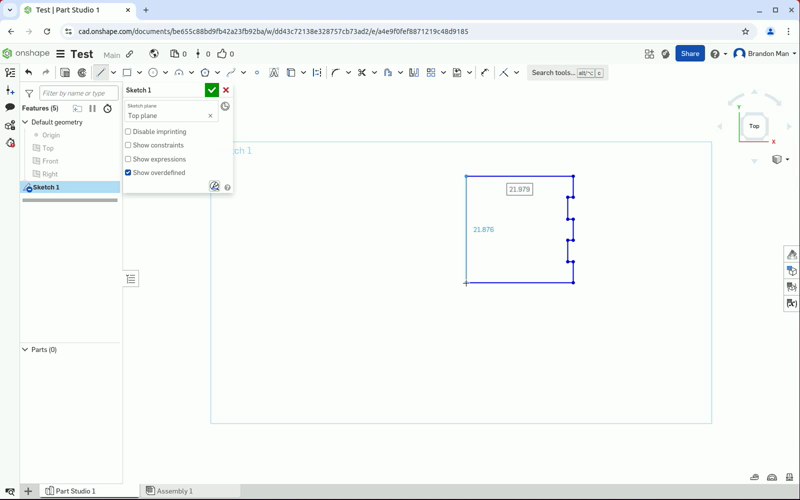
click(466, 282)
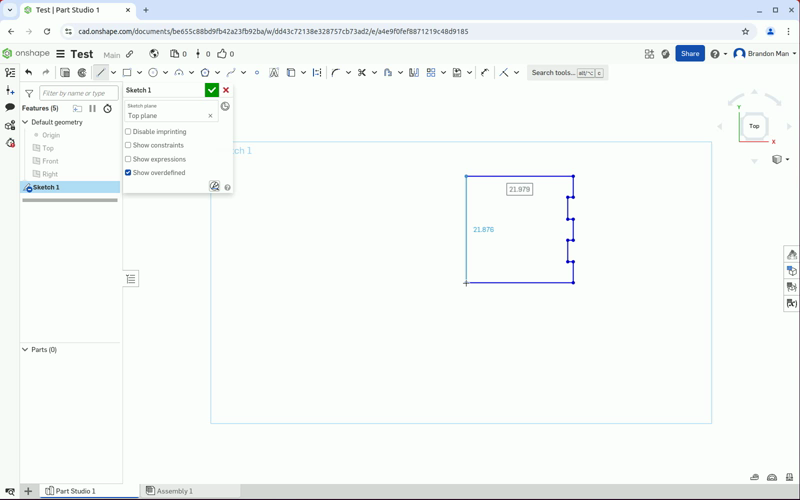
key(esc)
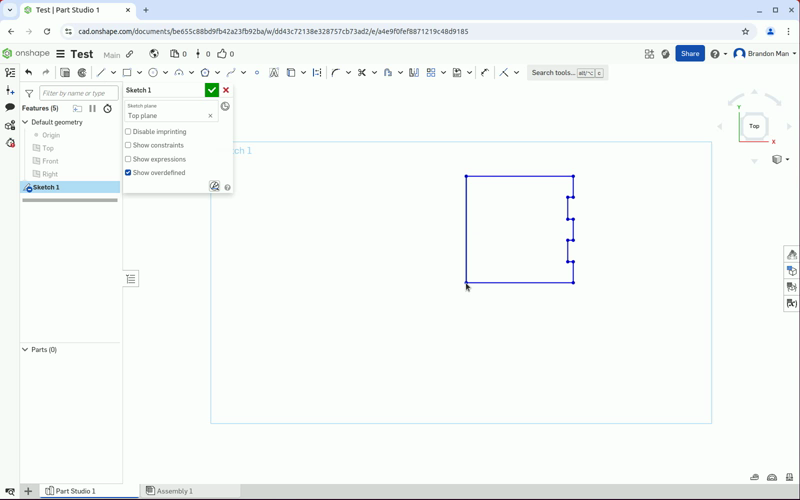
mouse_move(497, 250)
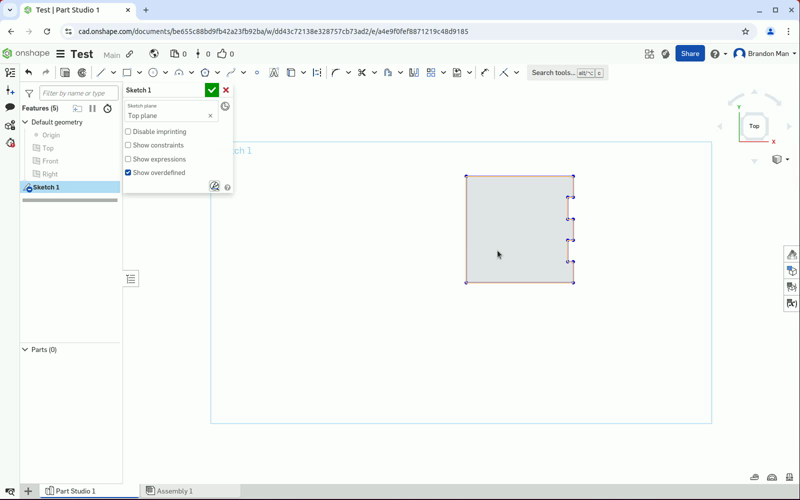
click(497, 250)
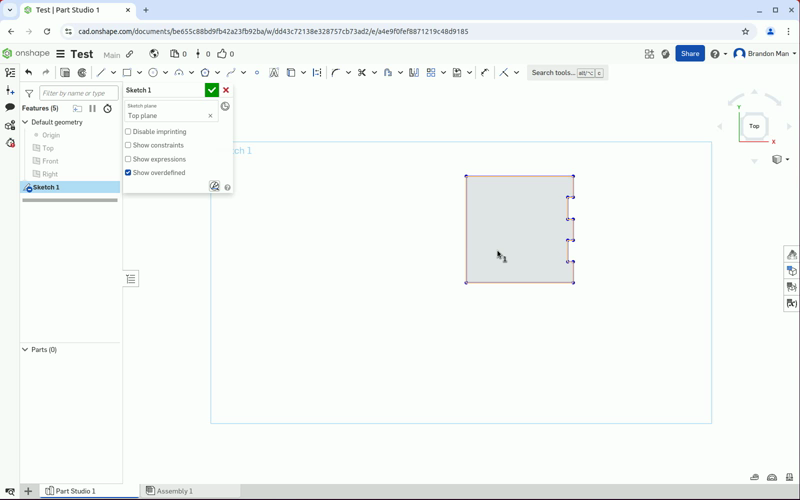
mouse_move(73, 352)
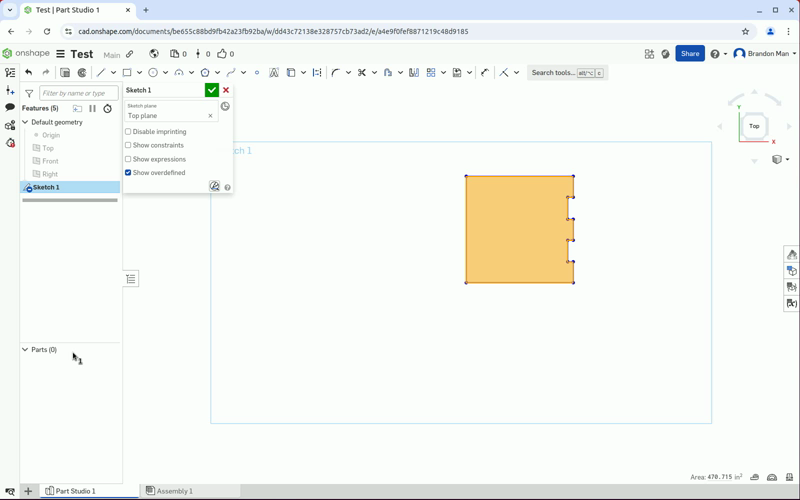
key(shift+y)
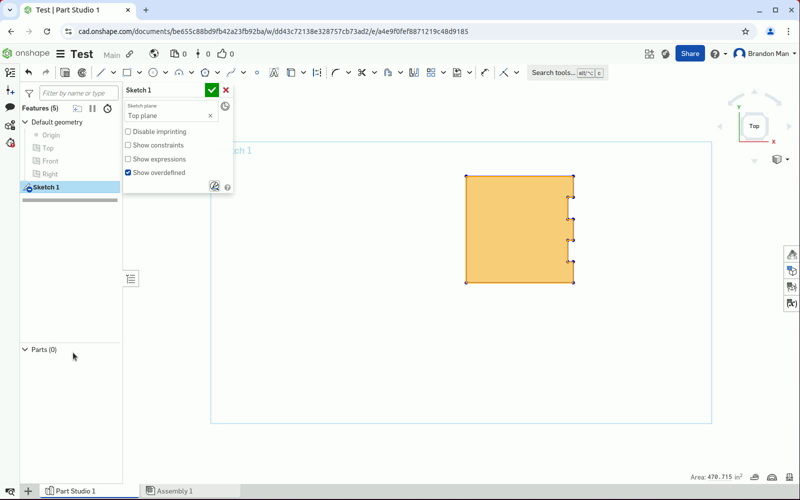
key(shift+e)
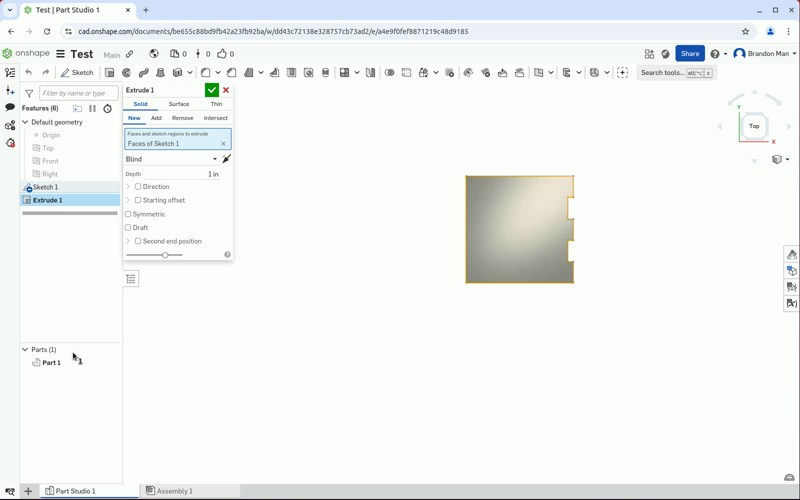
mouse_move(143, 106)
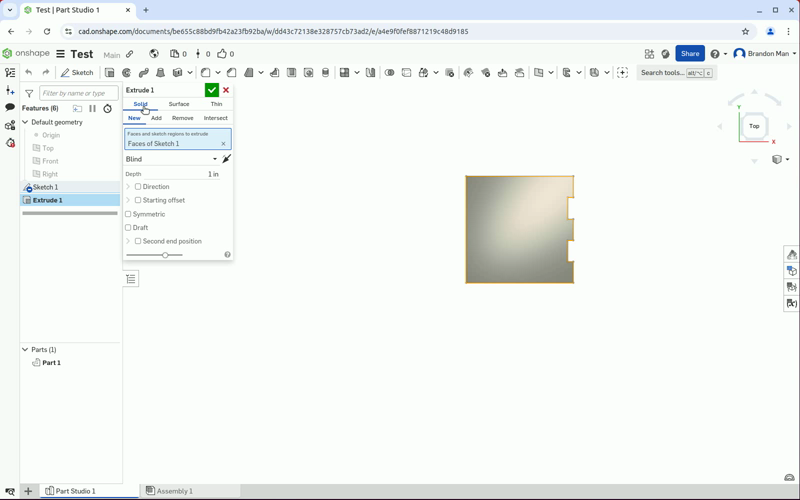
click(143, 106)
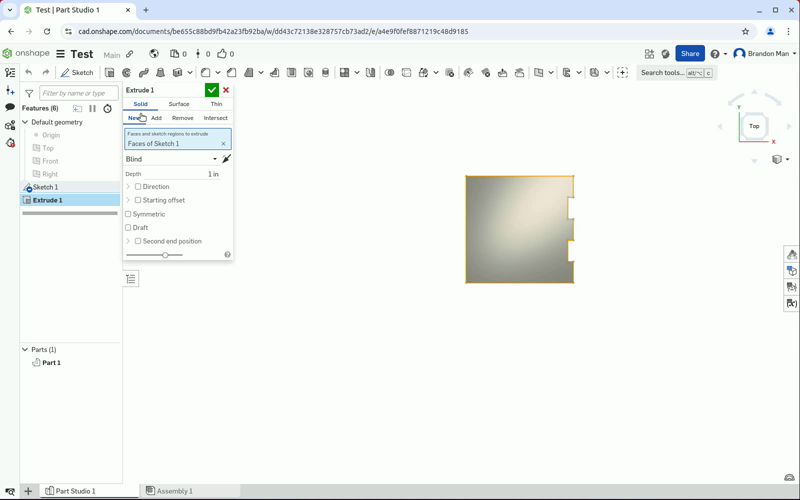
mouse_move(137, 120)
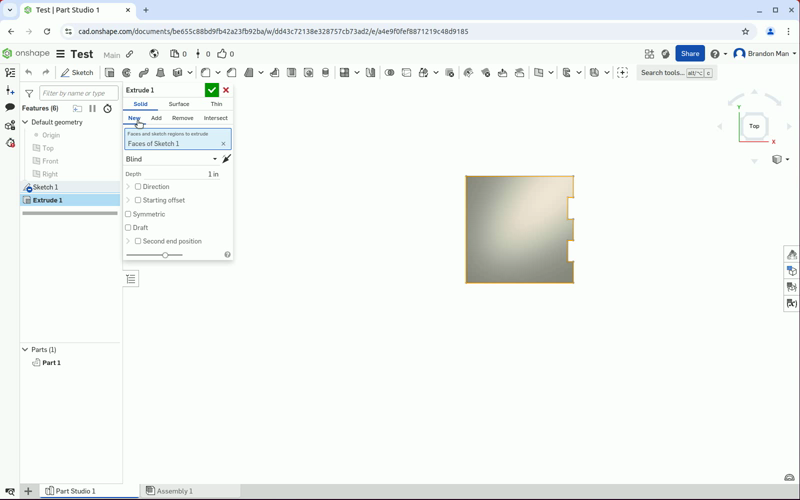
click(137, 120)
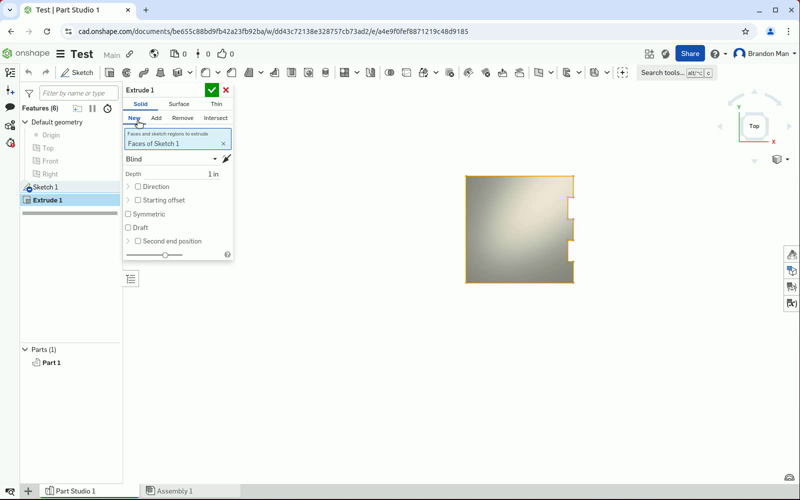
key(tab, 4)
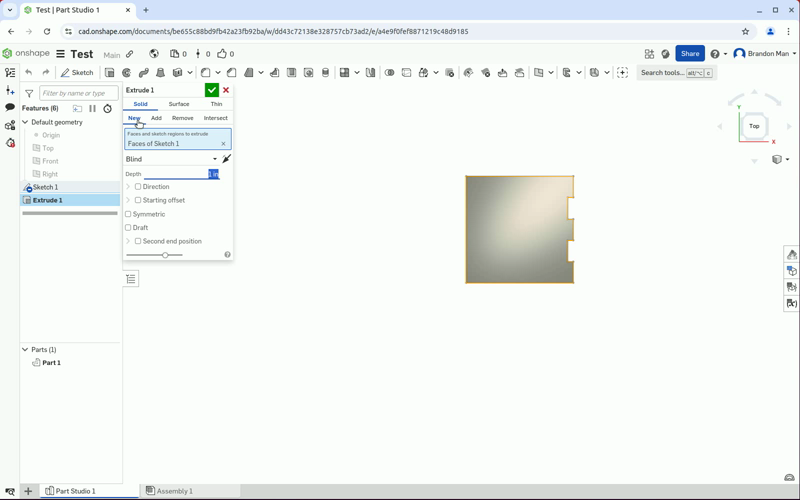
text(1.204)
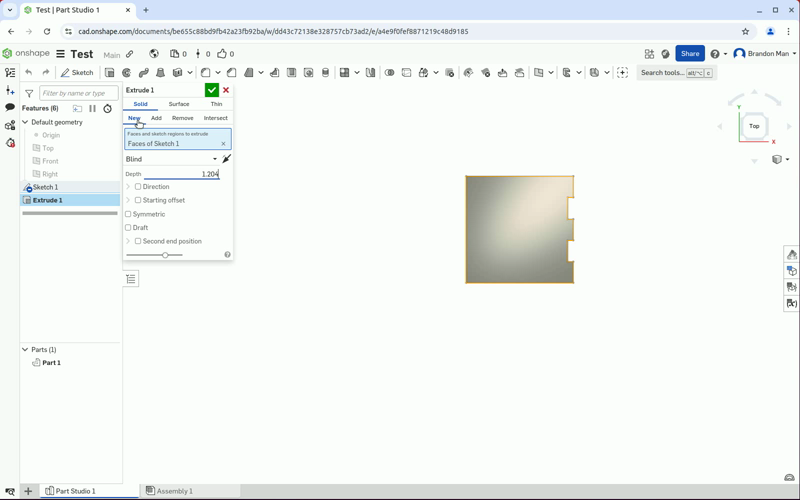
key(enter)
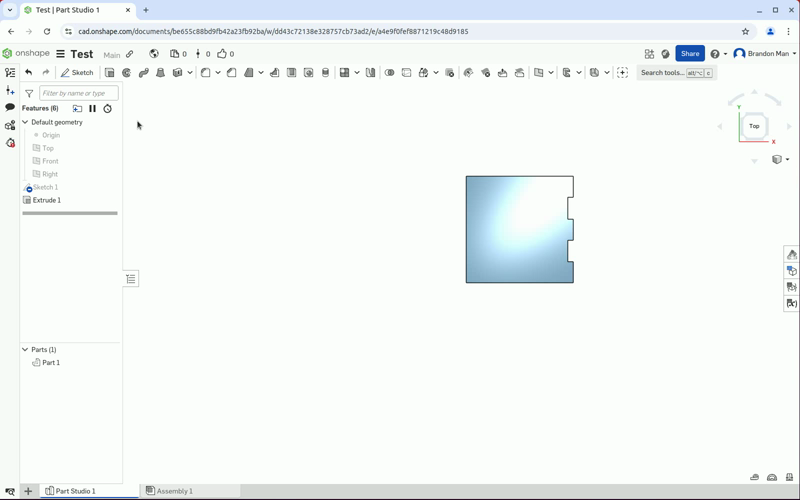
key(shift+h)
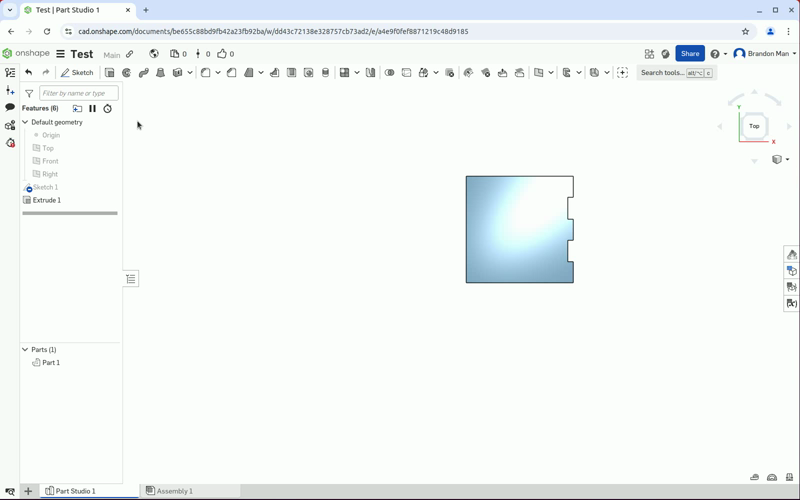
key(shift+h)
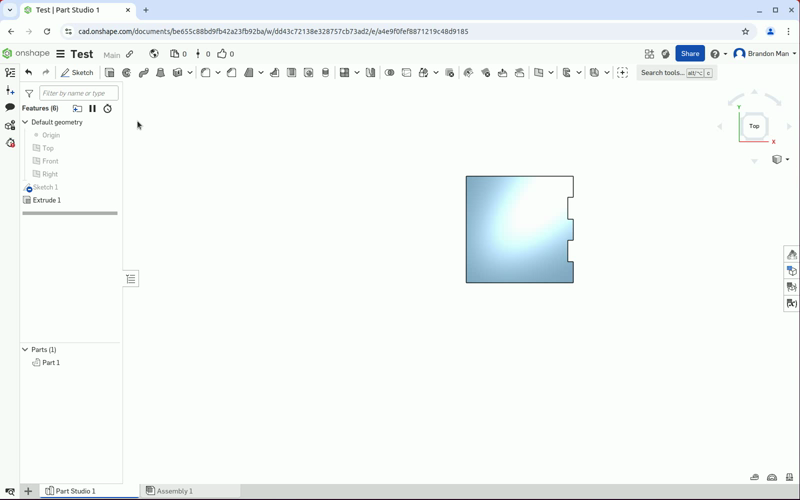
mouse_move(73, 189)
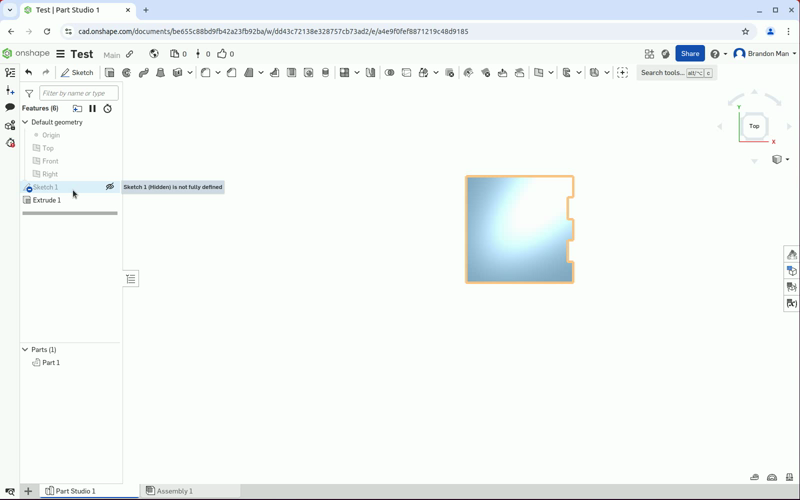
click(73, 189)
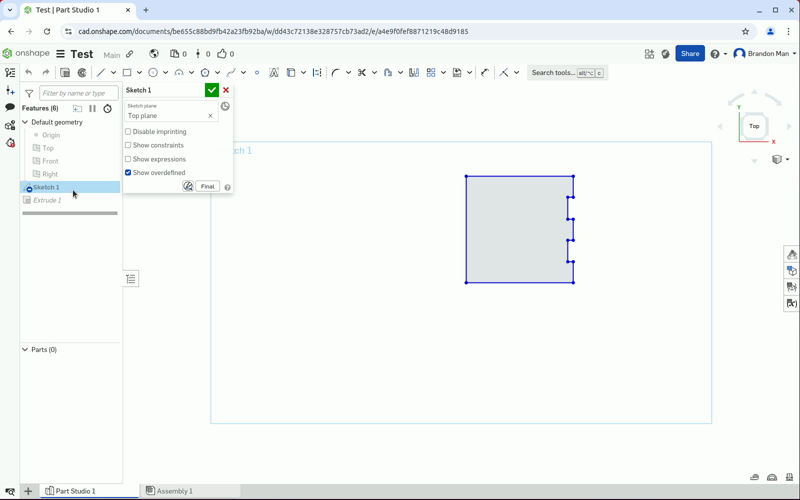
mouse_move(229, 92)
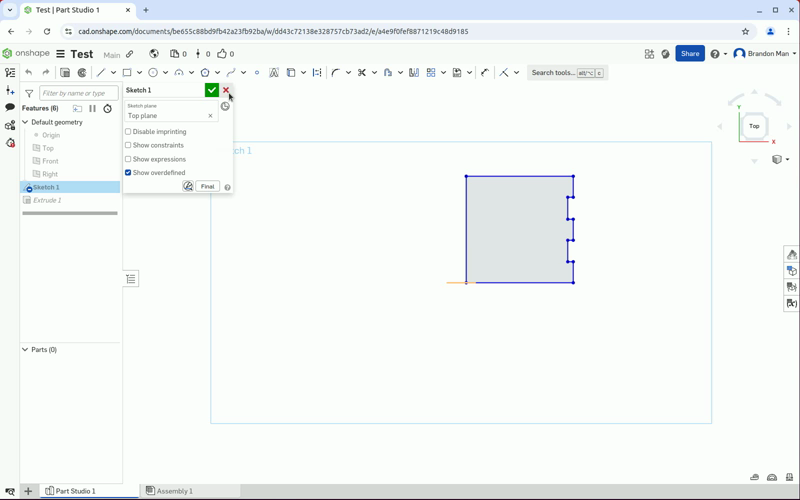
click(229, 92)
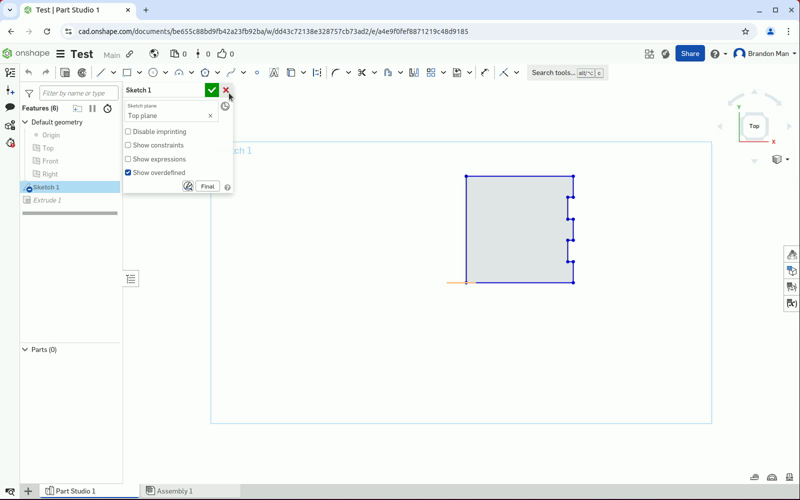
key(shift+s)
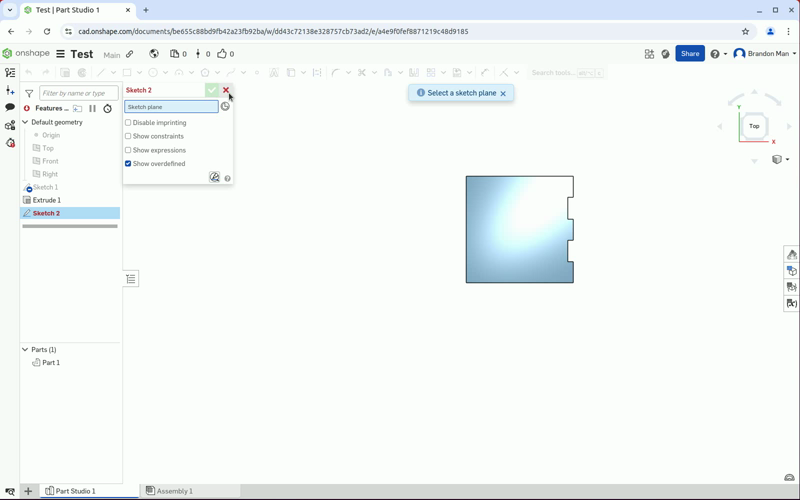
mouse_move(73, 150)
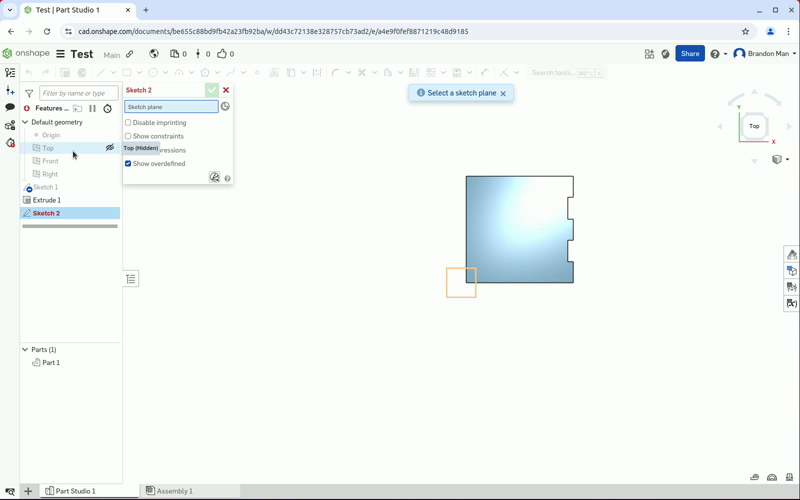
click(73, 150)
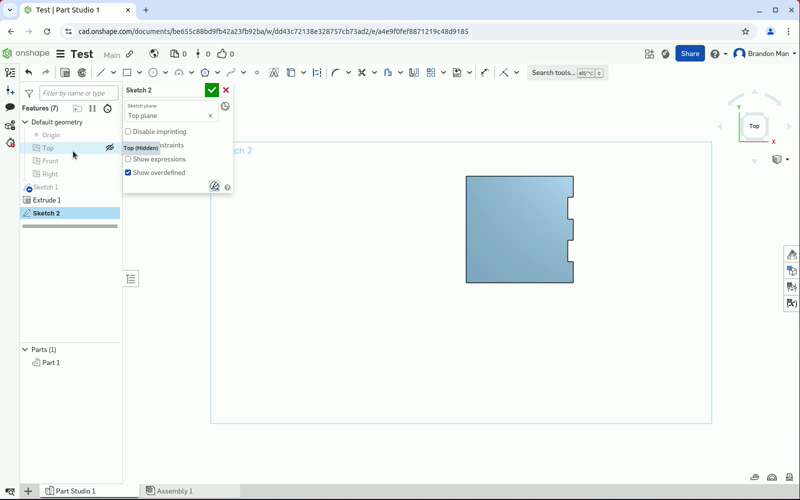
mouse_move(73, 352)
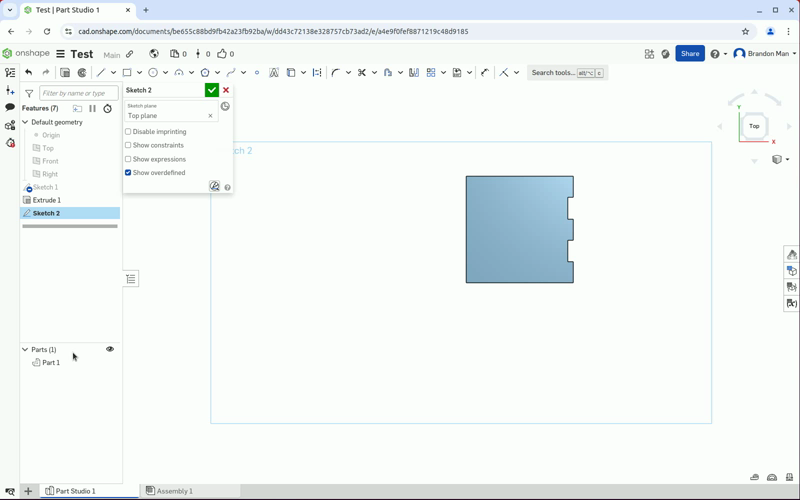
key(y)
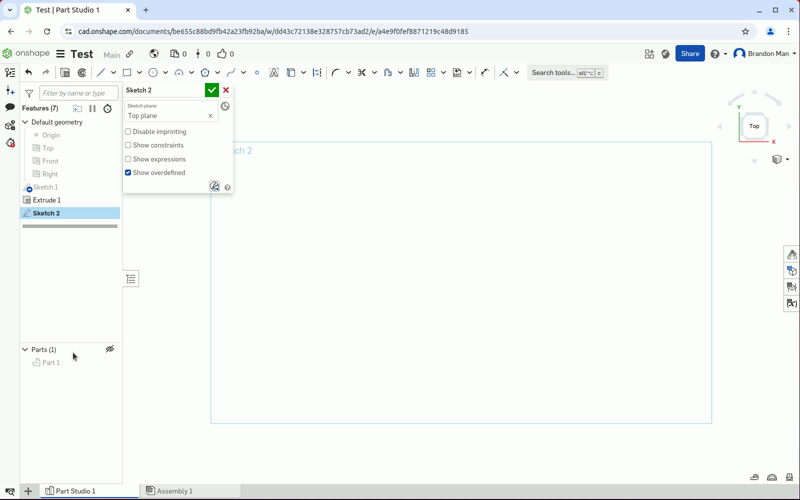
key(l)
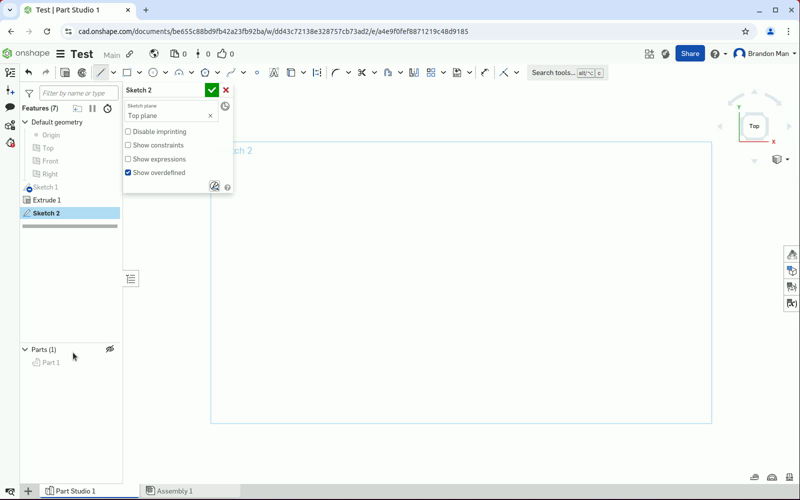
key_down(shift)
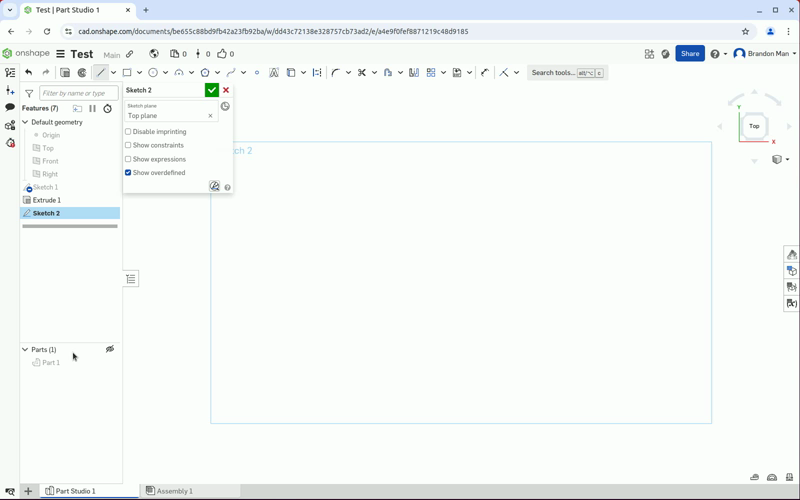
mouse_move(533, 243)
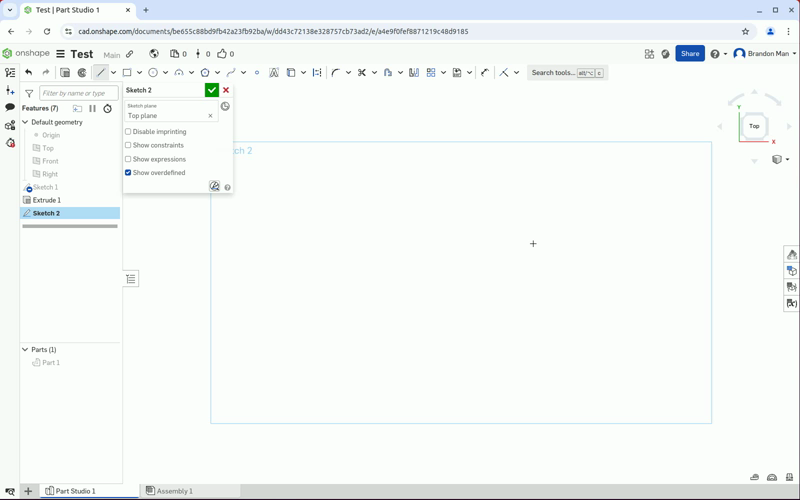
click(533, 243)
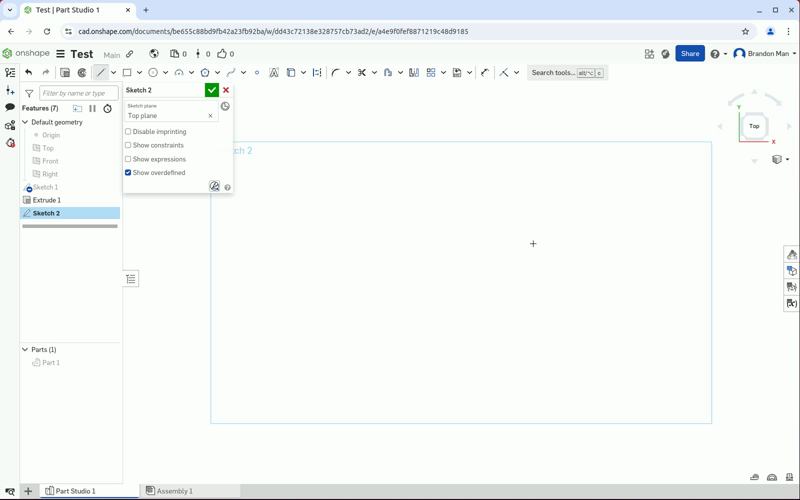
key_up(shift)
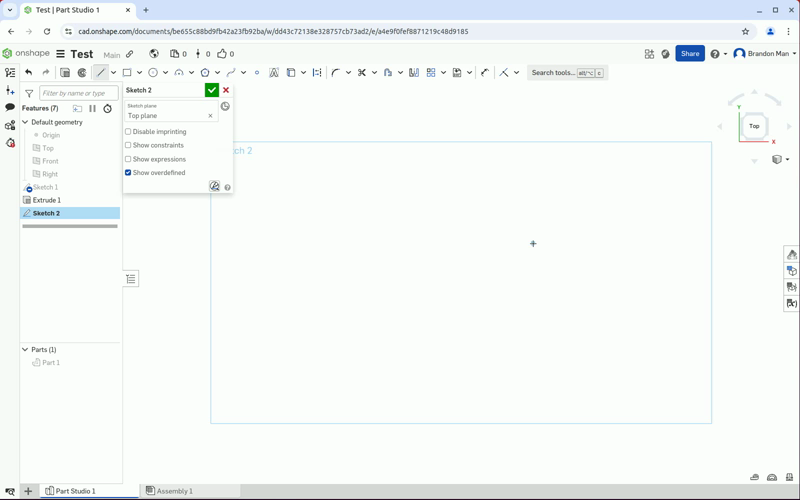
key_down(shift)
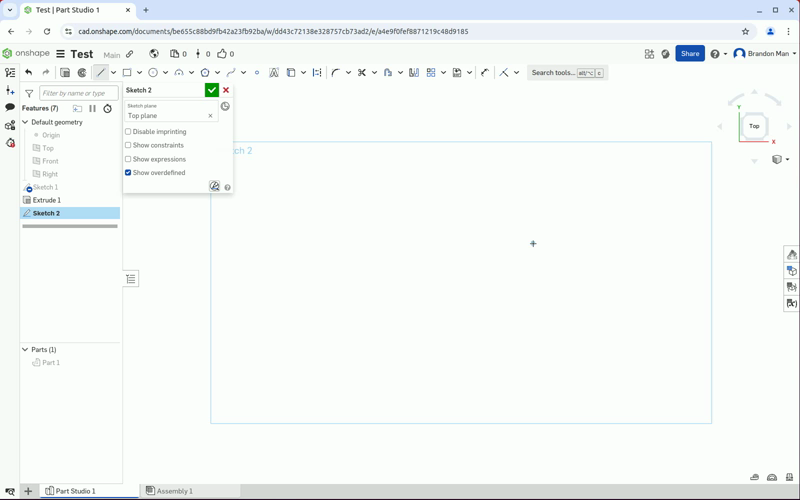
mouse_move(563, 243)
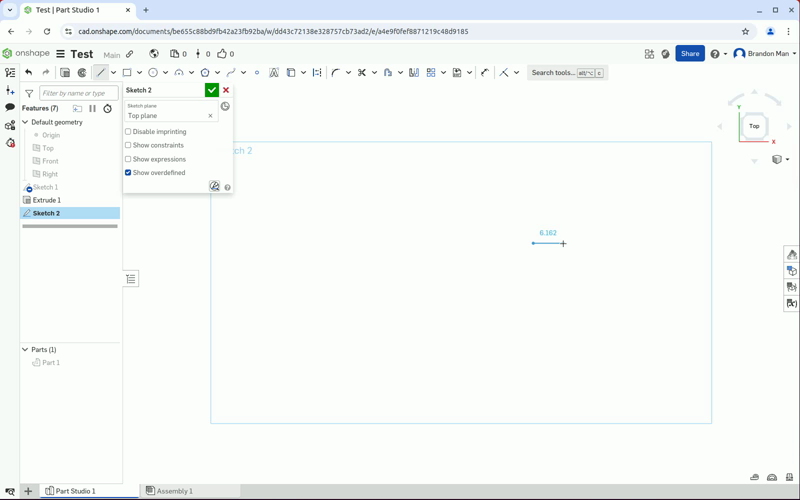
mouse_move(547, 243)
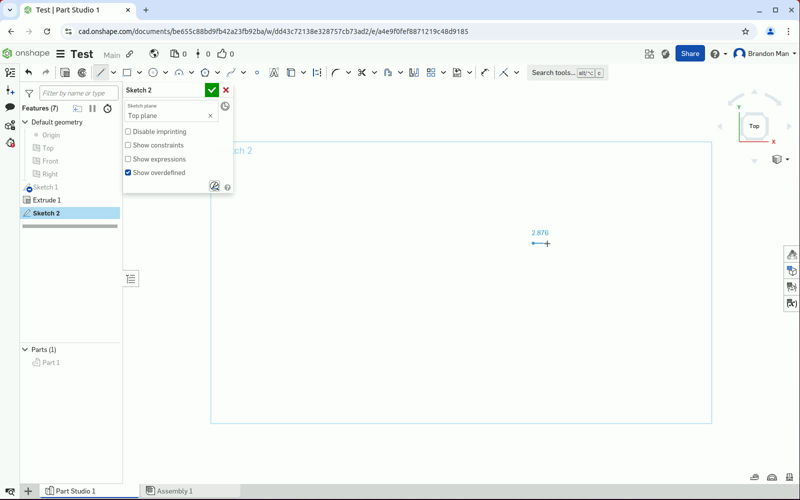
click(547, 243)
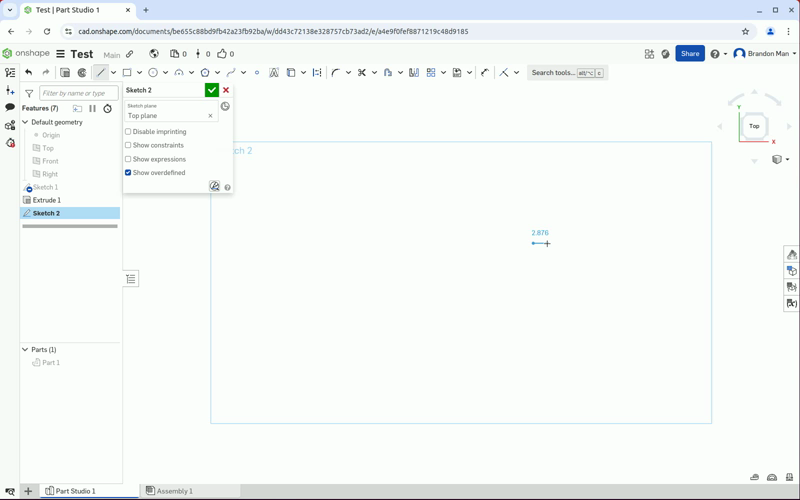
key_up(shift)
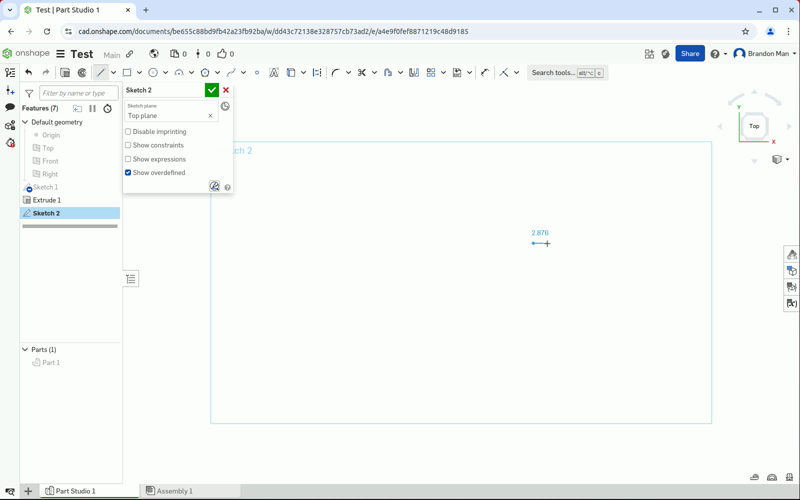
key_down(shift)
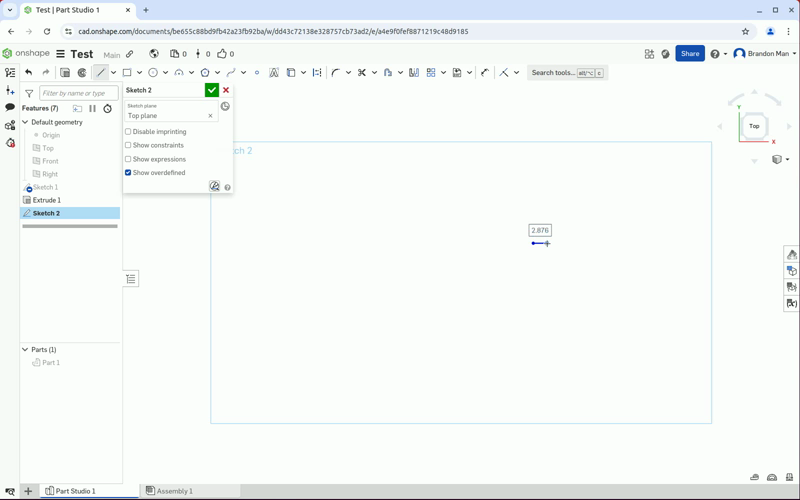
mouse_move(577, 243)
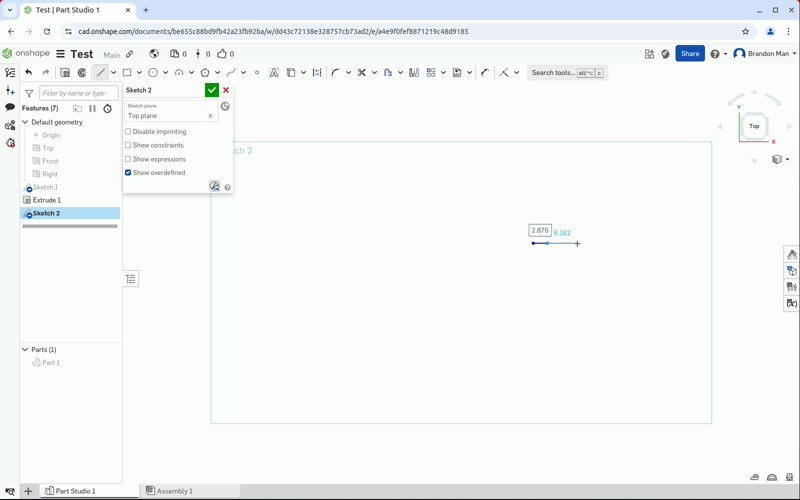
mouse_move(547, 237)
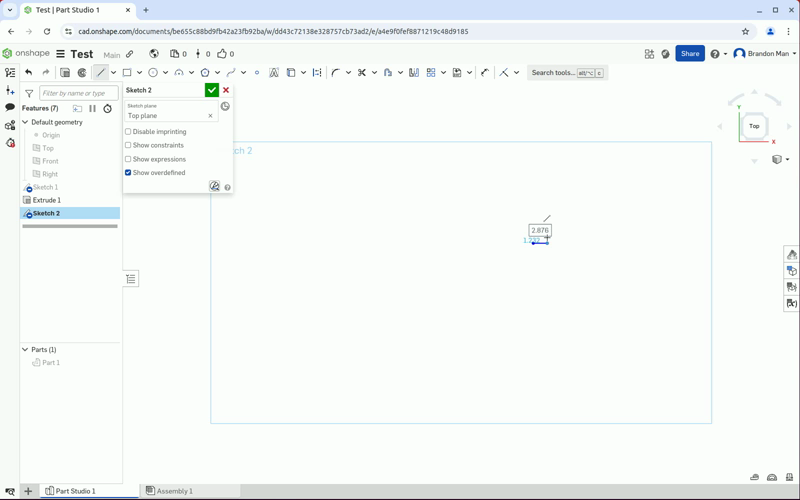
scroll(6)
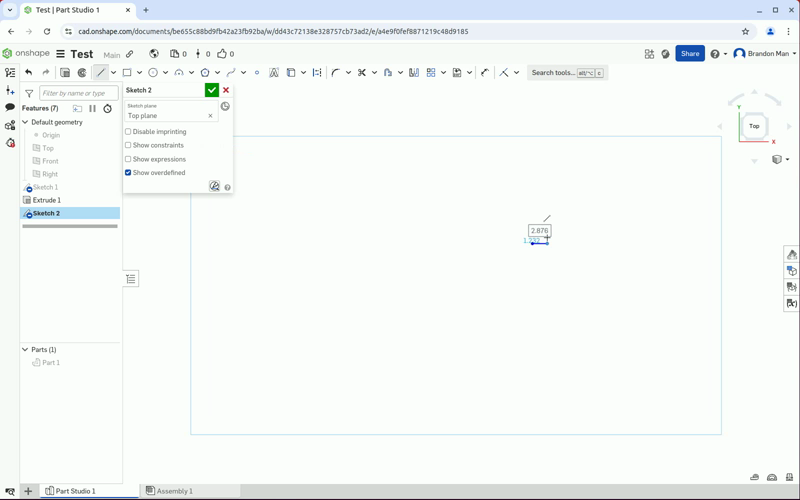
scroll(6)
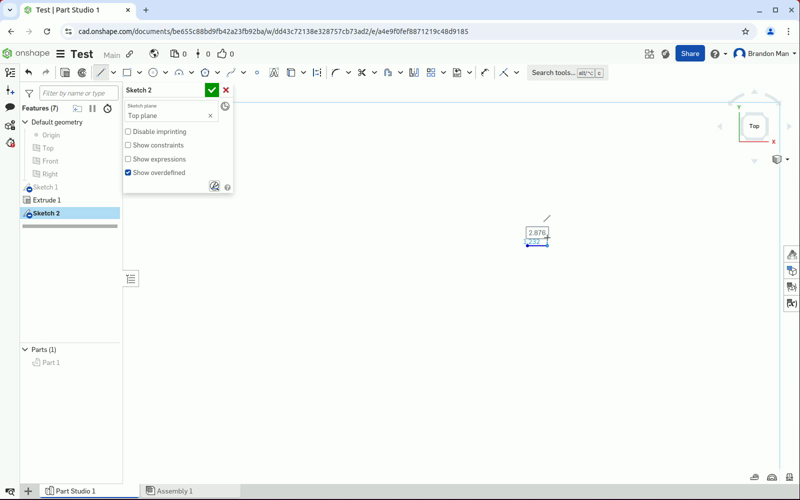
scroll(6)
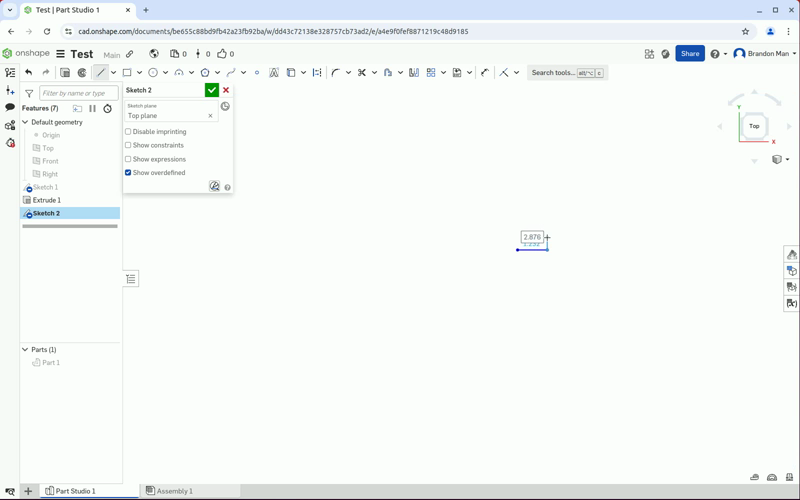
scroll(6)
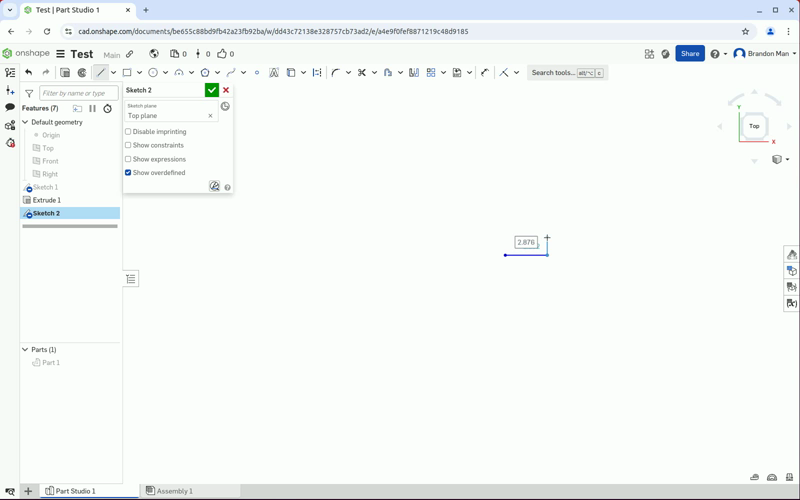
scroll(6)
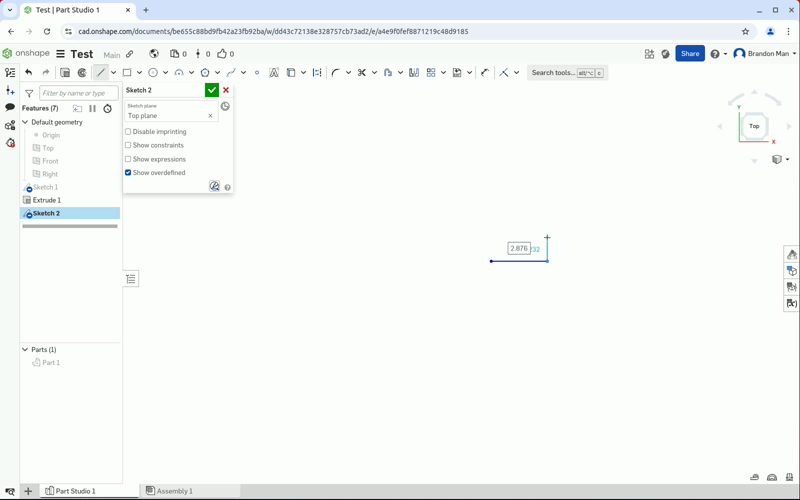
scroll(6)
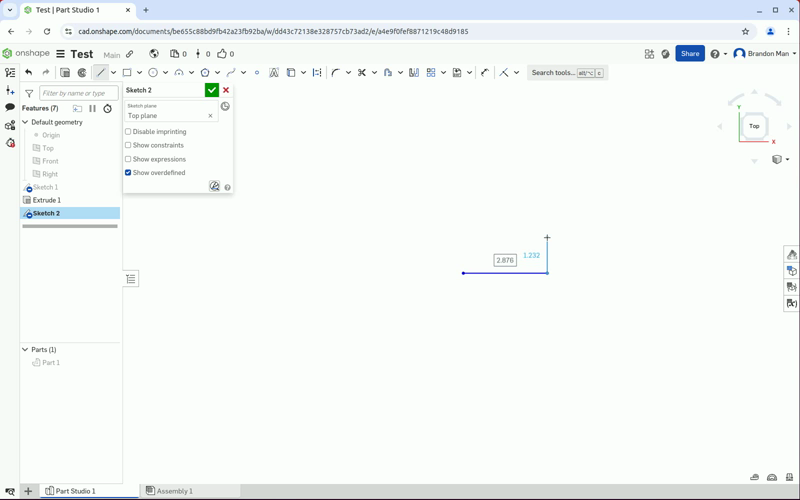
scroll(6)
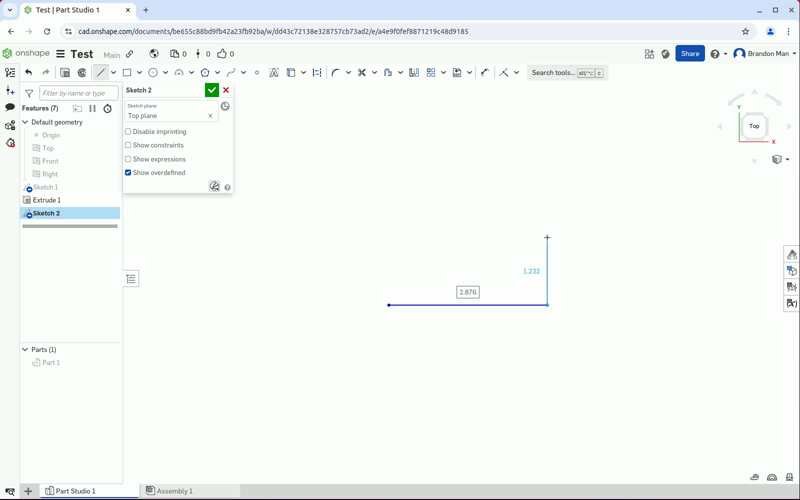
click(547, 237)
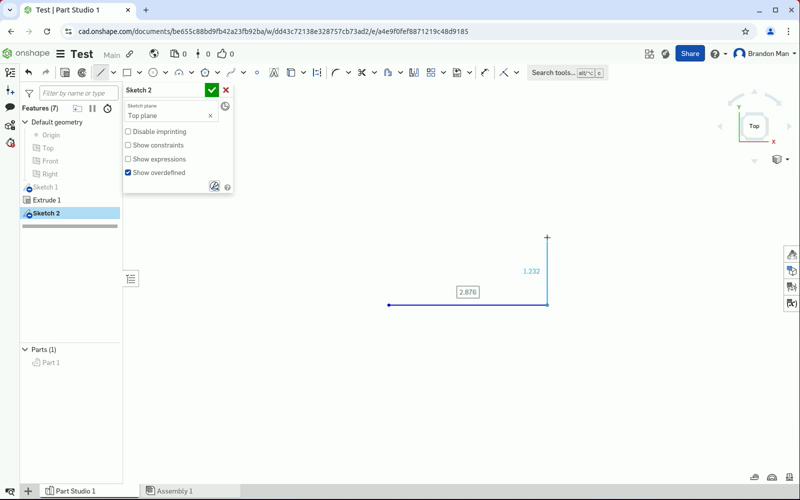
scroll(-6)
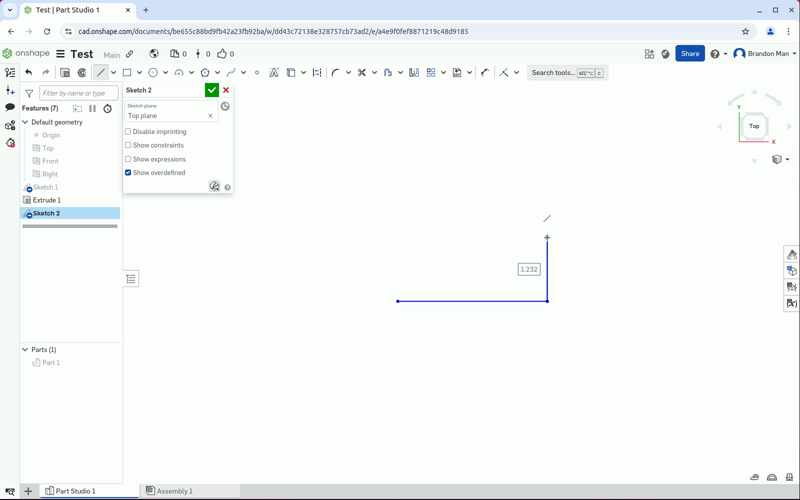
scroll(-6)
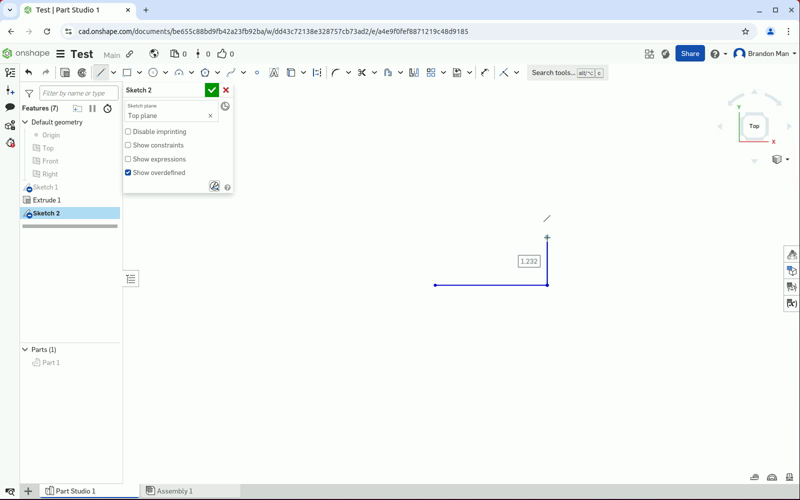
scroll(-6)
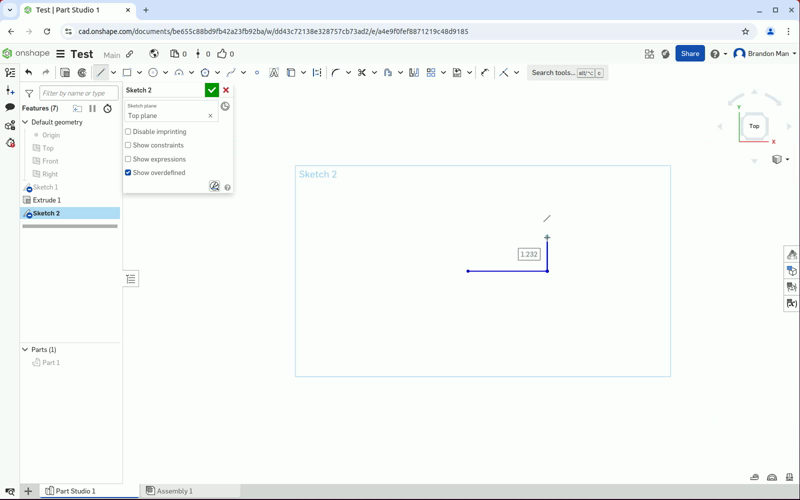
scroll(-6)
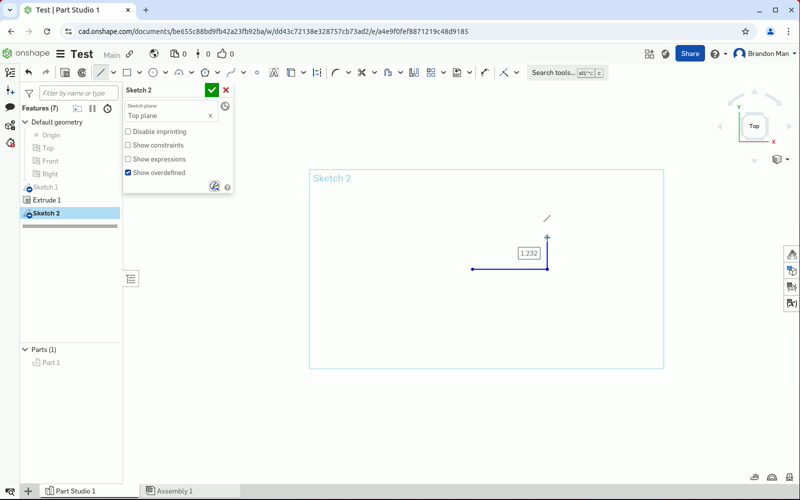
scroll(-6)
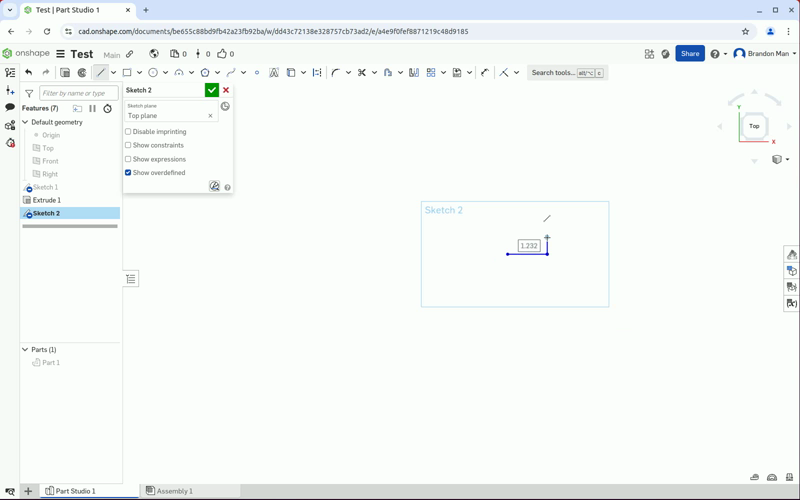
scroll(-6)
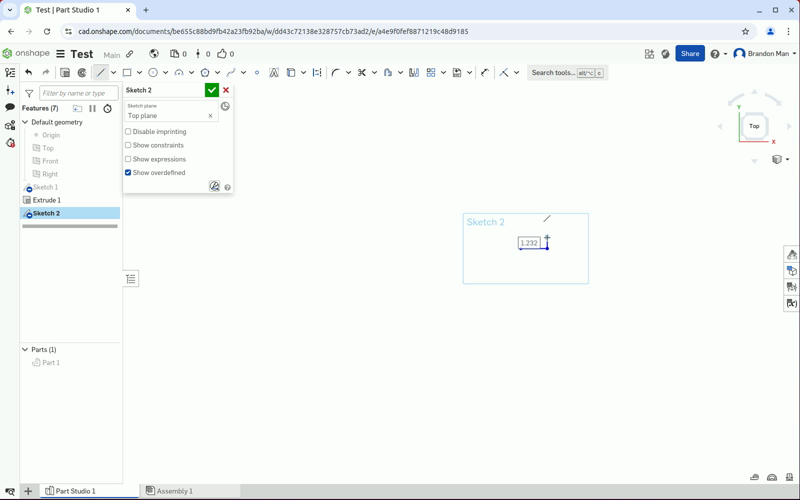
scroll(-6)
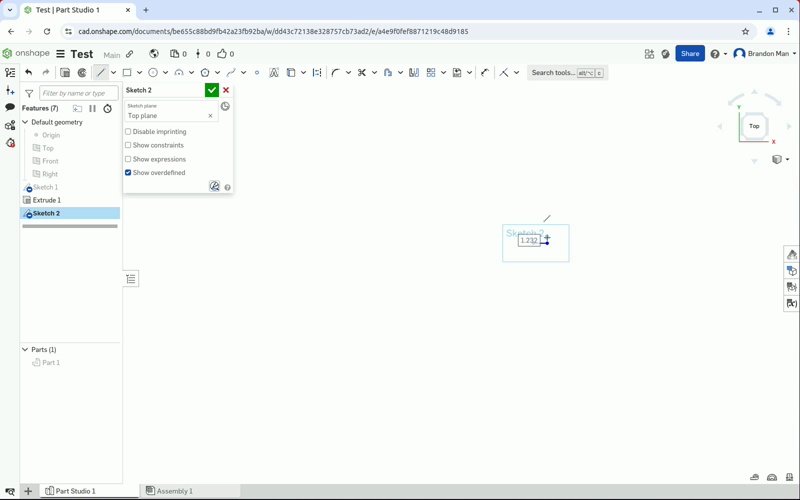
key_up(shift)
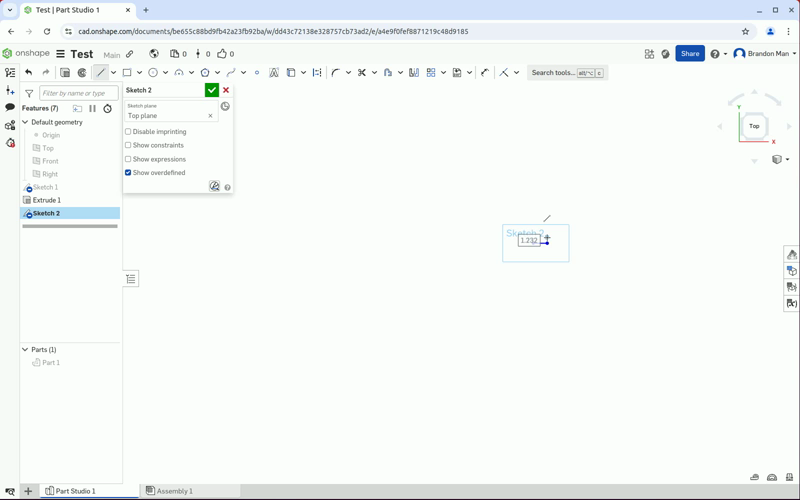
key_down(shift)
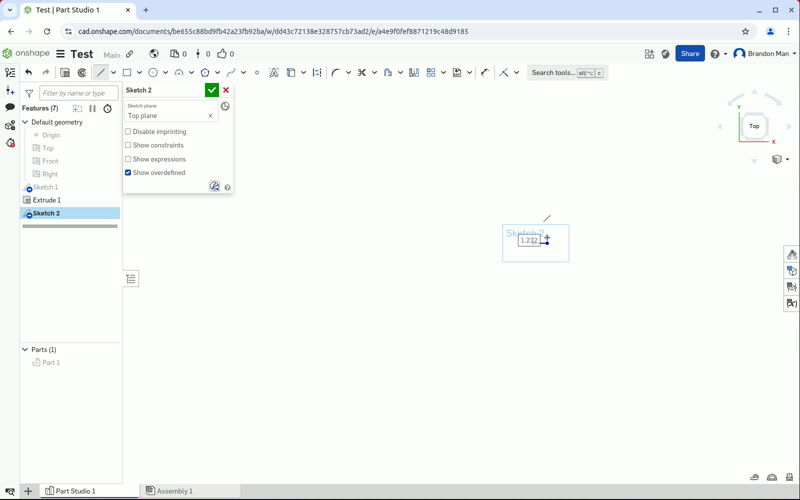
mouse_move(577, 237)
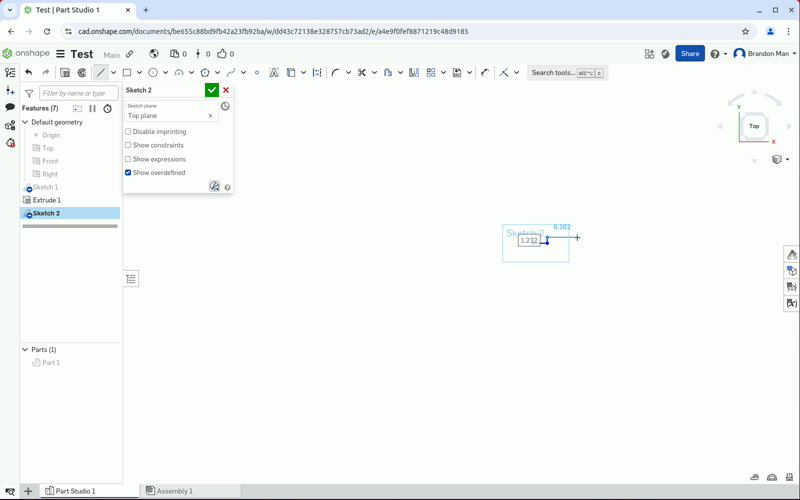
mouse_move(533, 237)
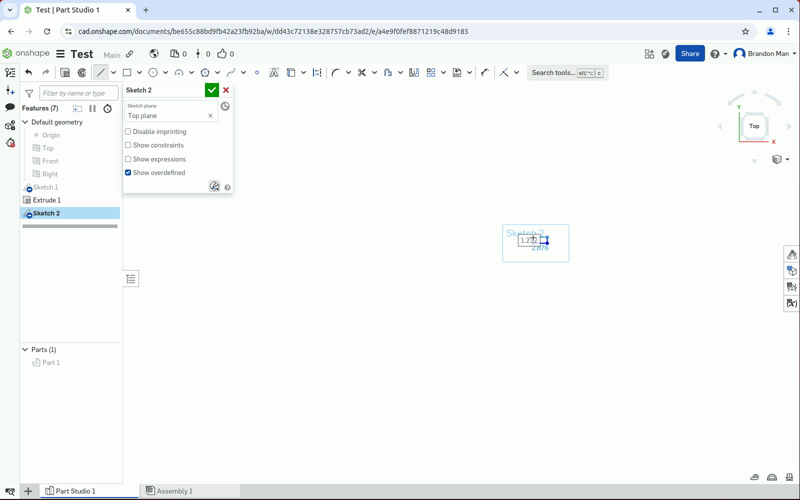
click(533, 237)
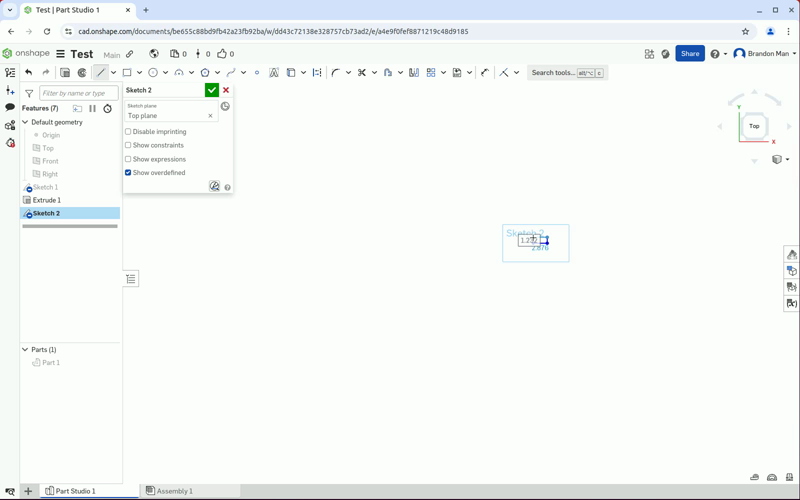
key_up(shift)
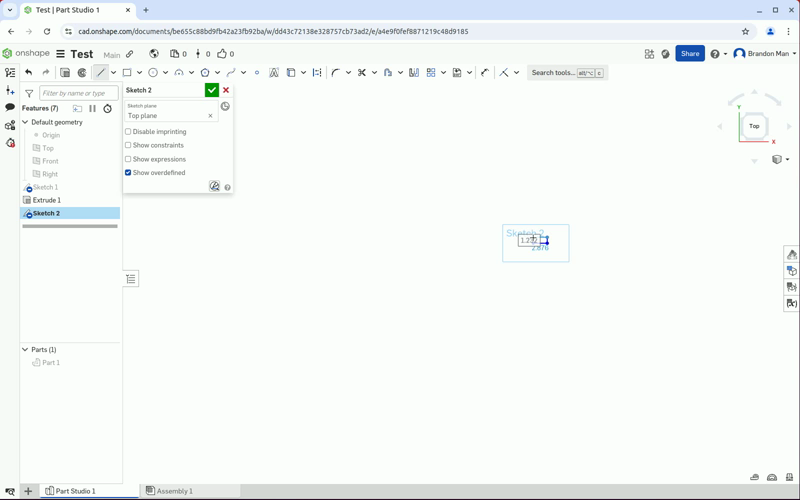
mouse_move(563, 237)
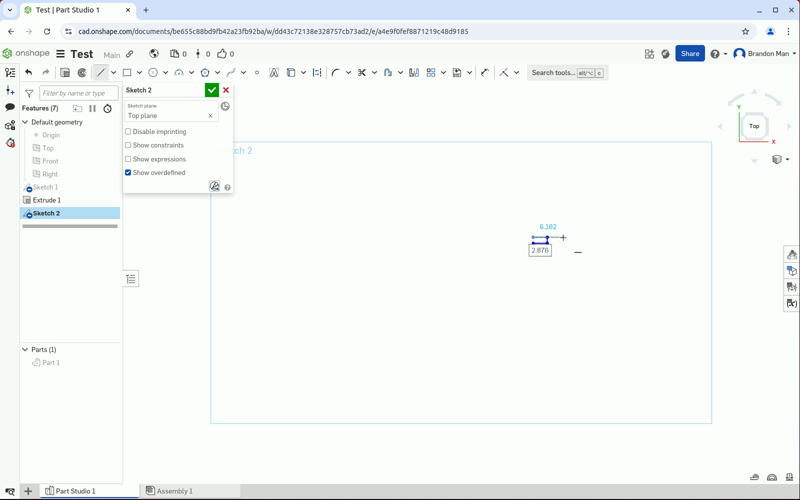
key_down(shift)
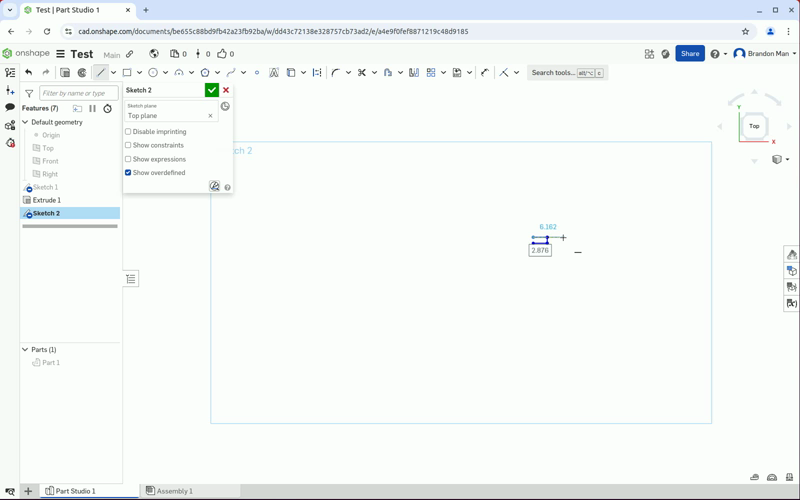
mouse_move(533, 243)
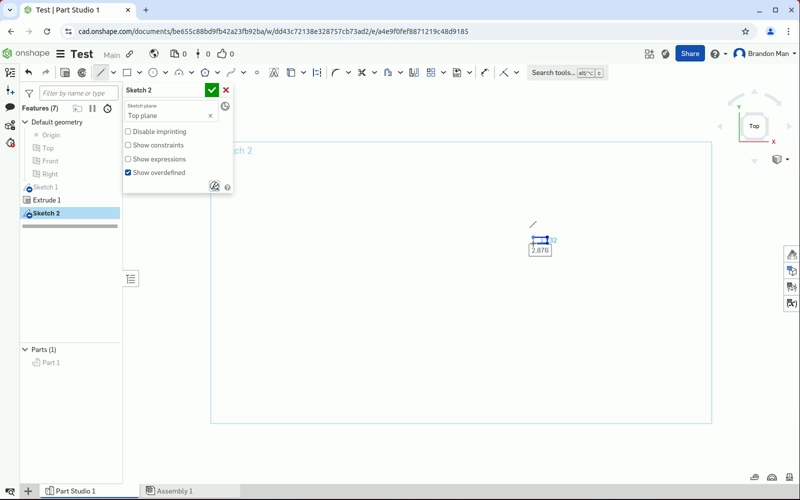
scroll(6)
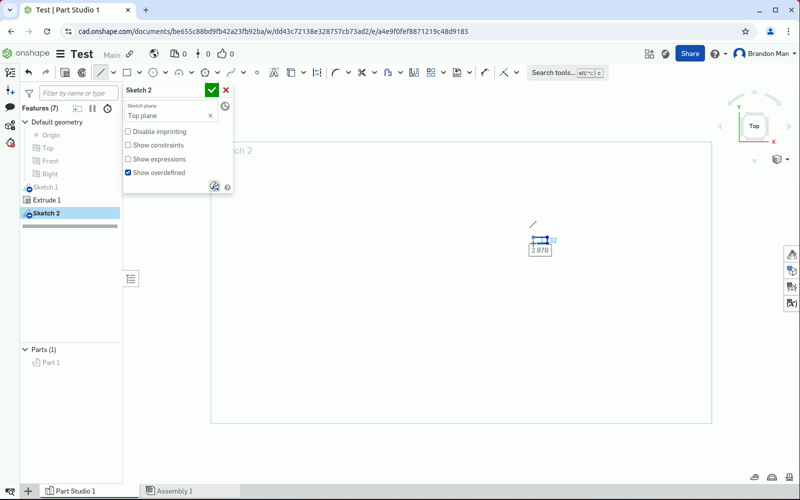
scroll(6)
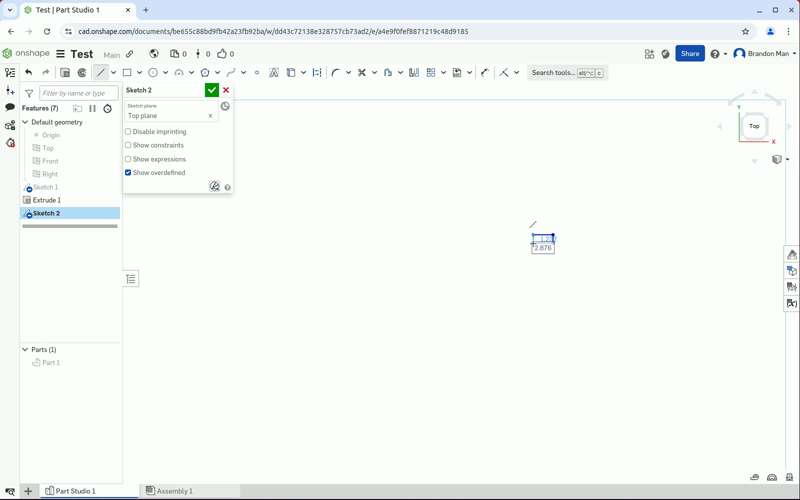
scroll(6)
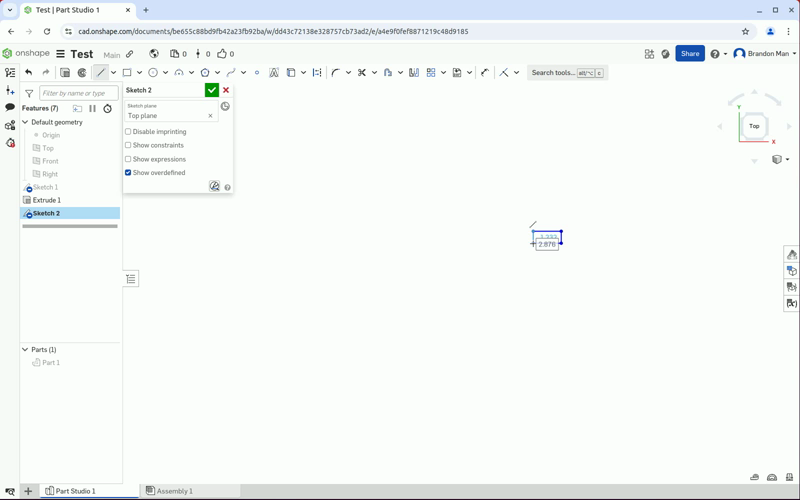
scroll(6)
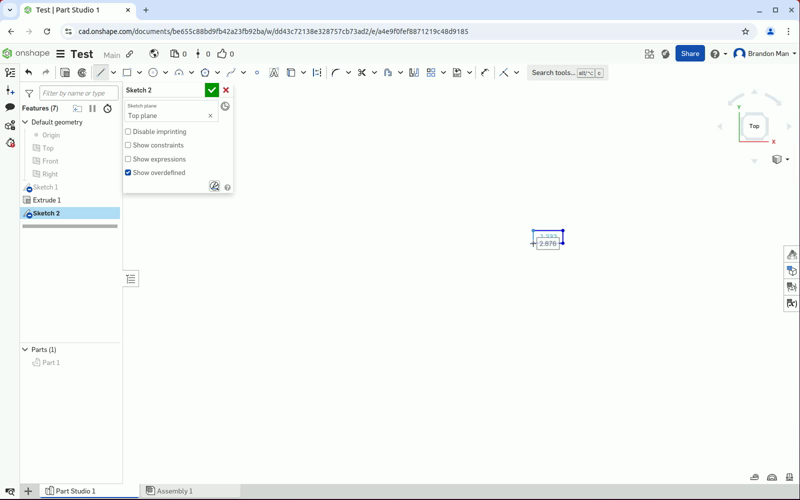
scroll(6)
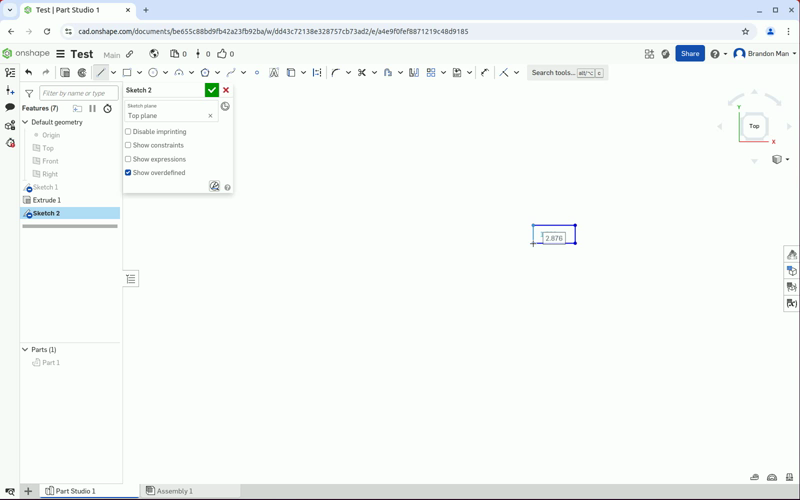
scroll(6)
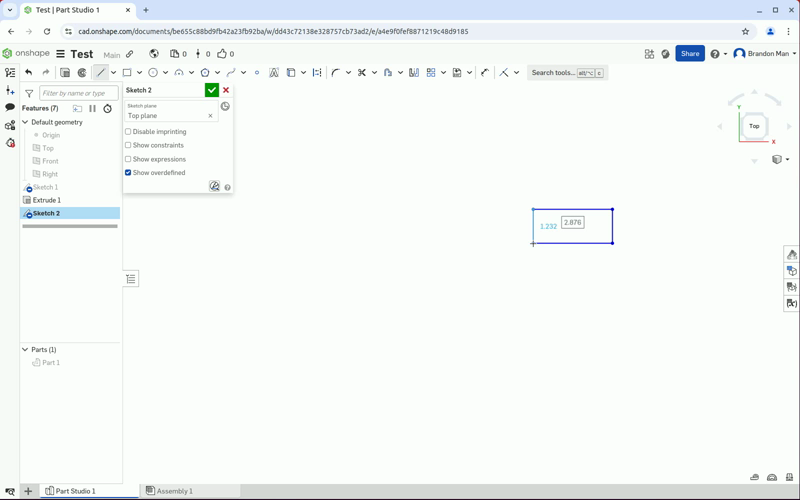
scroll(6)
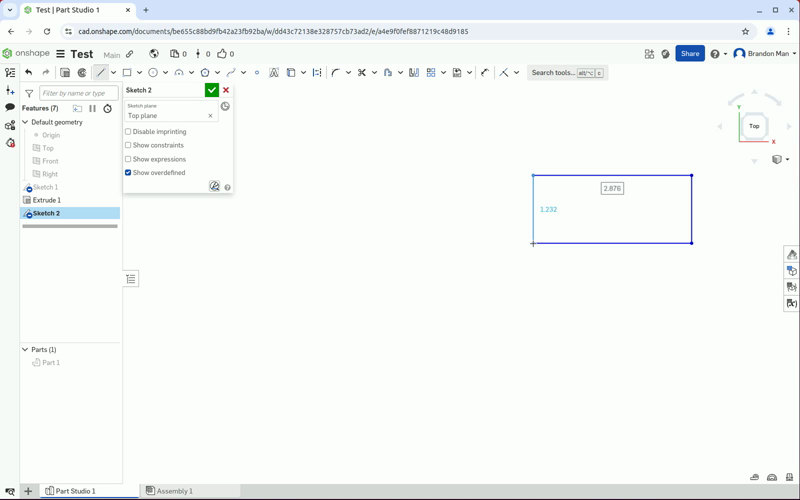
key_up(shift)
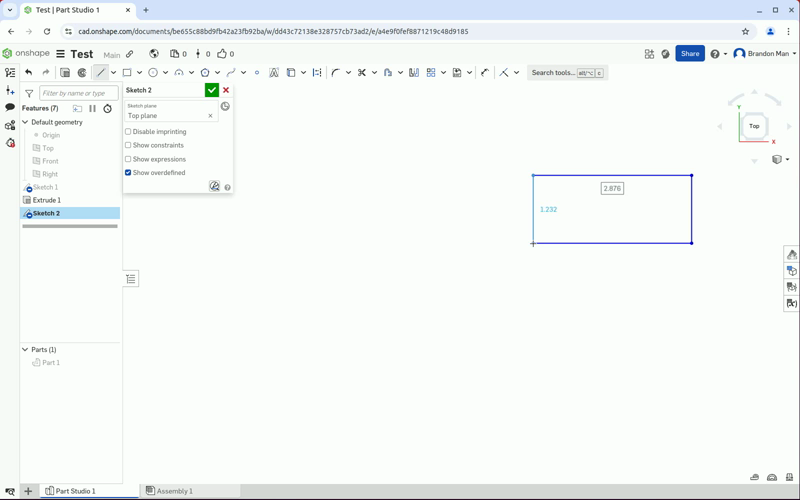
click(533, 243)
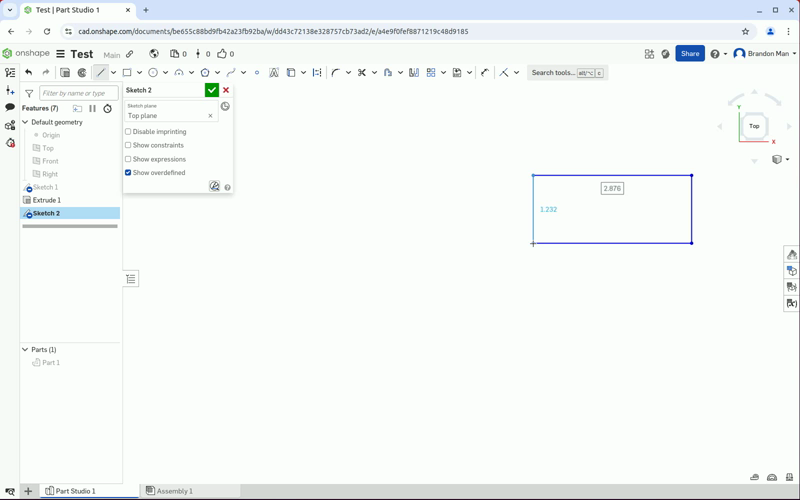
scroll(-6)
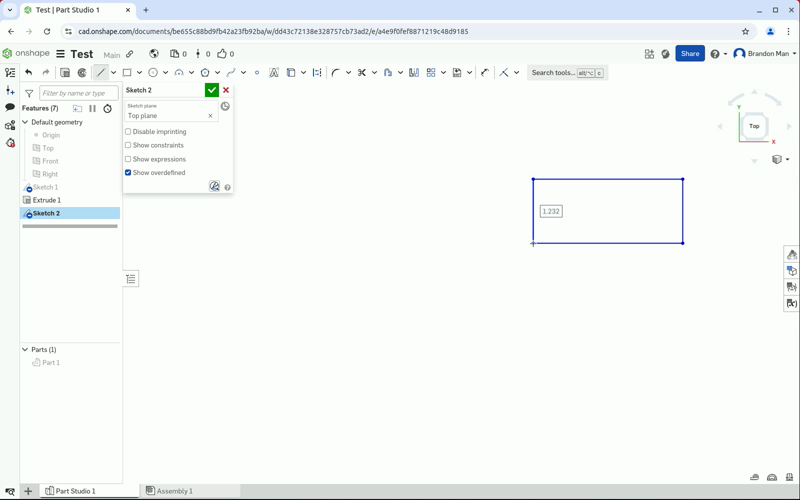
scroll(-6)
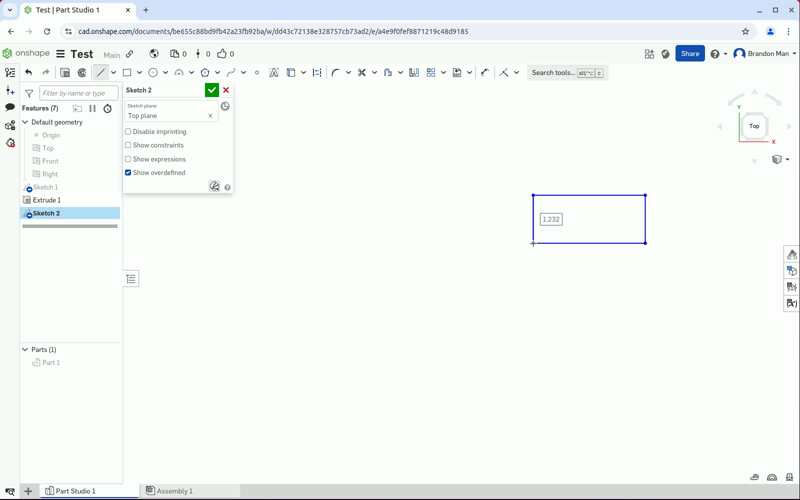
scroll(-6)
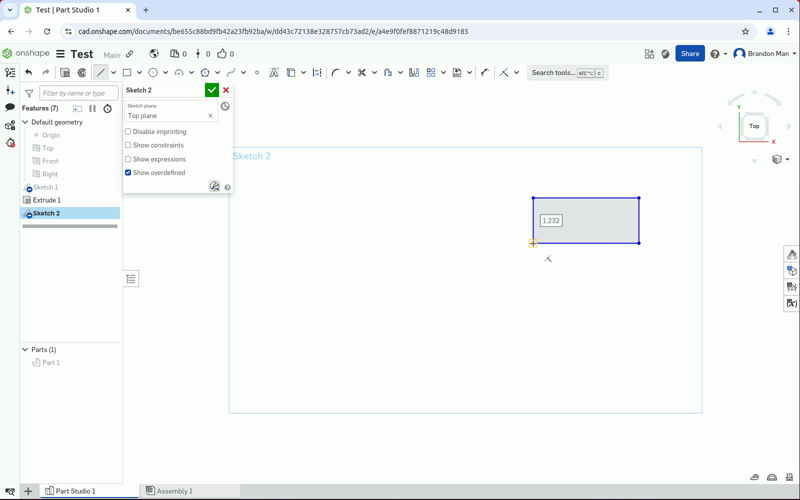
scroll(-6)
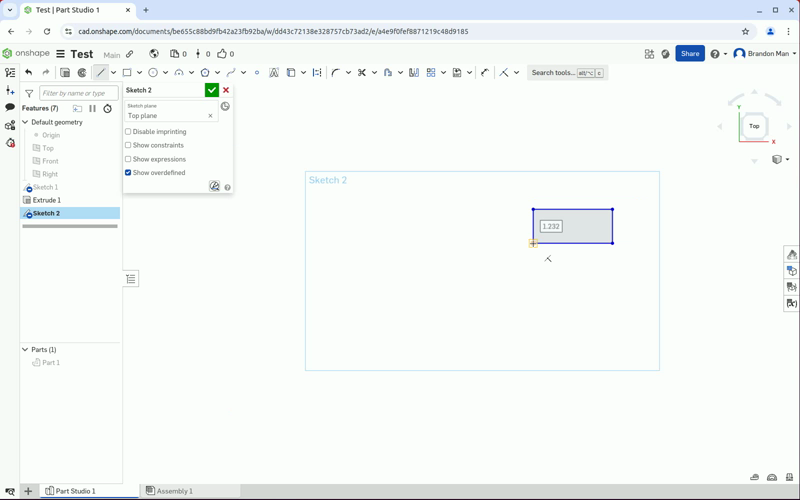
scroll(-6)
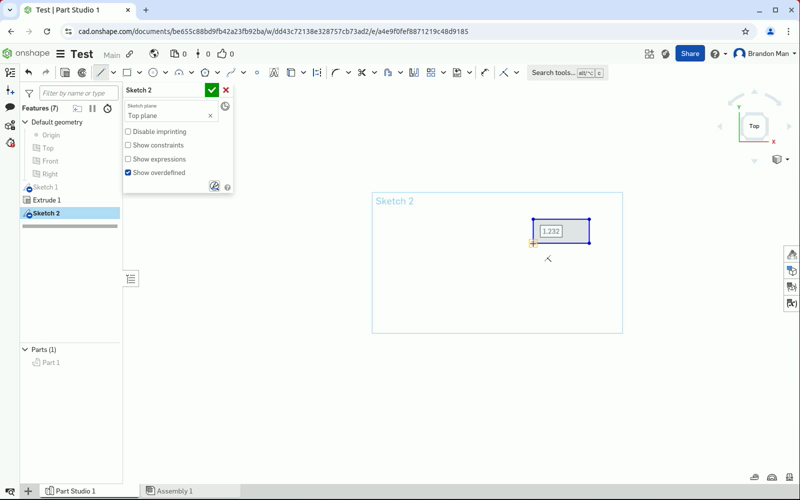
scroll(-6)
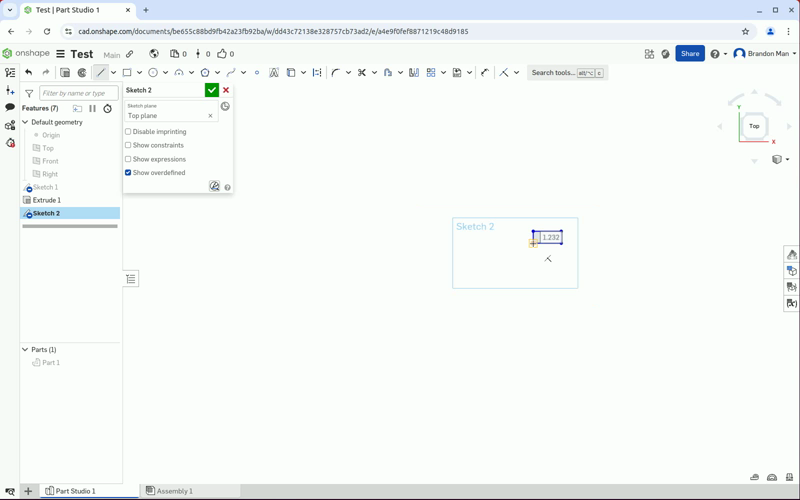
scroll(-6)
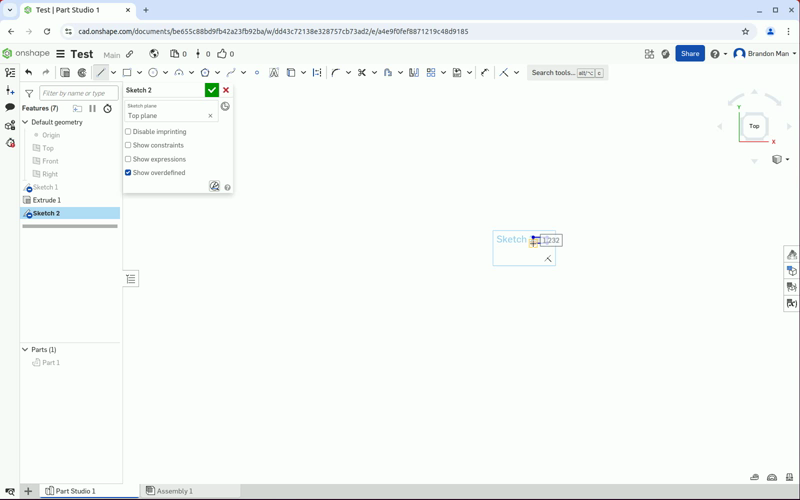
key(esc)
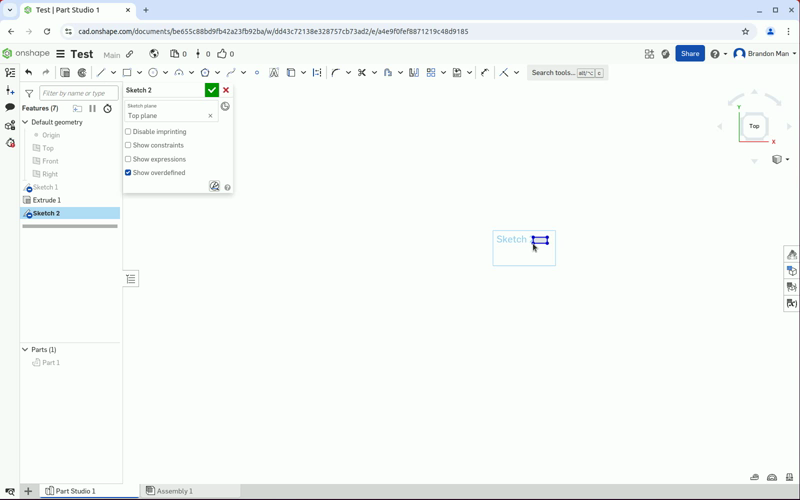
mouse_move(535, 242)
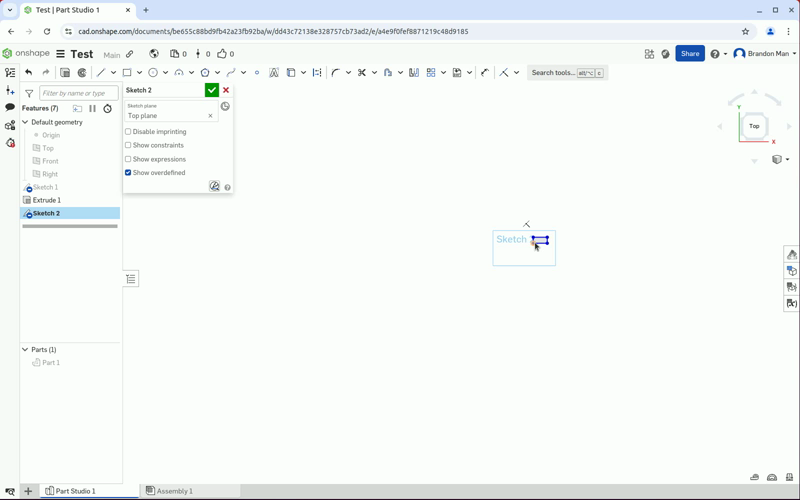
scroll(6)
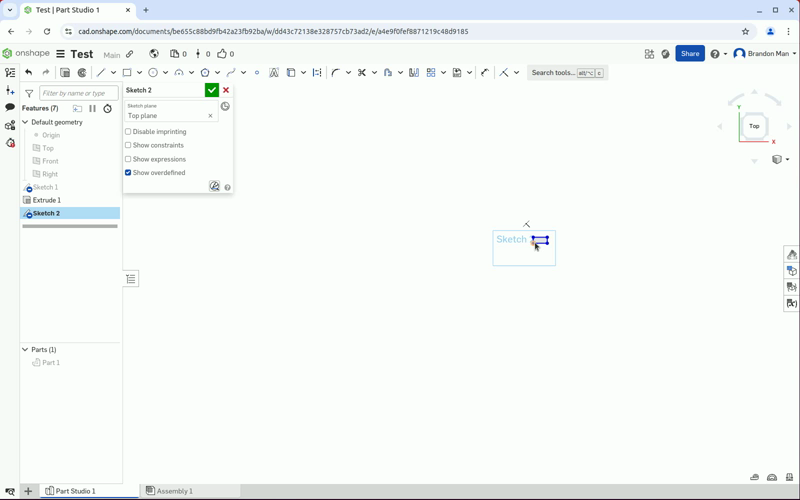
scroll(6)
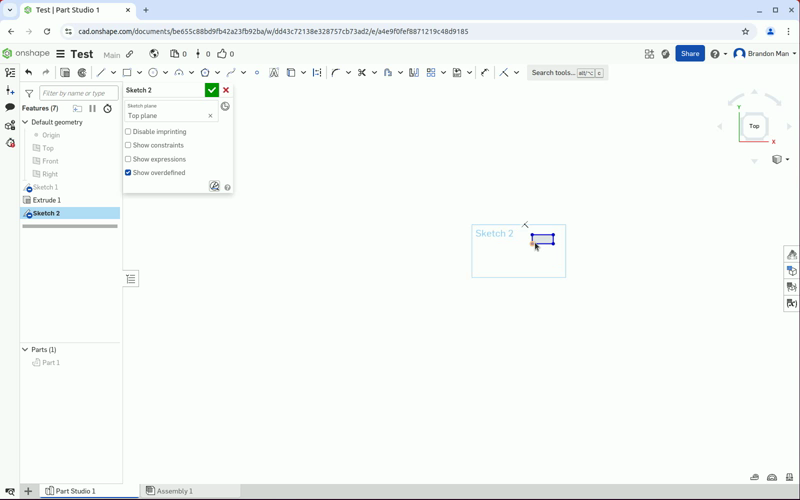
scroll(6)
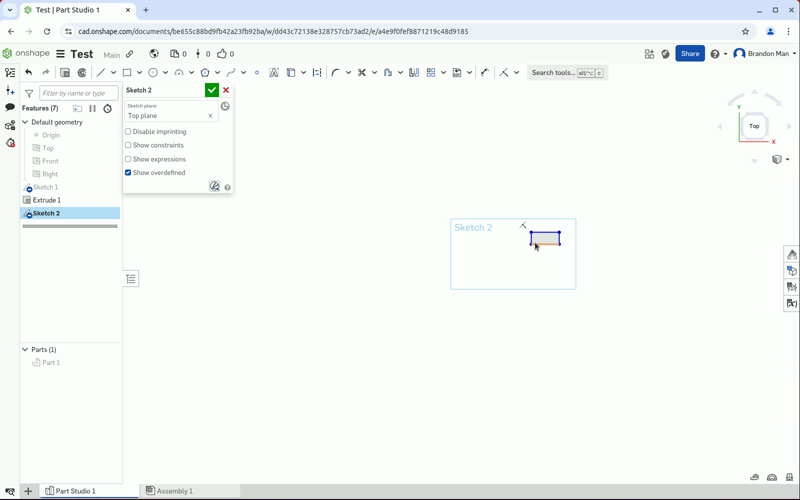
scroll(6)
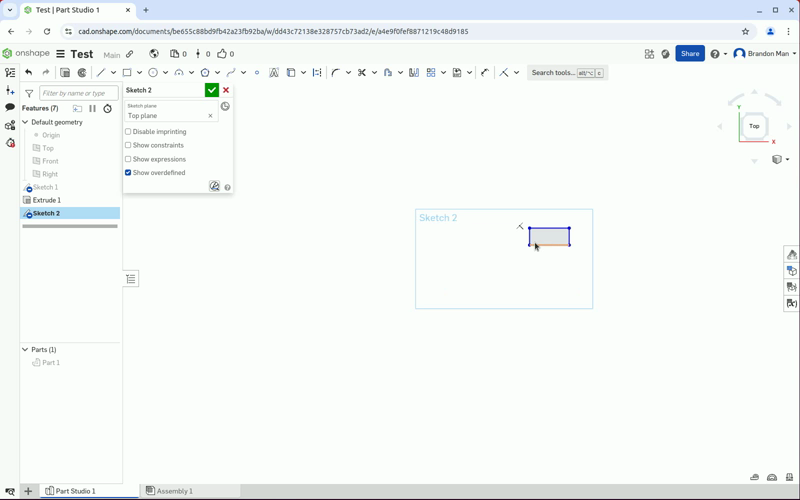
scroll(6)
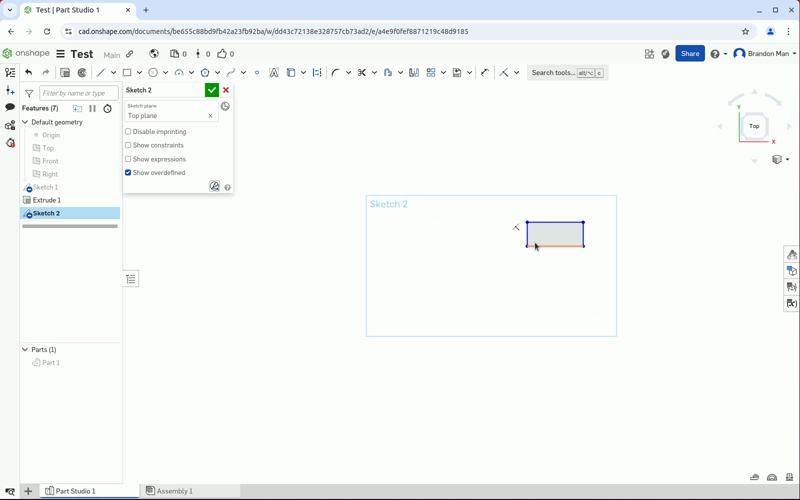
scroll(6)
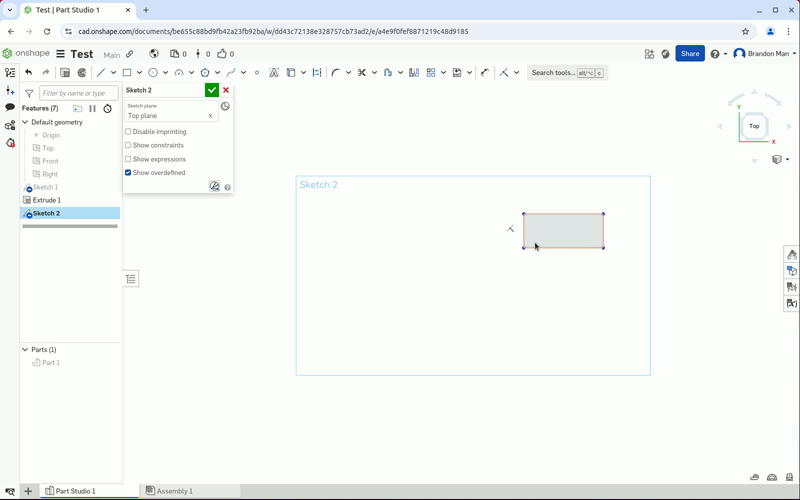
scroll(6)
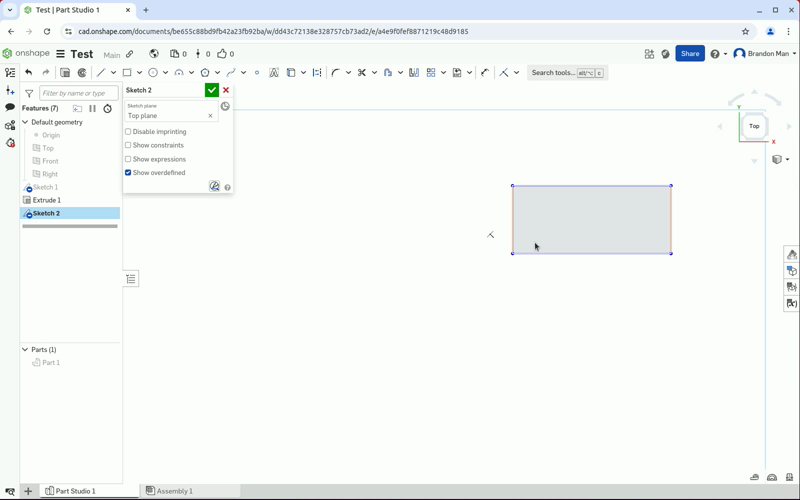
click(535, 242)
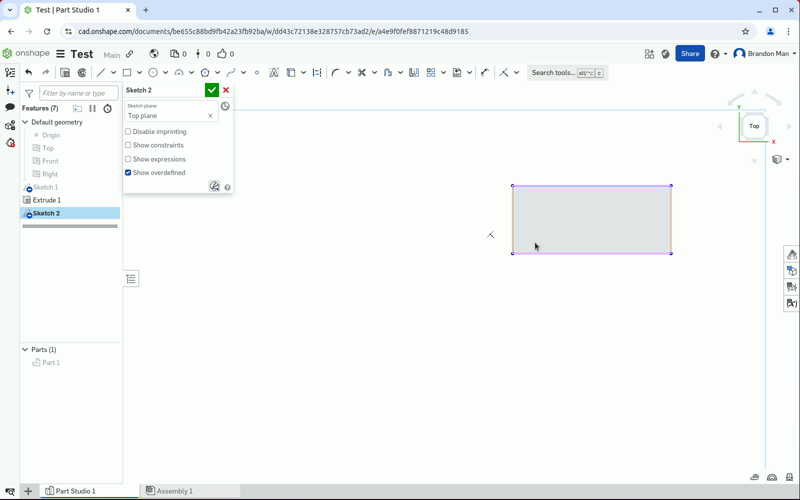
scroll(-6)
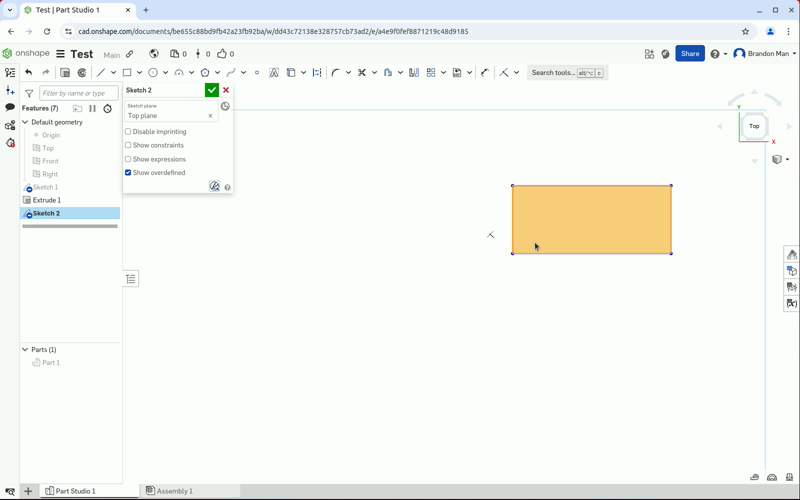
scroll(-6)
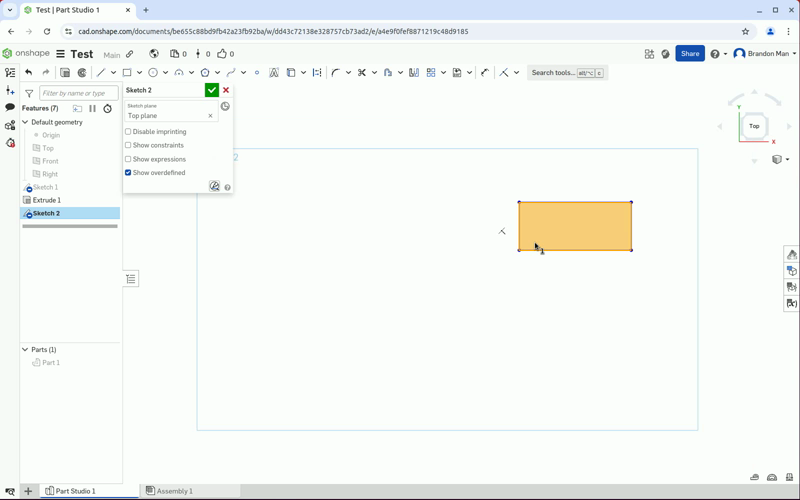
scroll(-6)
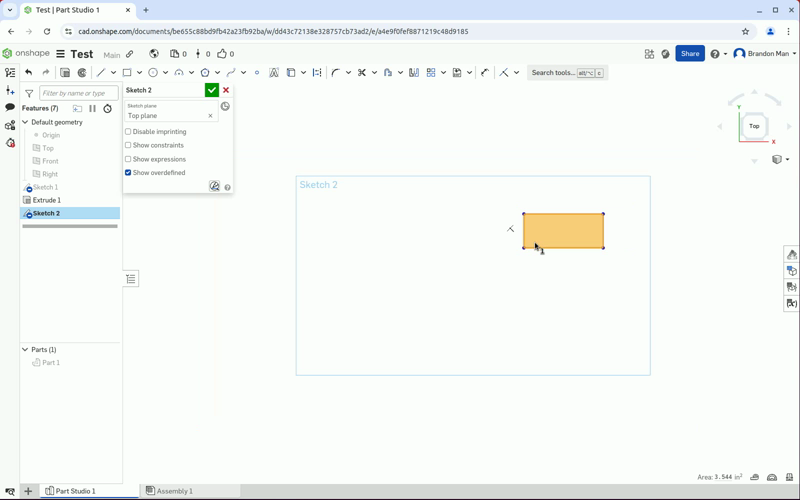
scroll(-6)
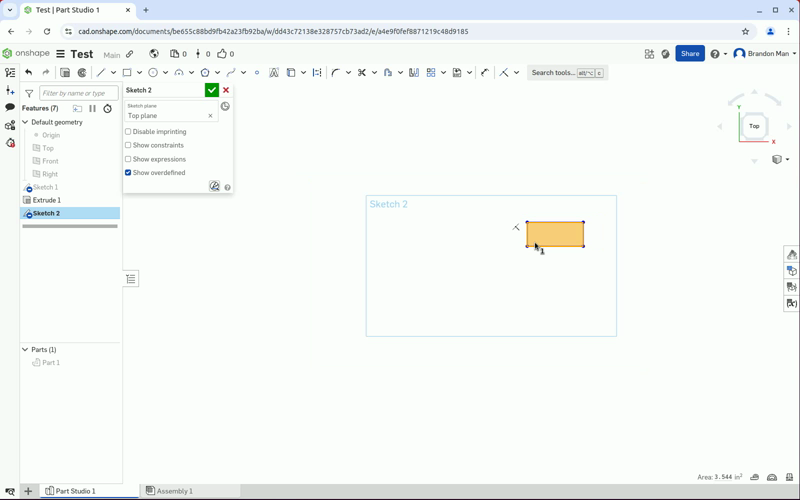
scroll(-6)
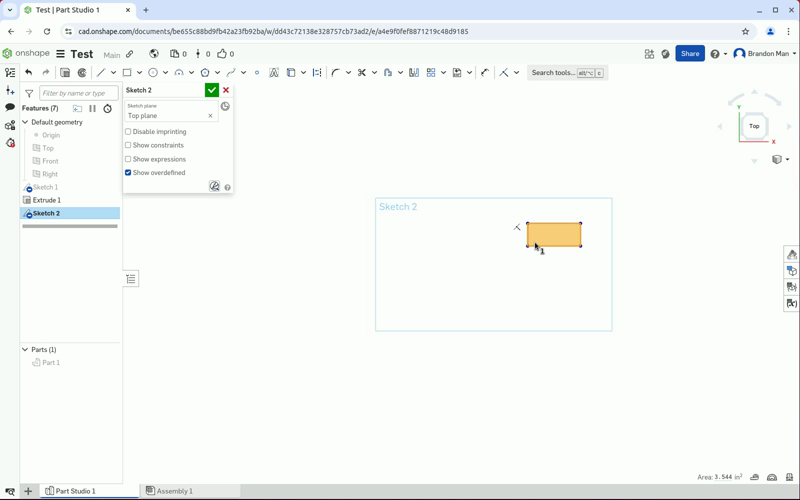
scroll(-6)
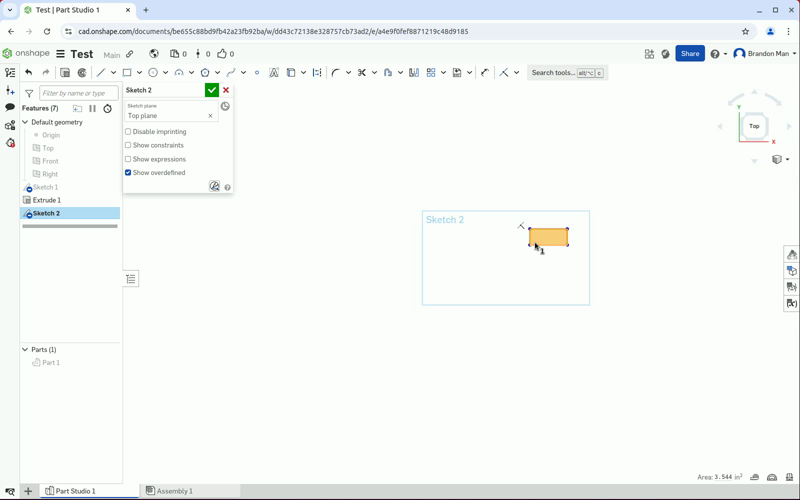
scroll(-6)
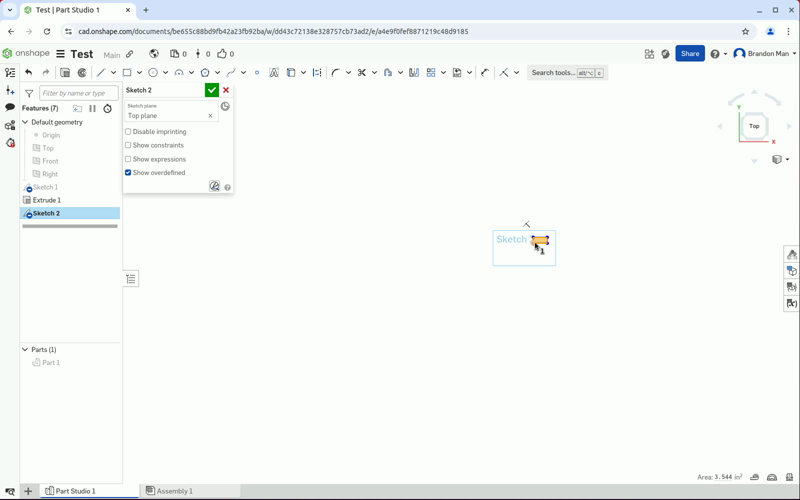
mouse_move(73, 352)
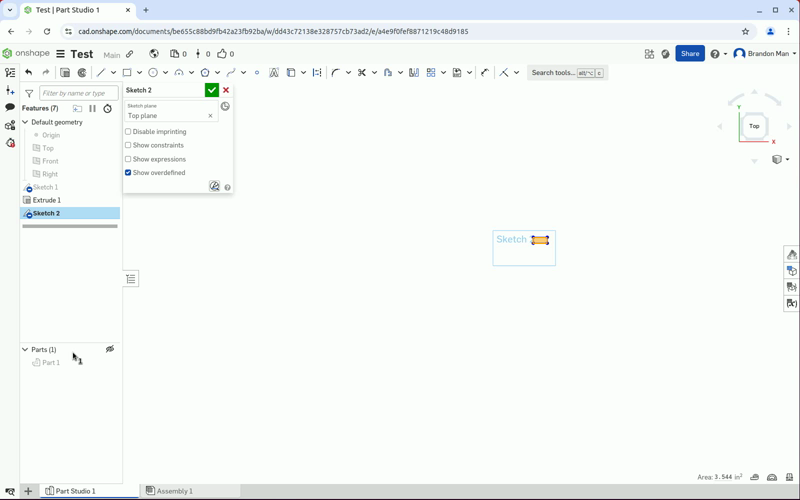
key(shift+y)
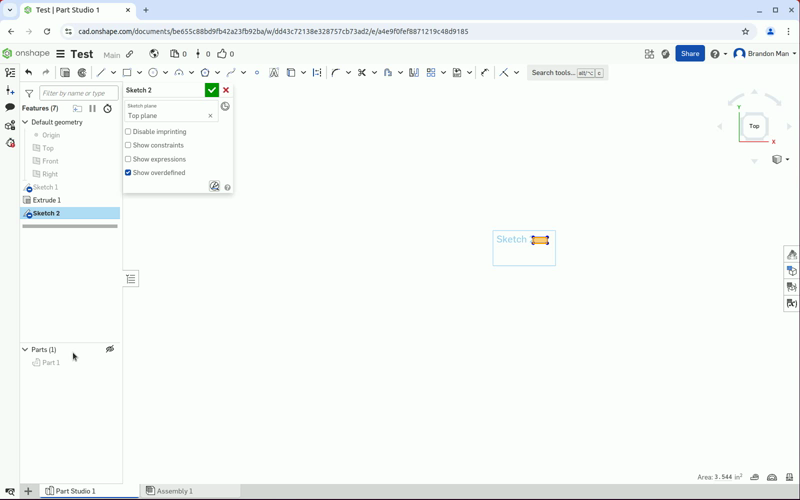
key(shift+e)
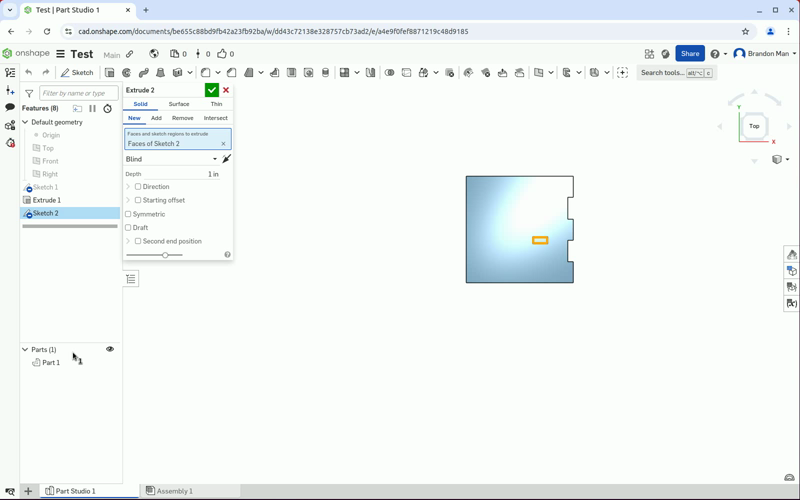
mouse_move(143, 106)
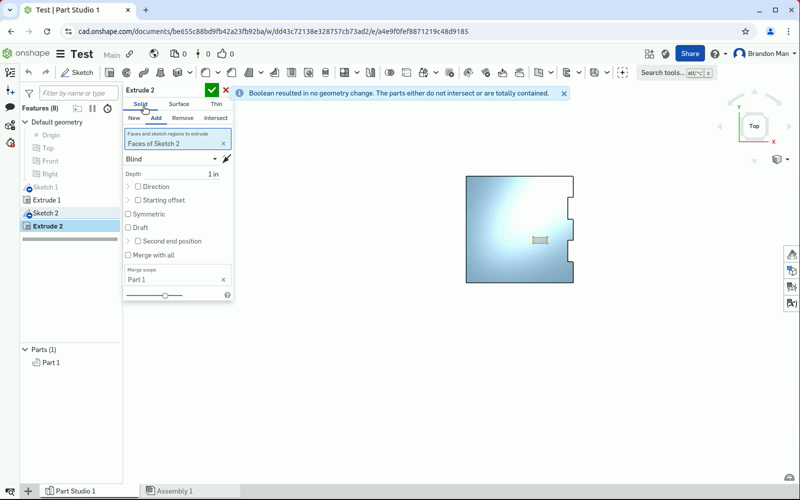
click(143, 106)
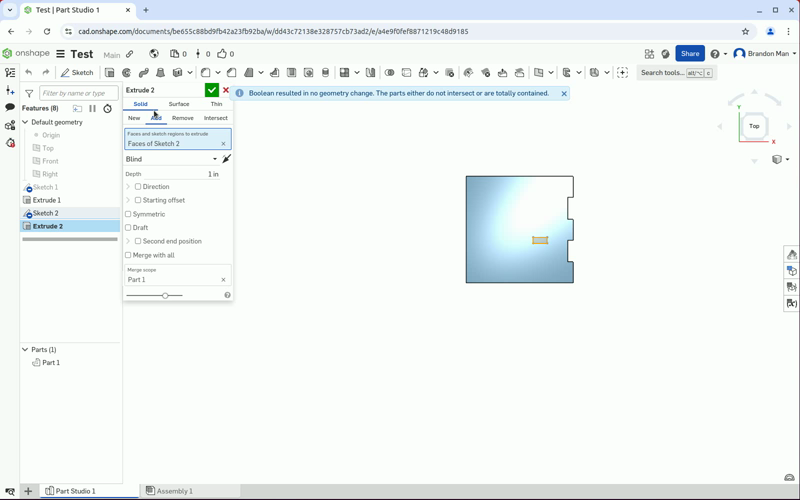
mouse_move(186, 120)
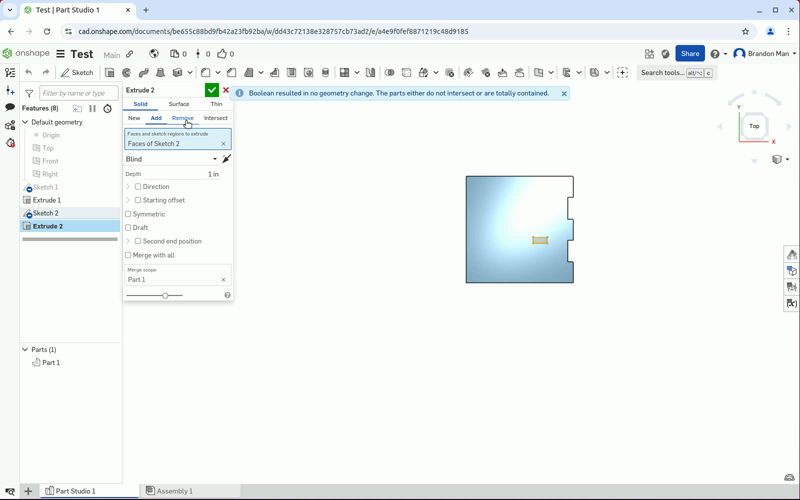
click(186, 120)
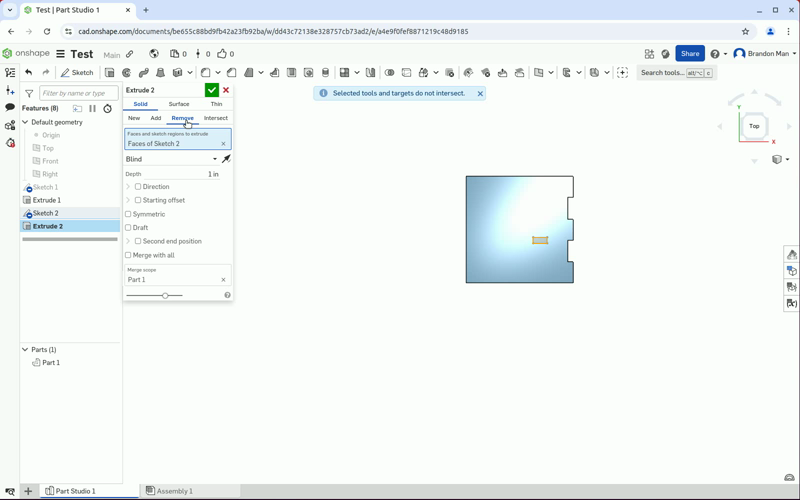
key(tab, 4)
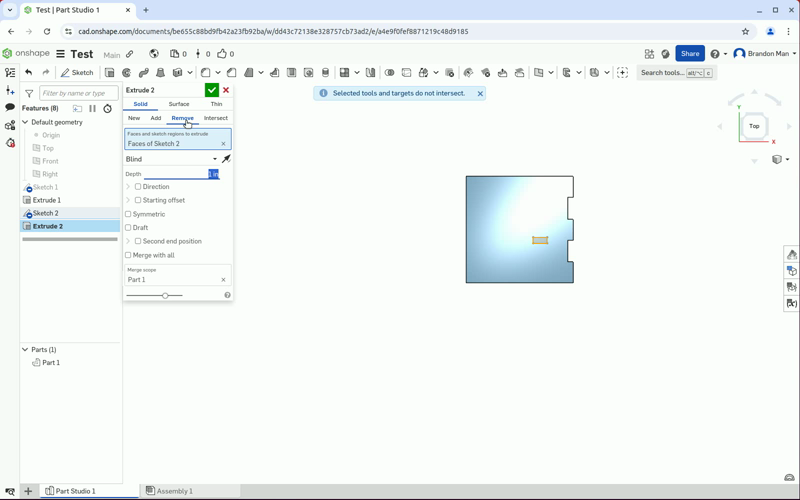
text(-1.204)
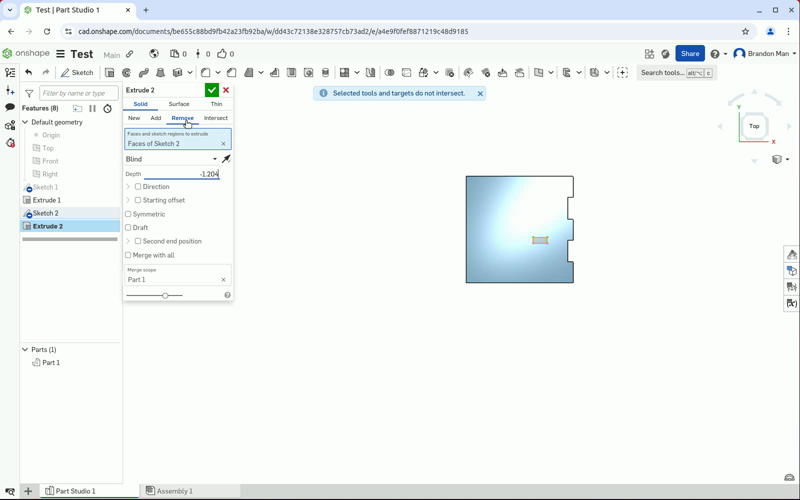
key(tab, 6)
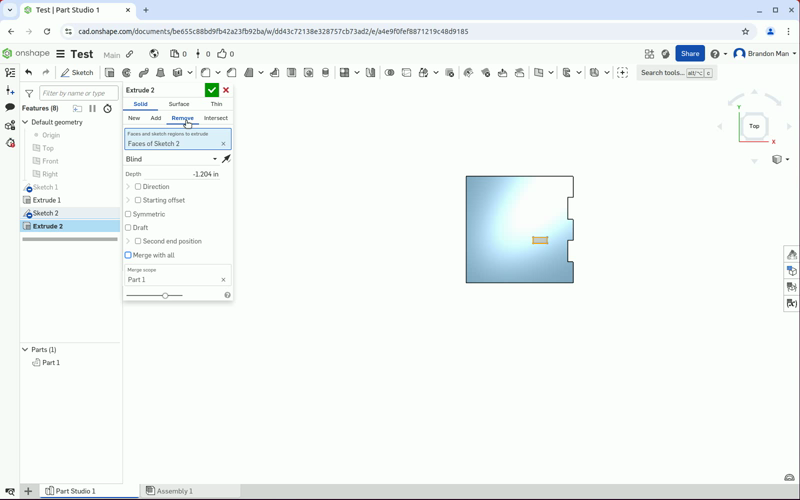
key(space)
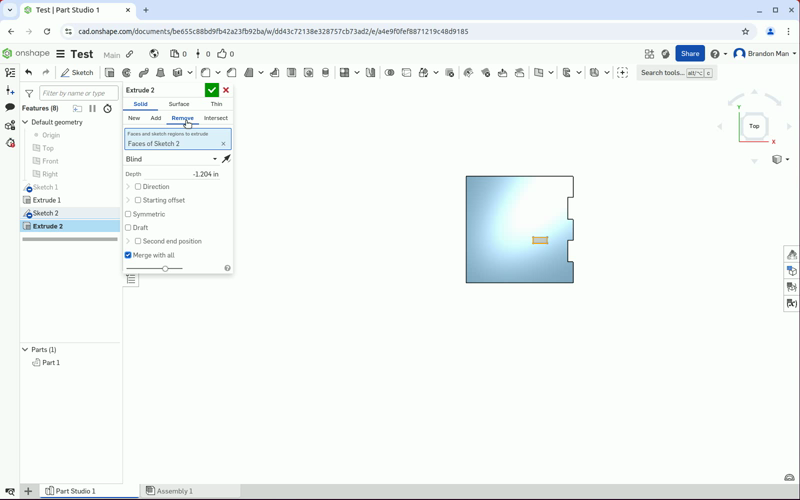
key(enter)
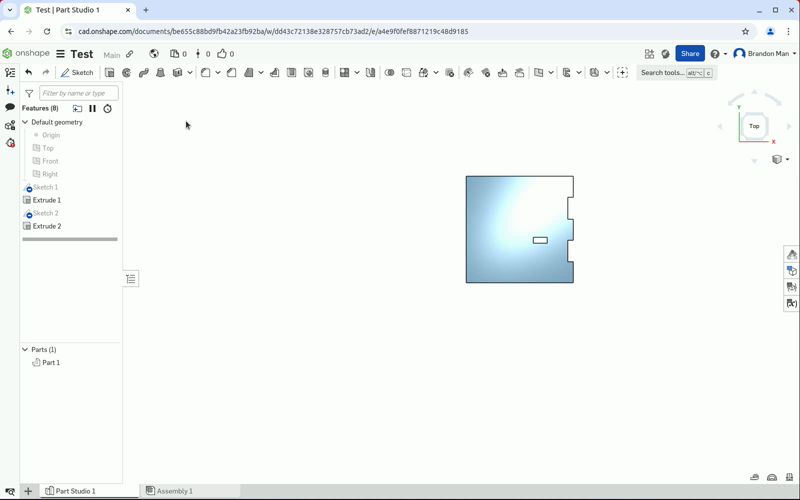
key(shift+h)
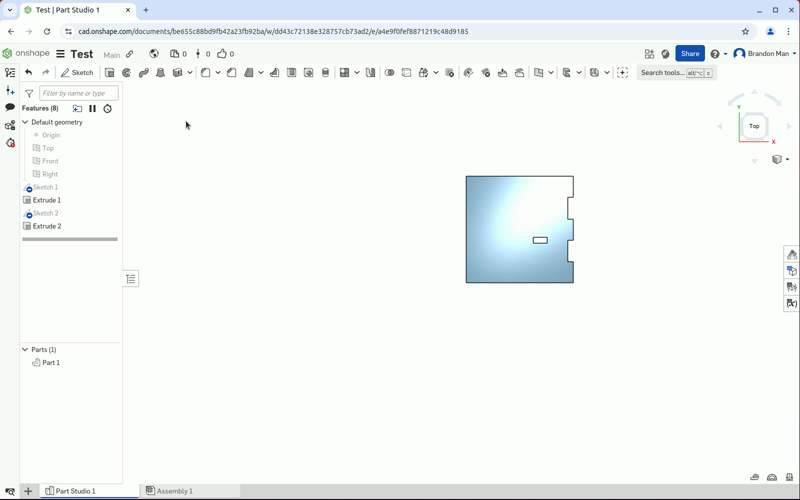
key(shift+h)
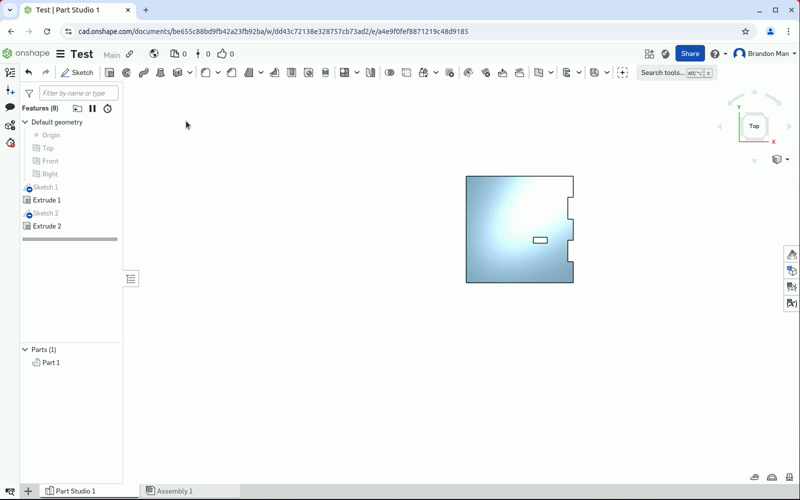
key(shift+7)
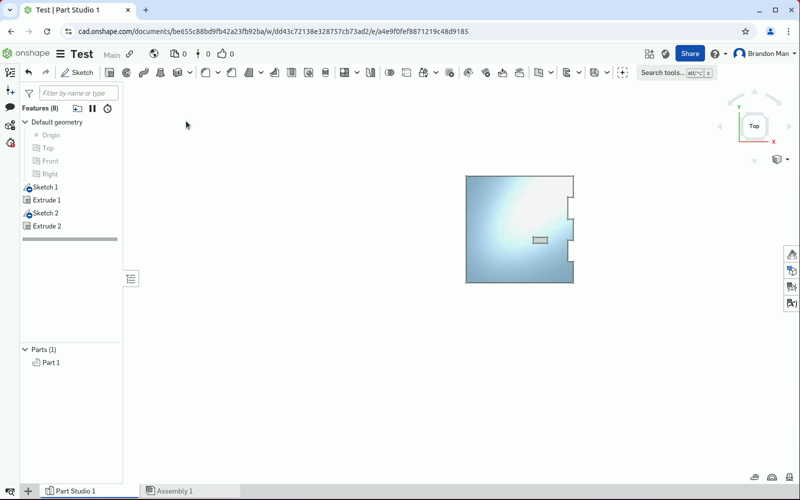
key(up, 3)
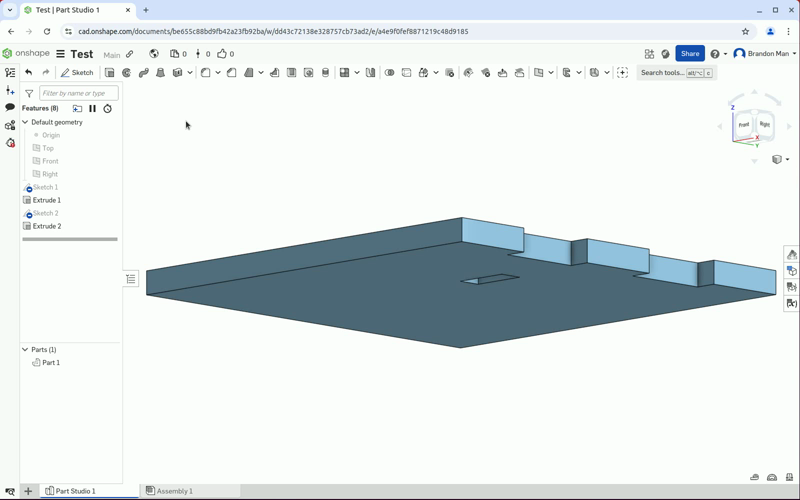
key(left, 3)
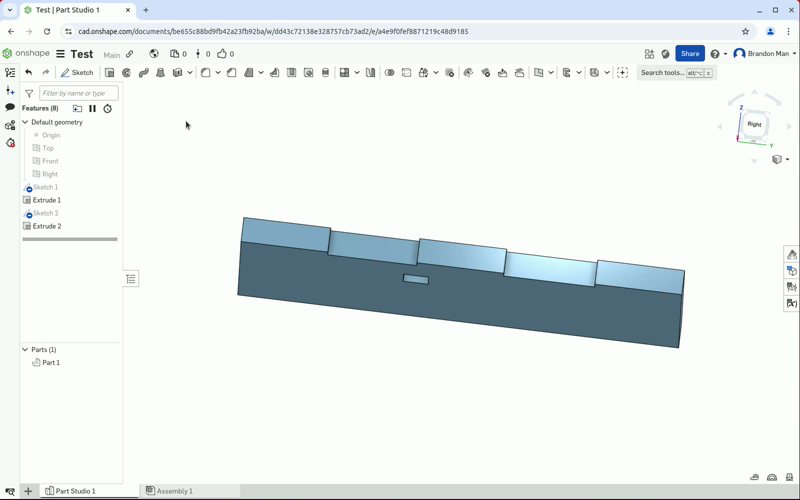
key(right, 3)
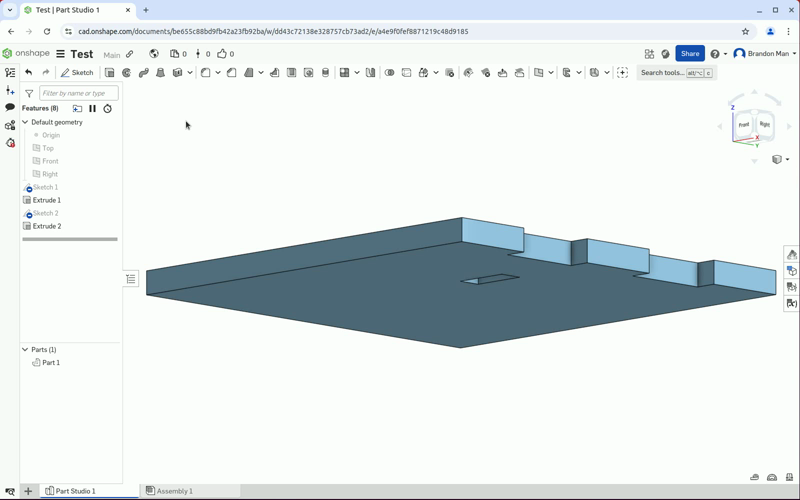
key(down, 3)
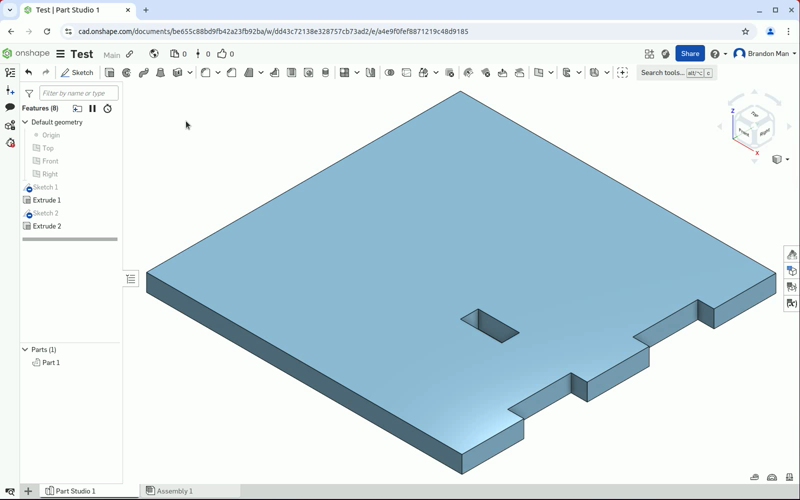
mouse_move(73, 189)
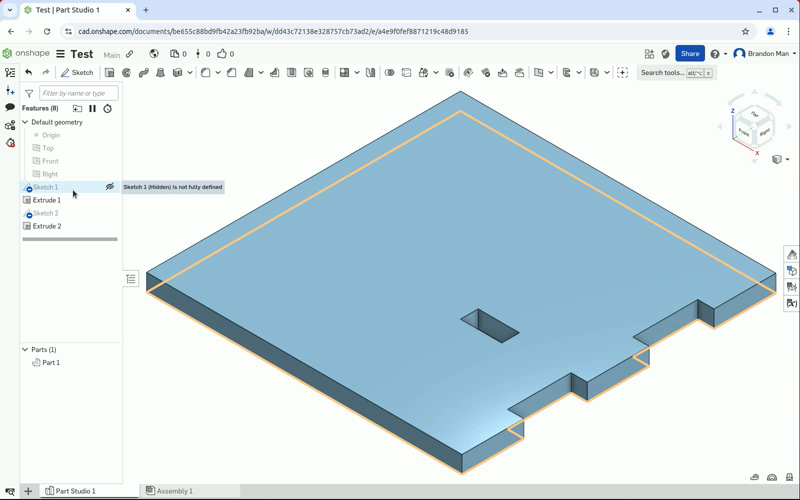
click(73, 189)